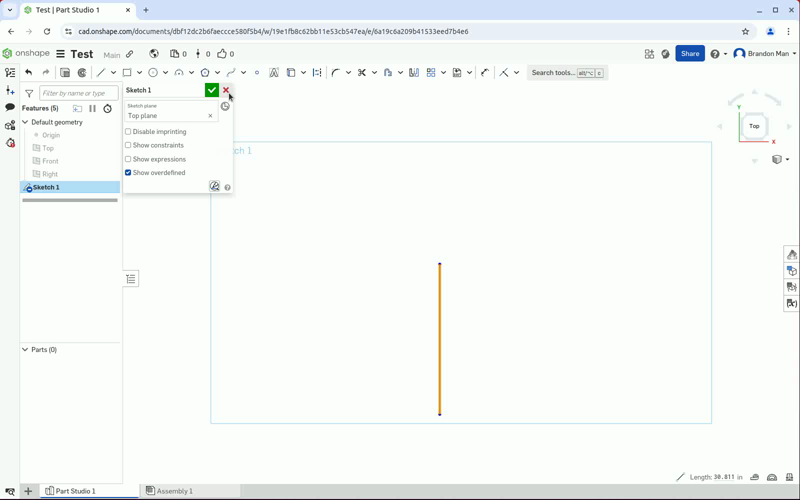
key(shift+h)
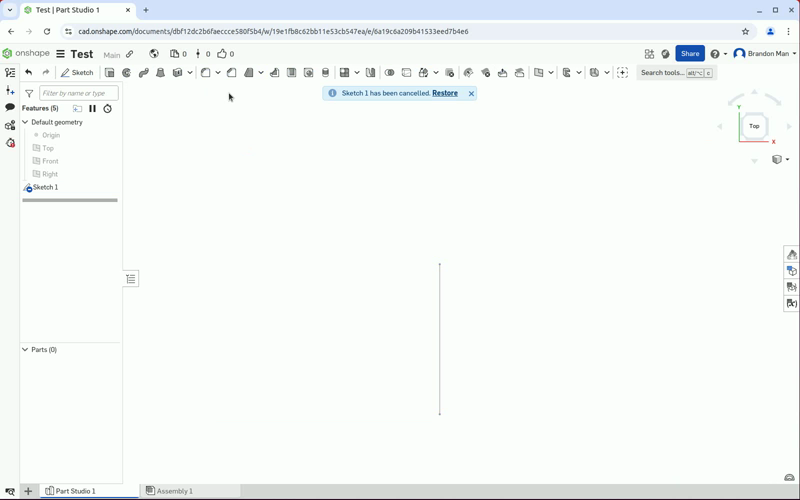
key(shift+s)
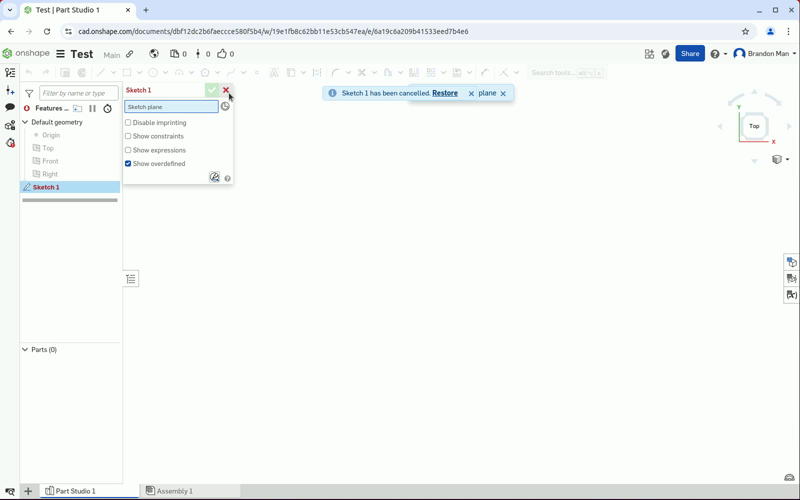
mouse_move(73, 150)
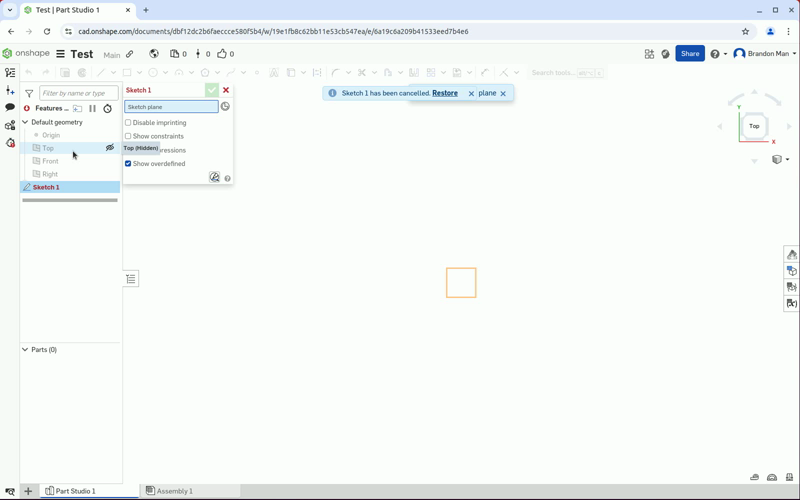
click(73, 150)
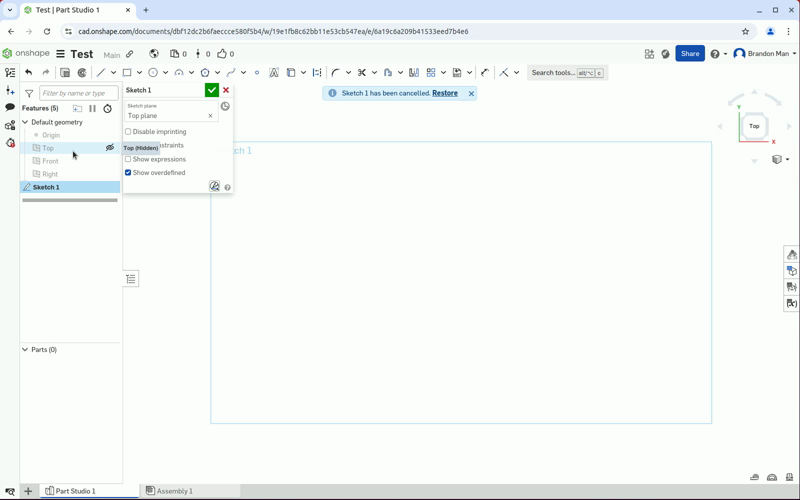
mouse_move(73, 352)
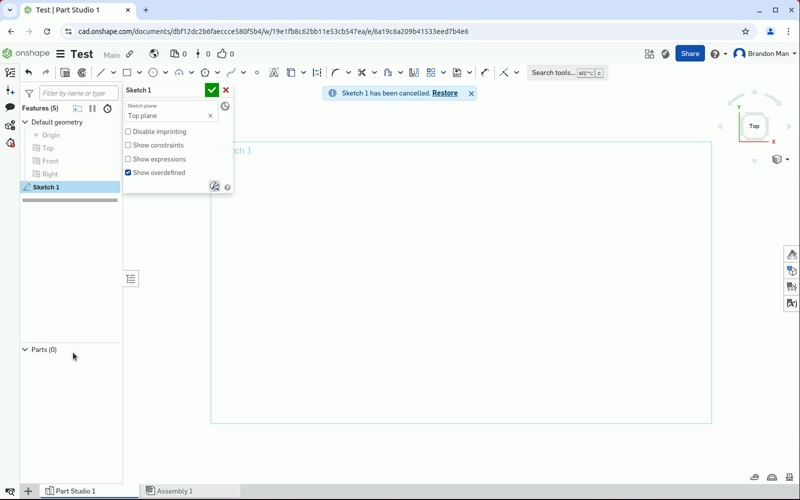
key(y)
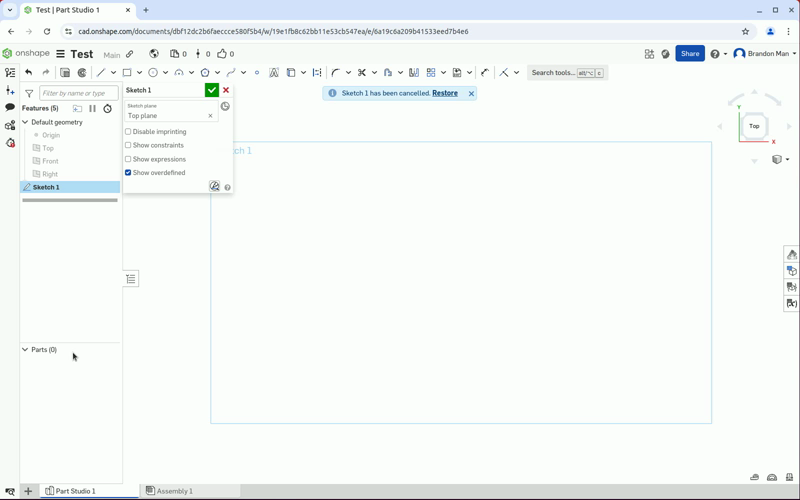
key(l)
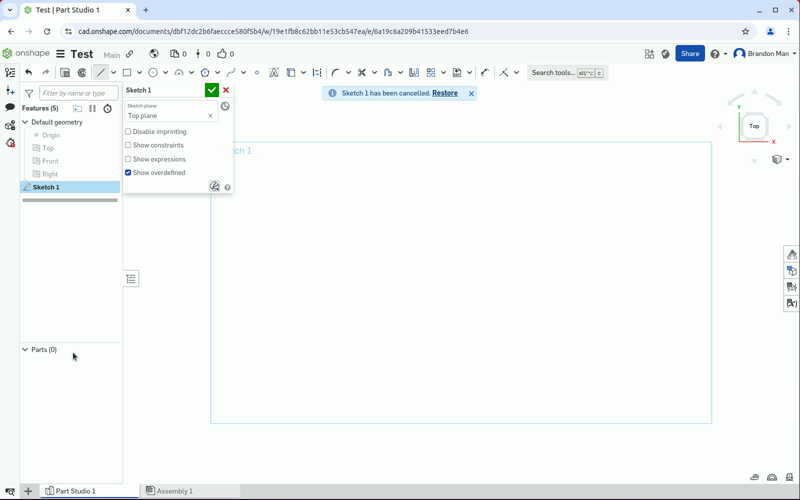
key_down(shift)
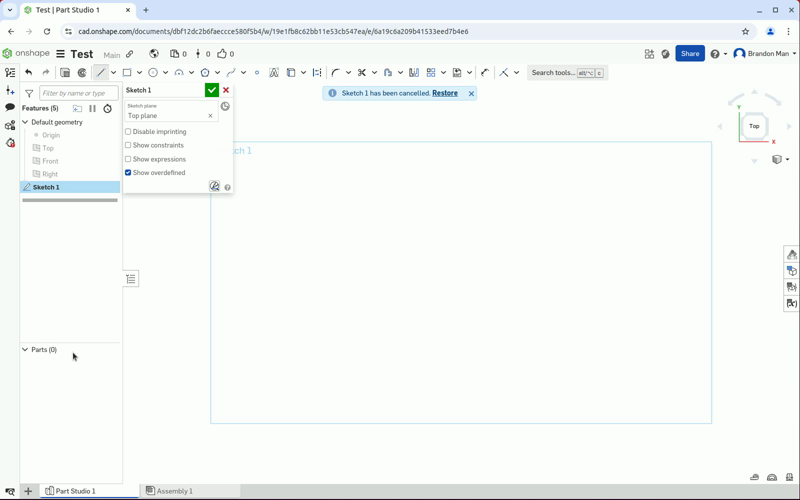
mouse_move(418, 243)
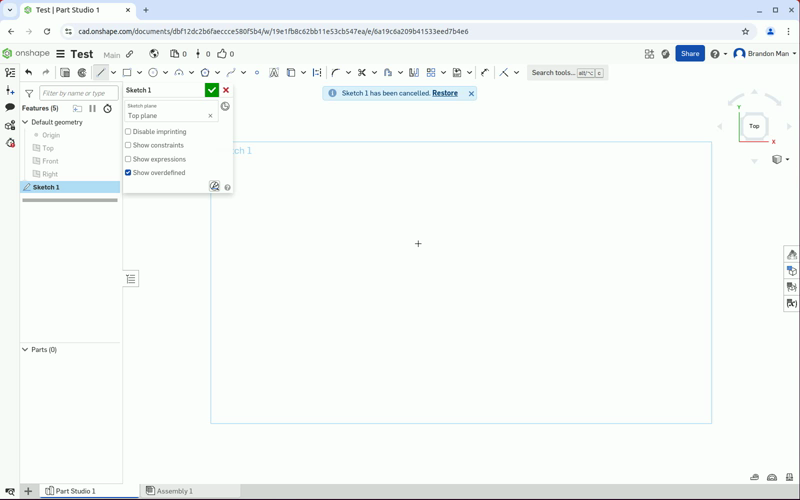
click(418, 243)
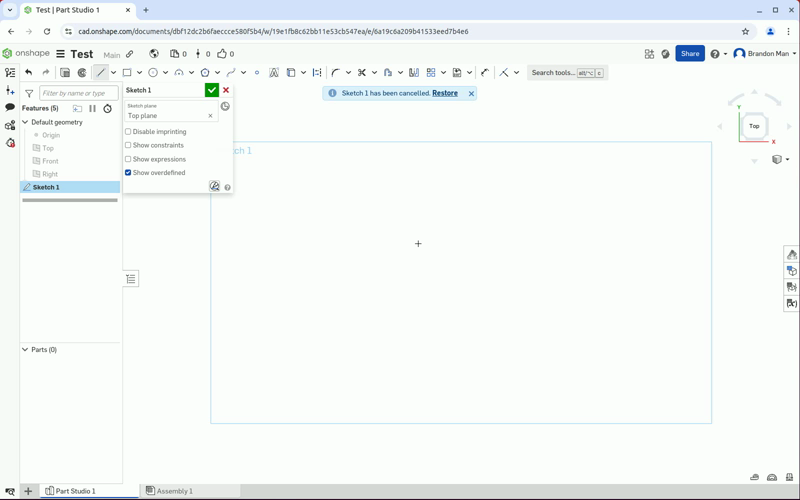
key_up(shift)
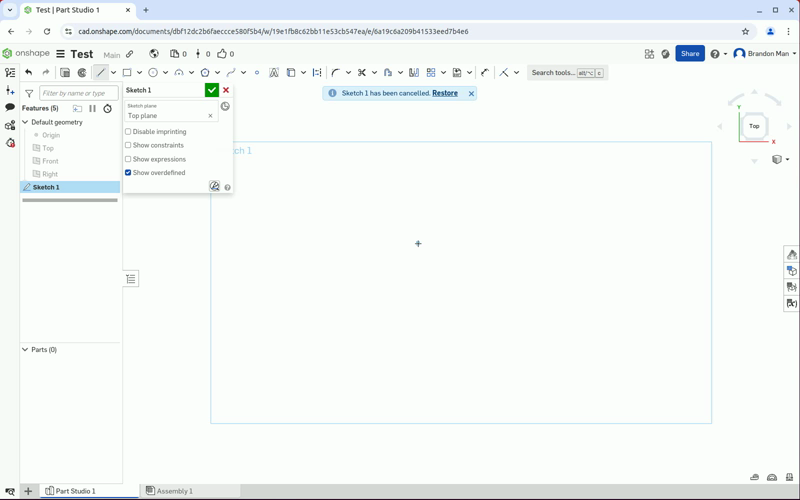
key_down(shift)
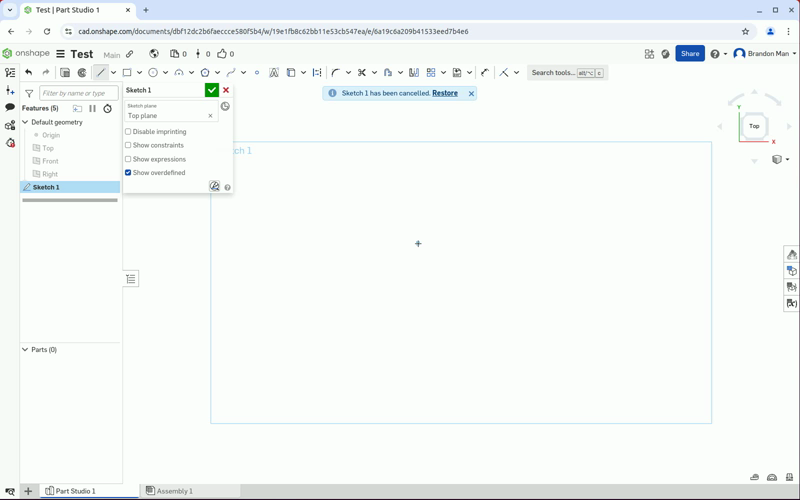
mouse_move(502, 243)
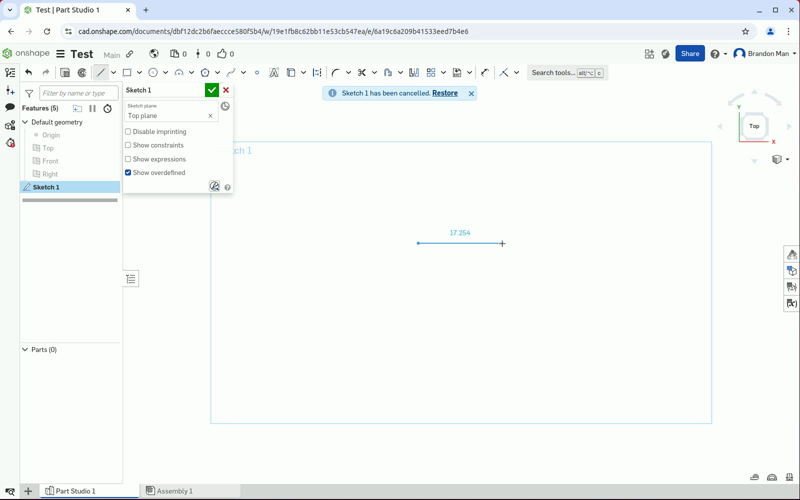
click(502, 243)
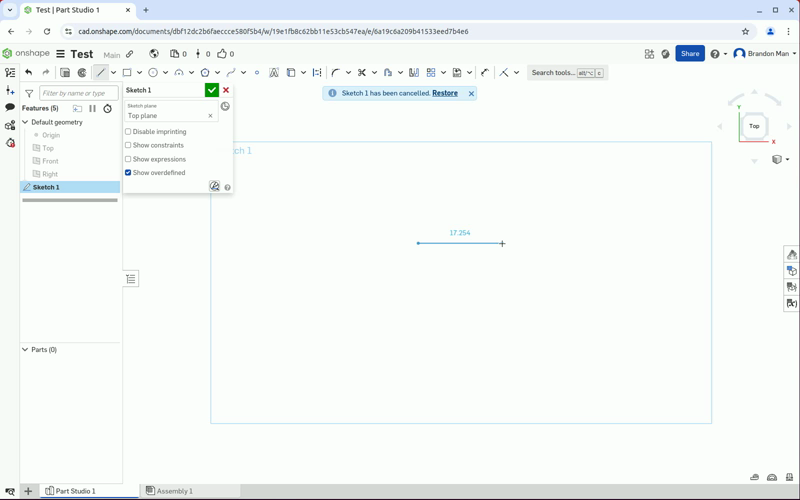
key_up(shift)
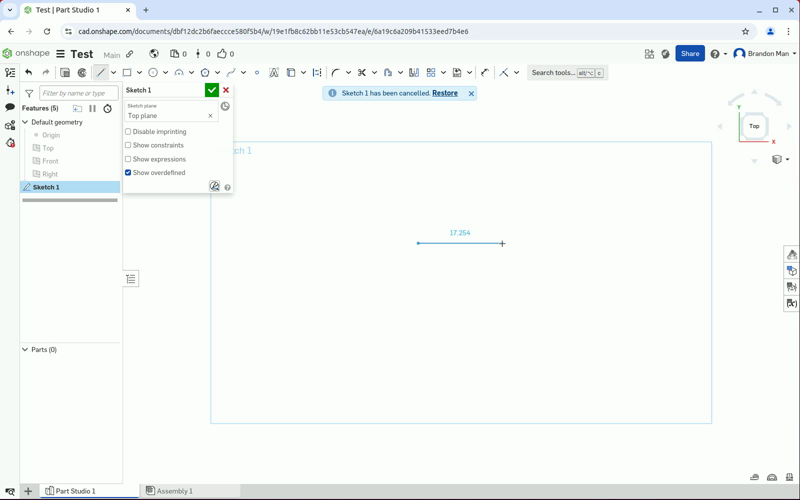
key_down(shift)
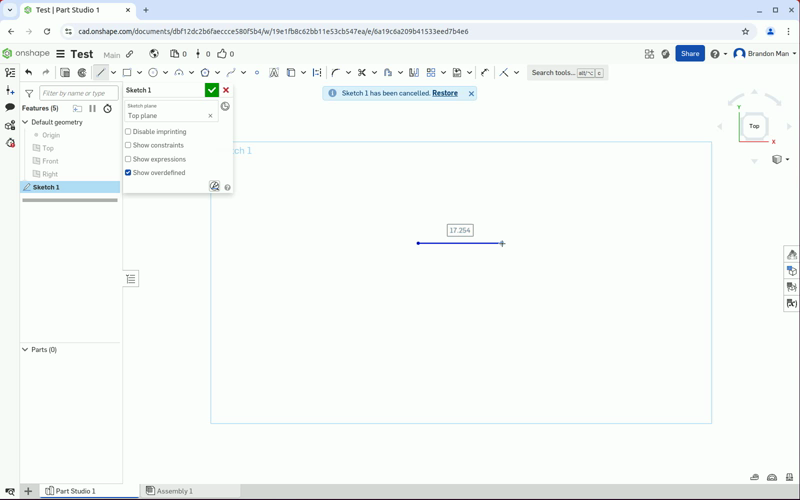
mouse_move(532, 243)
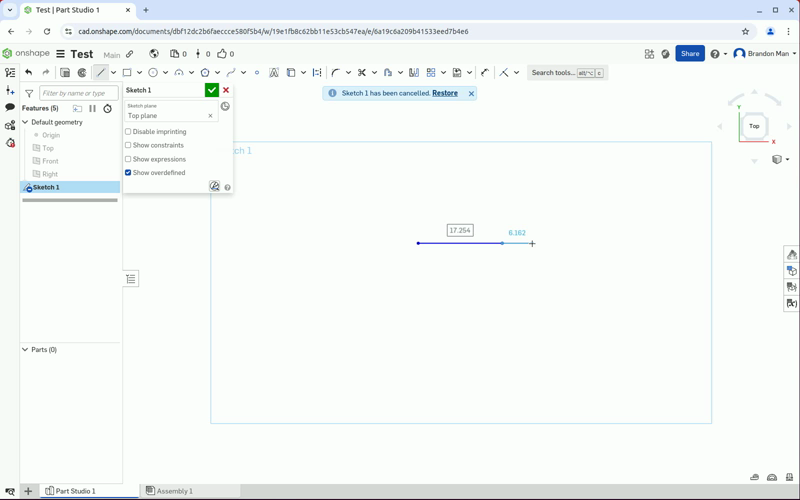
mouse_move(502, 192)
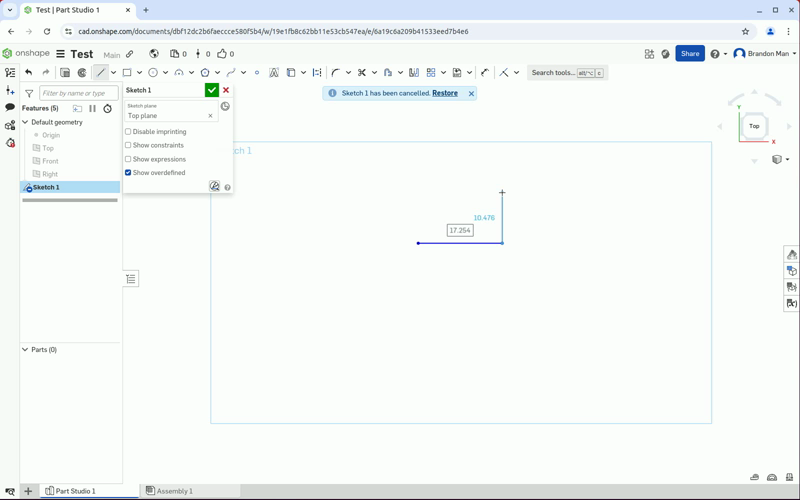
click(502, 192)
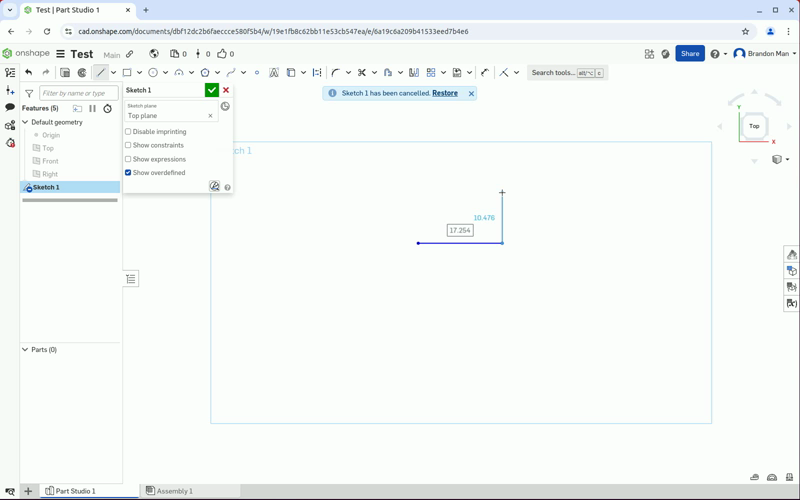
key_up(shift)
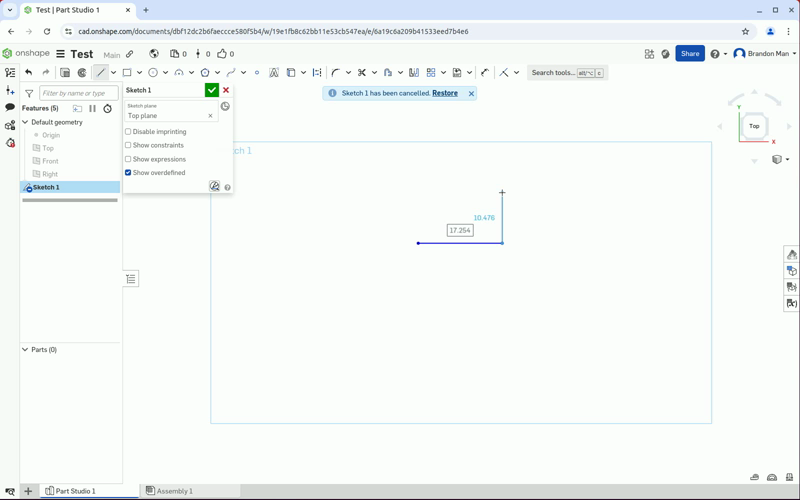
key_down(shift)
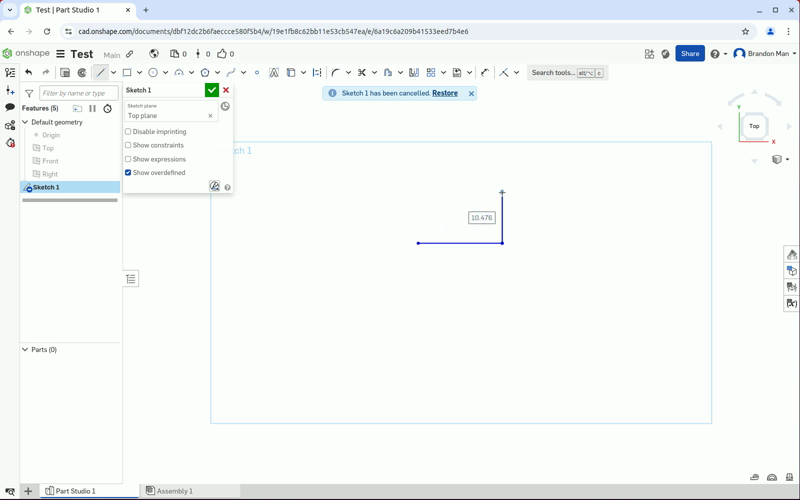
mouse_move(418, 192)
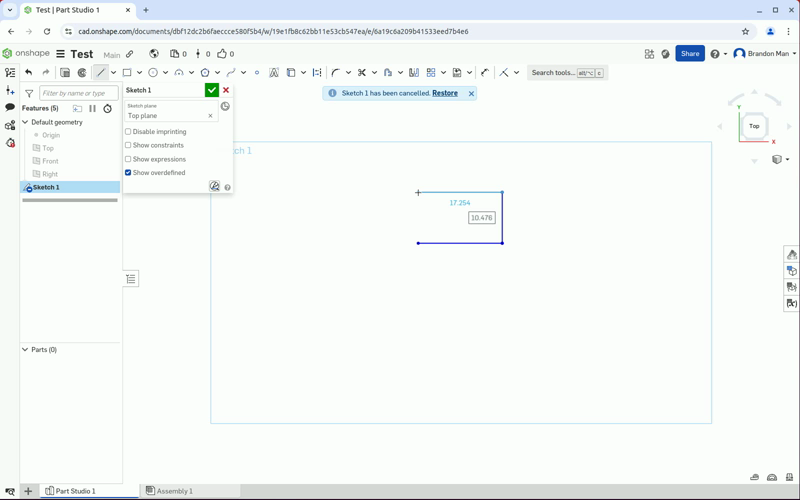
click(418, 192)
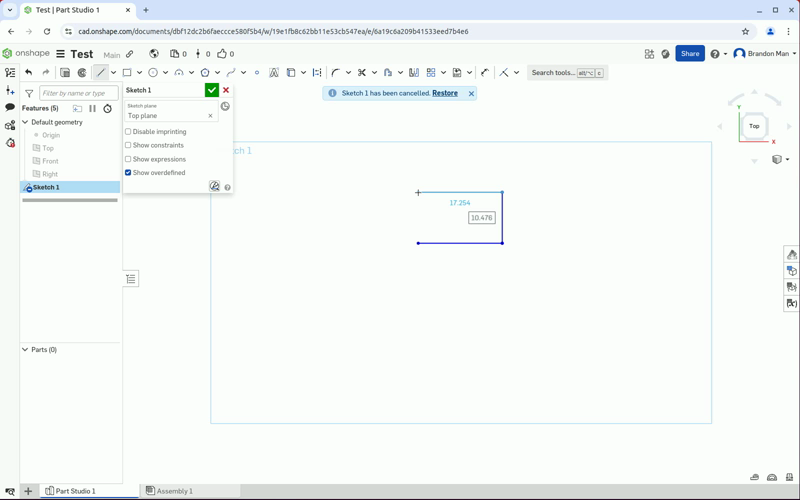
key_up(shift)
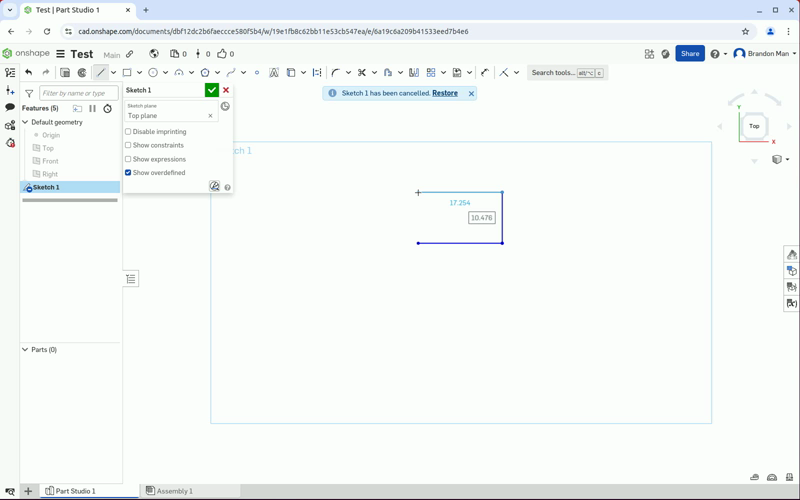
mouse_move(448, 192)
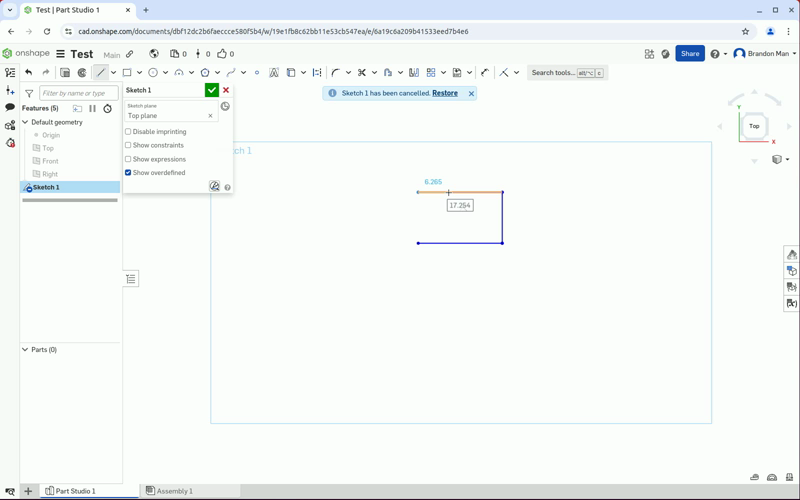
key_down(shift)
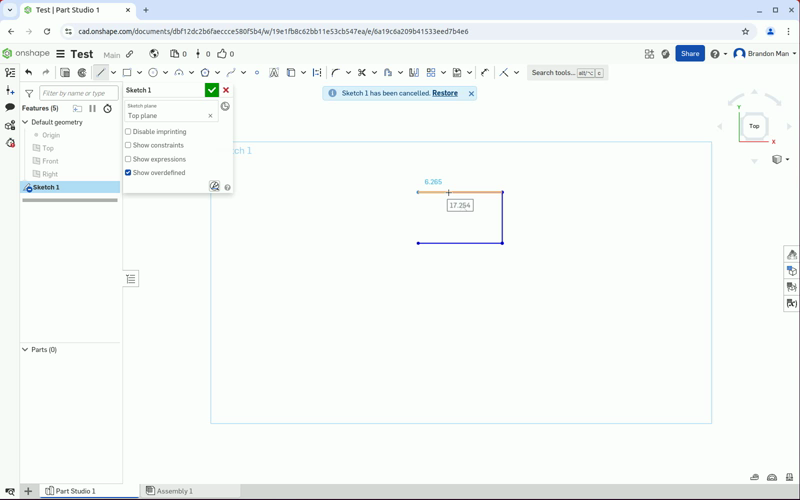
mouse_move(418, 243)
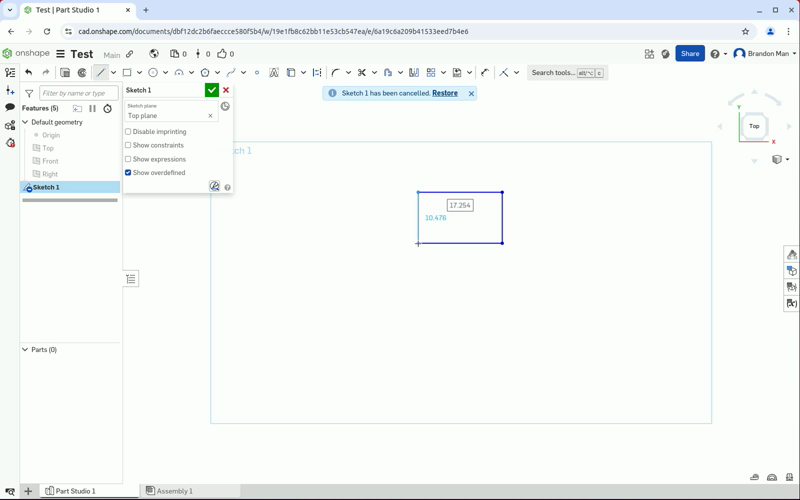
key_up(shift)
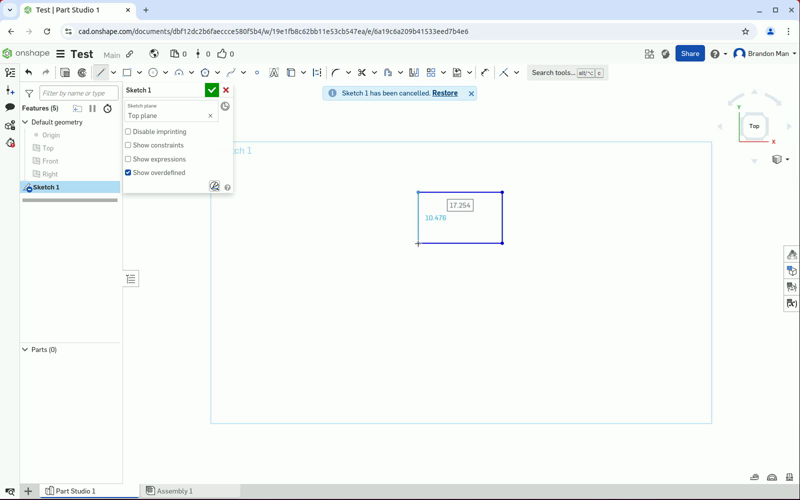
click(418, 243)
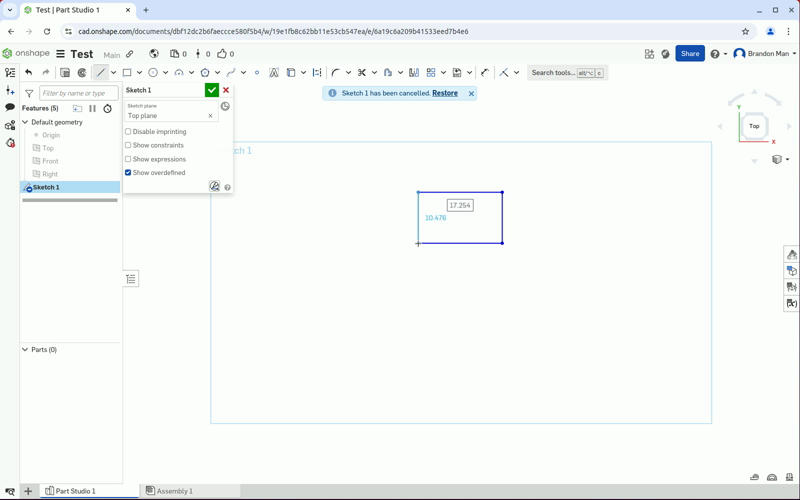
key(esc)
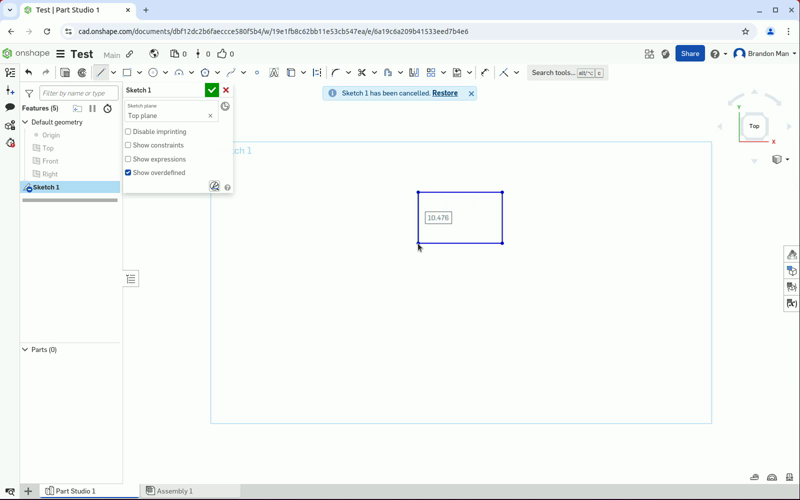
mouse_move(433, 233)
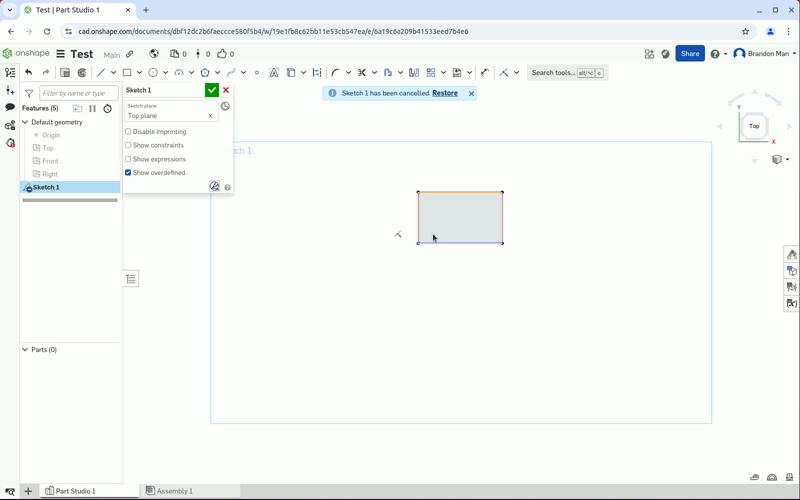
click(433, 233)
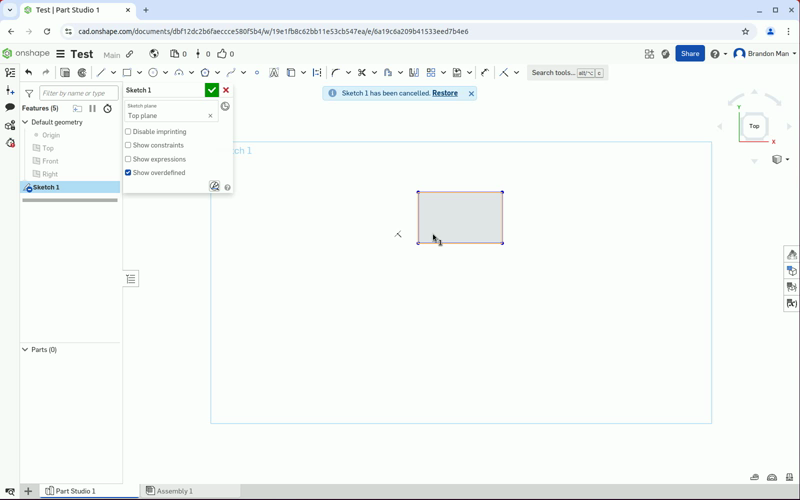
mouse_move(73, 352)
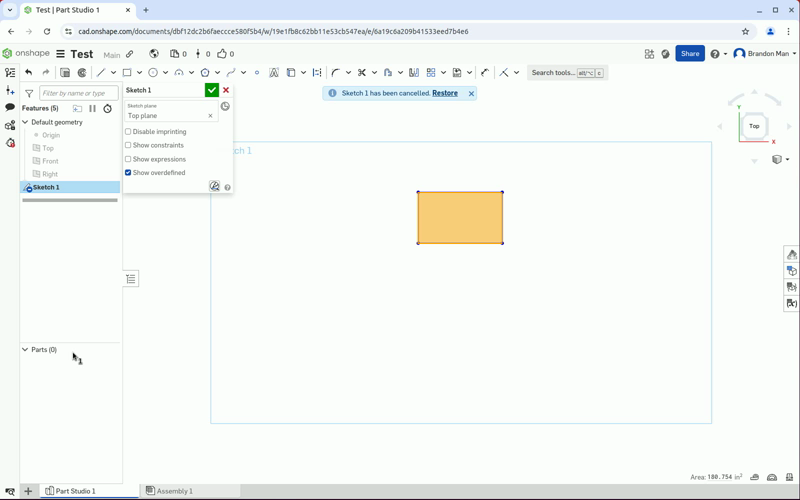
key(shift+y)
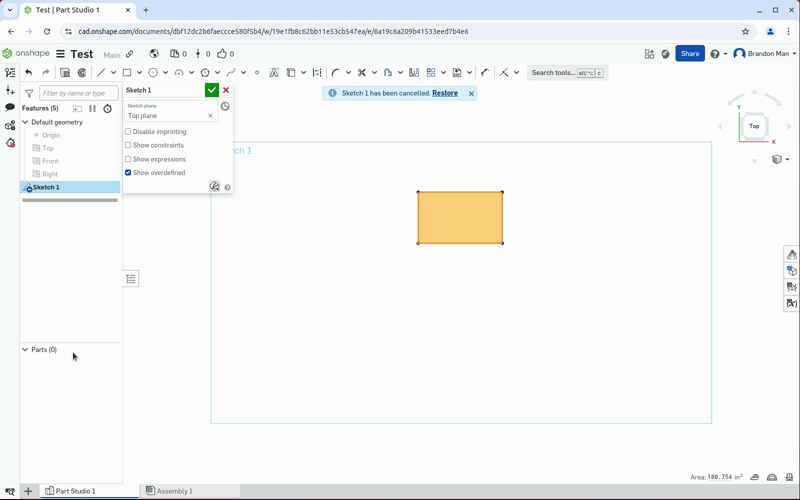
key(shift+e)
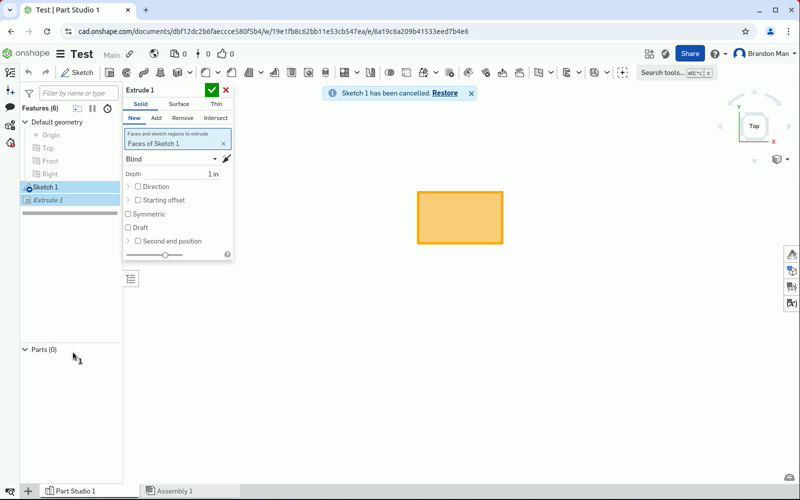
mouse_move(143, 106)
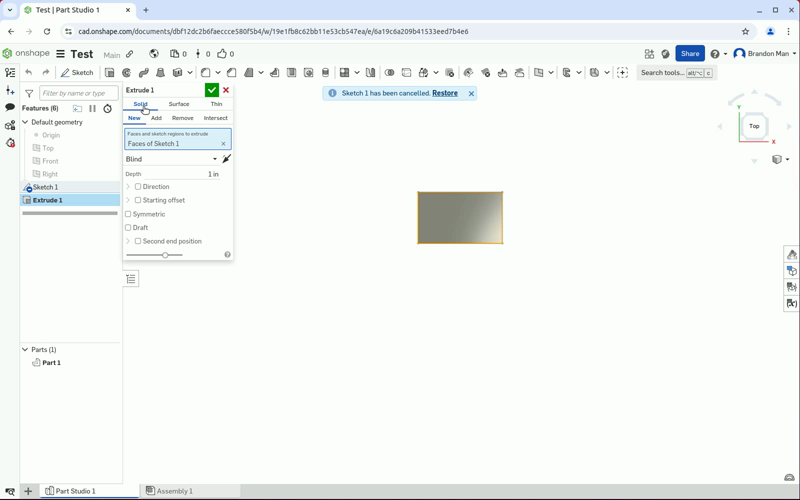
click(143, 106)
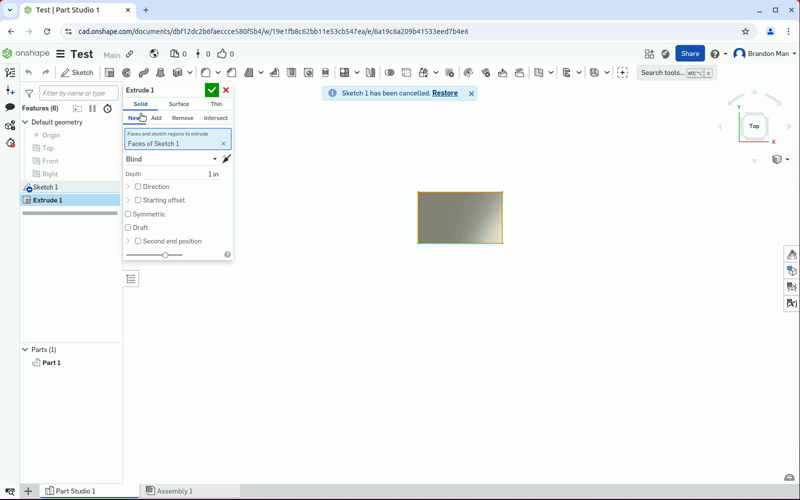
mouse_move(137, 120)
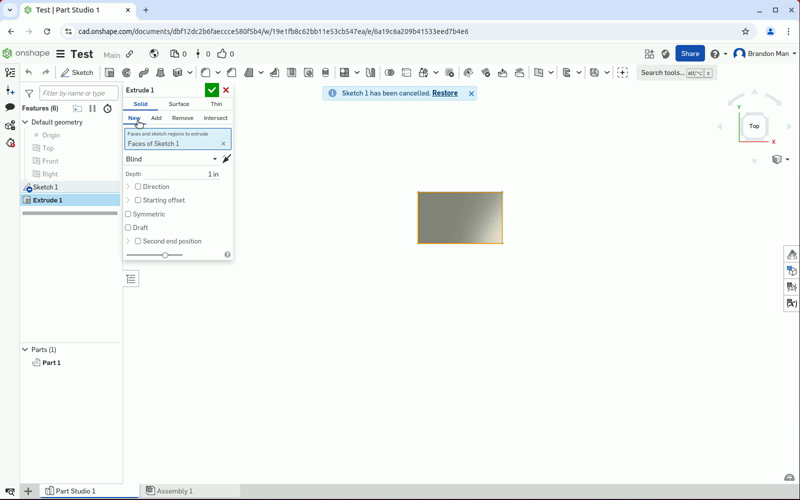
click(137, 120)
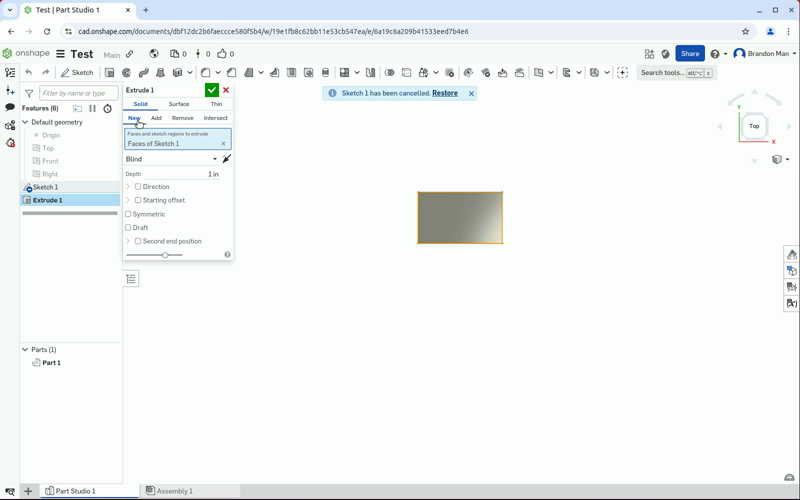
key(tab, 4)
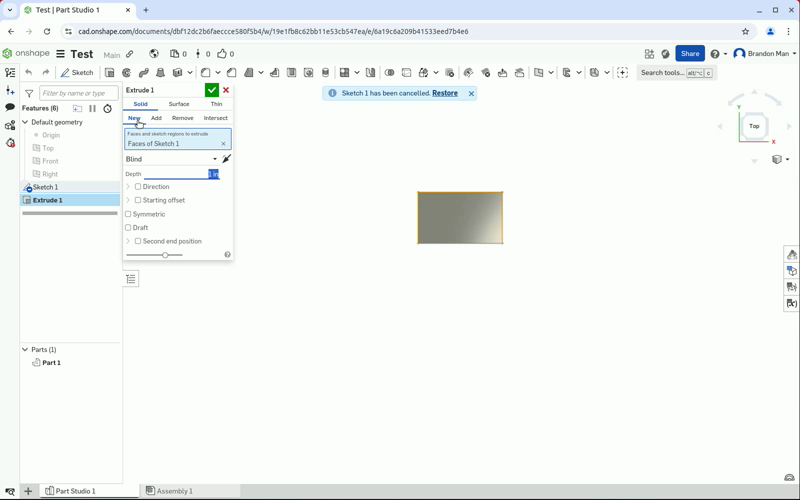
text(0.963)
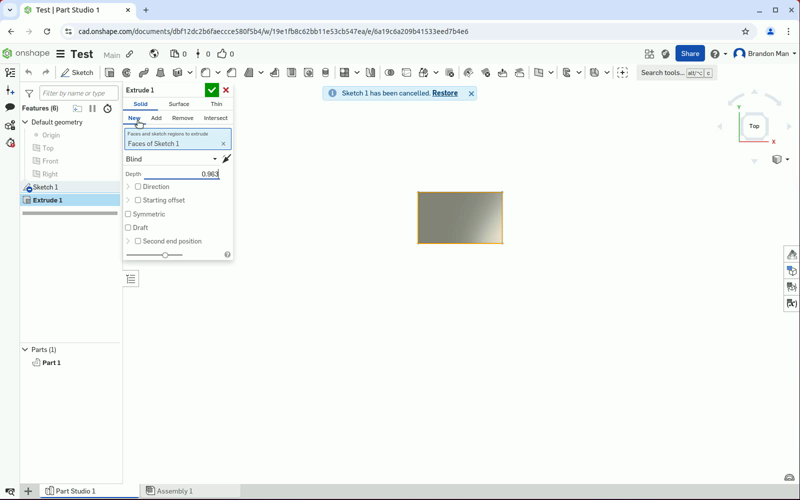
key(enter)
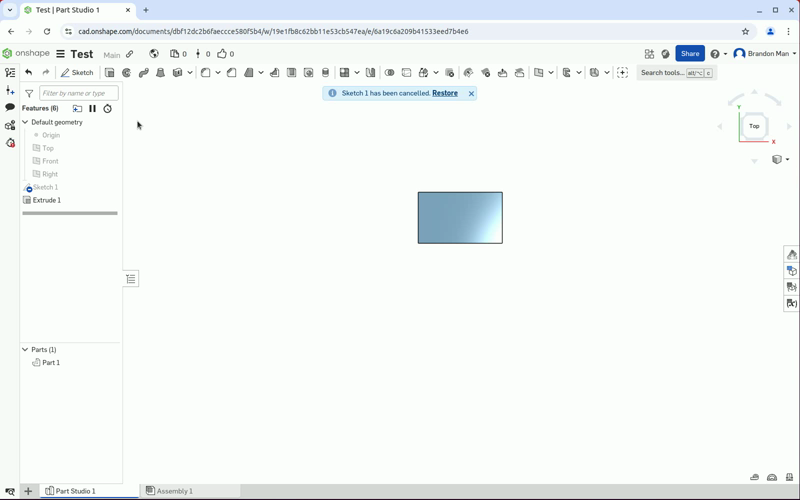
key(shift+h)
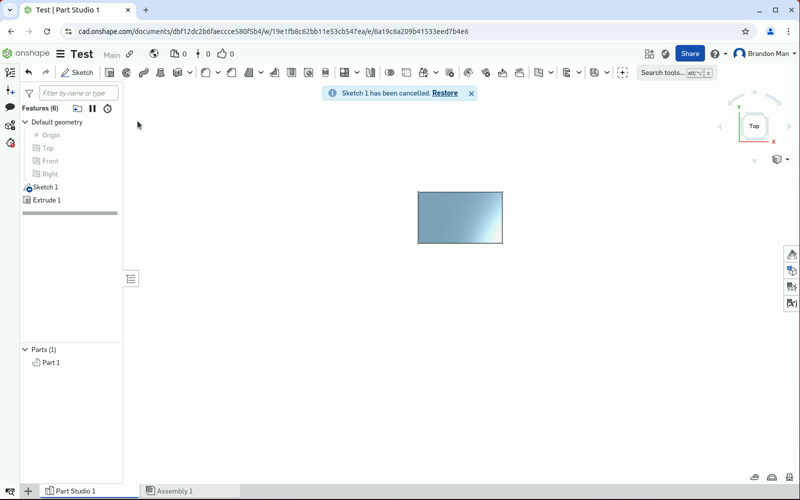
key(shift+h)
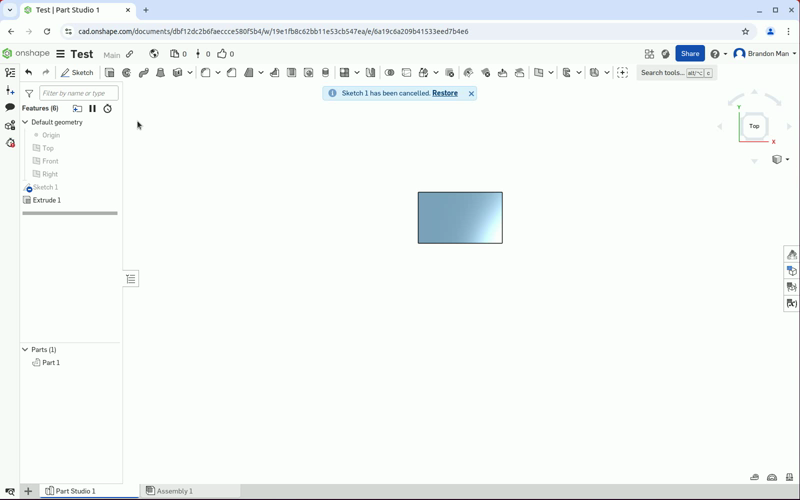
mouse_move(73, 189)
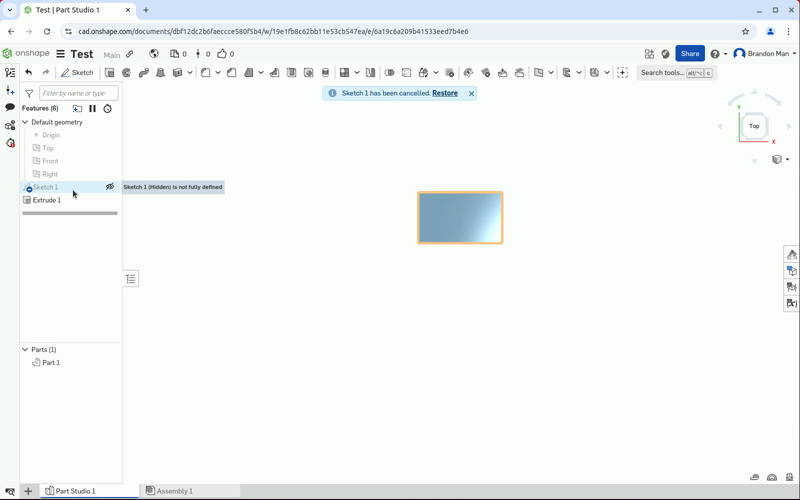
click(73, 189)
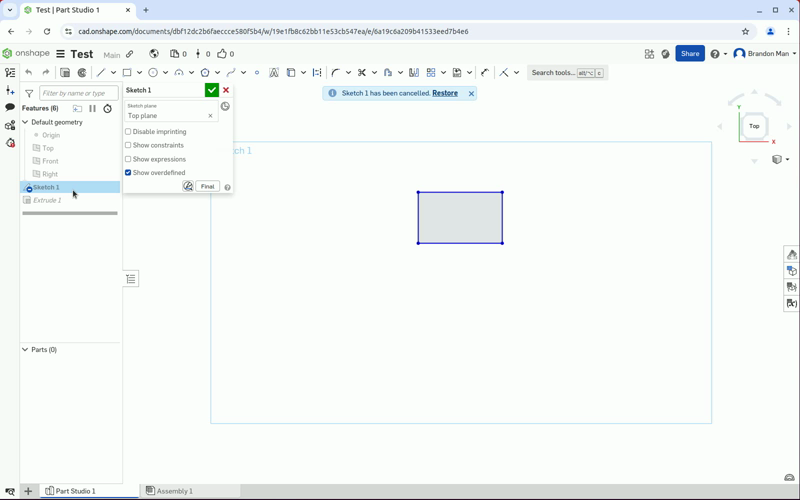
mouse_move(229, 92)
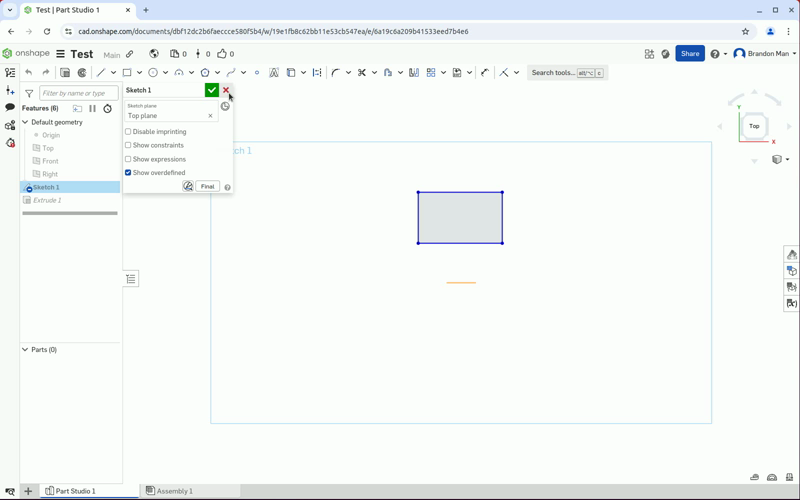
click(229, 92)
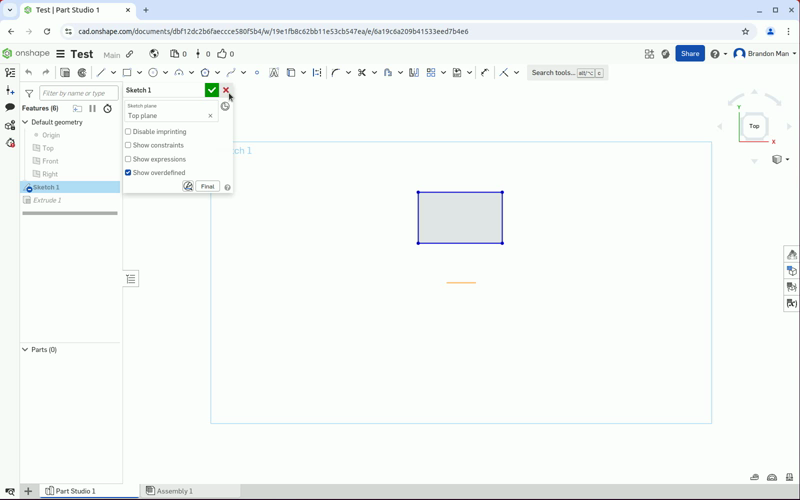
key(shift+s)
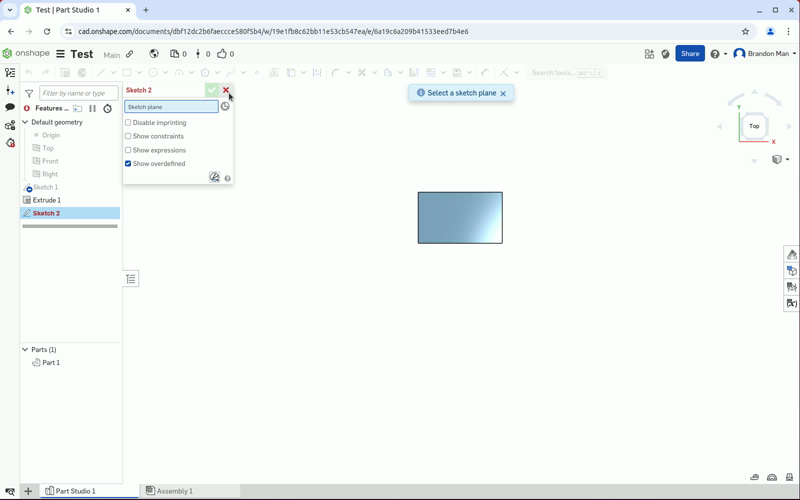
mouse_move(73, 150)
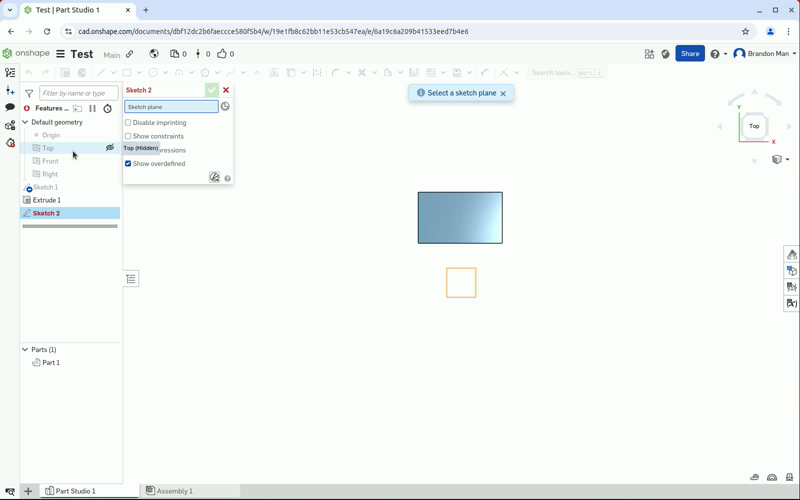
click(73, 150)
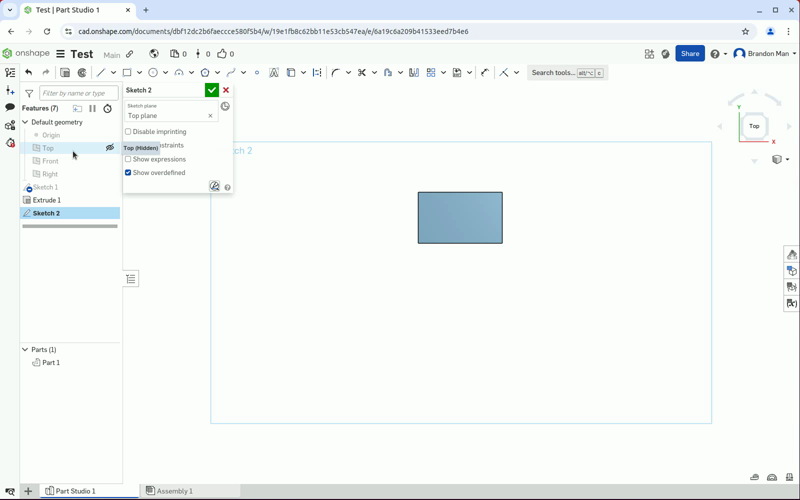
mouse_move(73, 352)
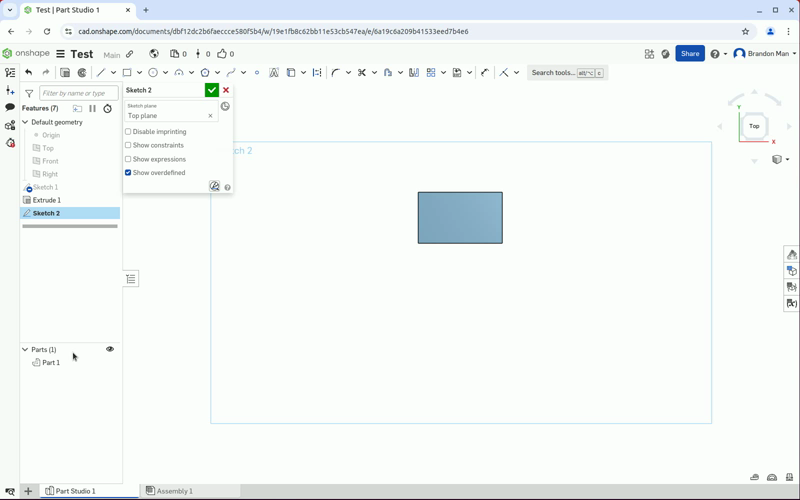
key(y)
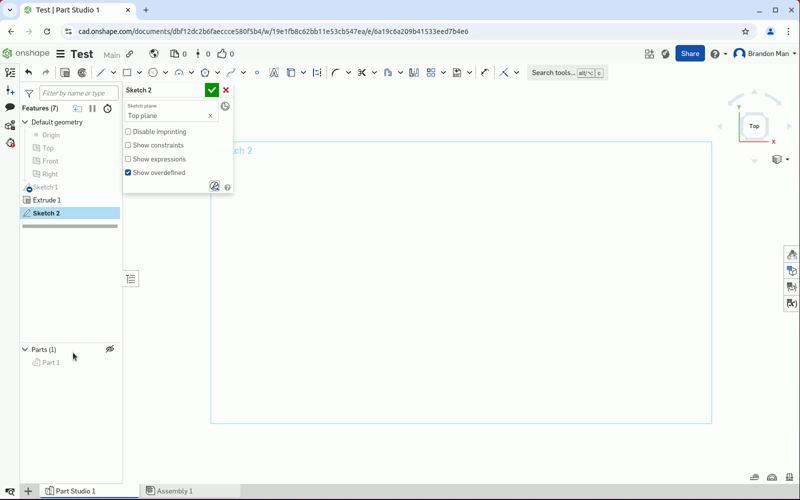
key(l)
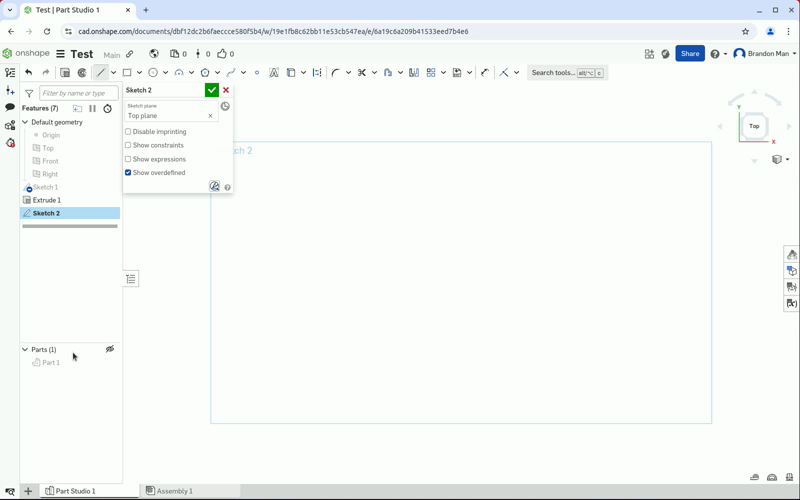
key_down(shift)
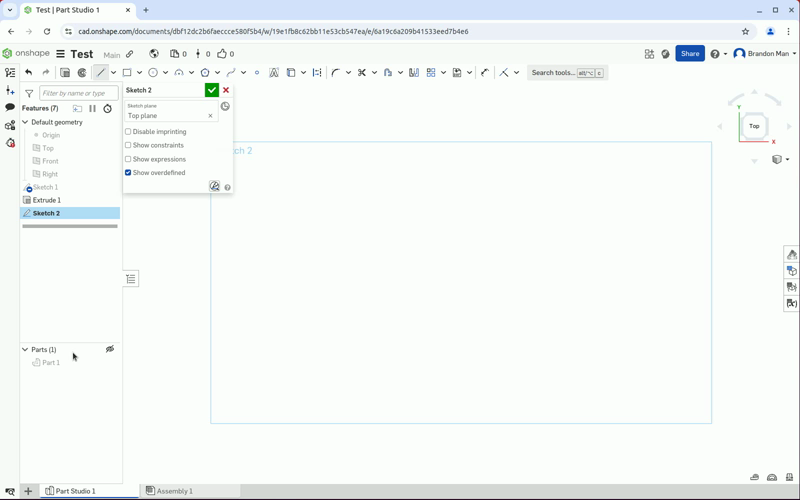
mouse_move(418, 374)
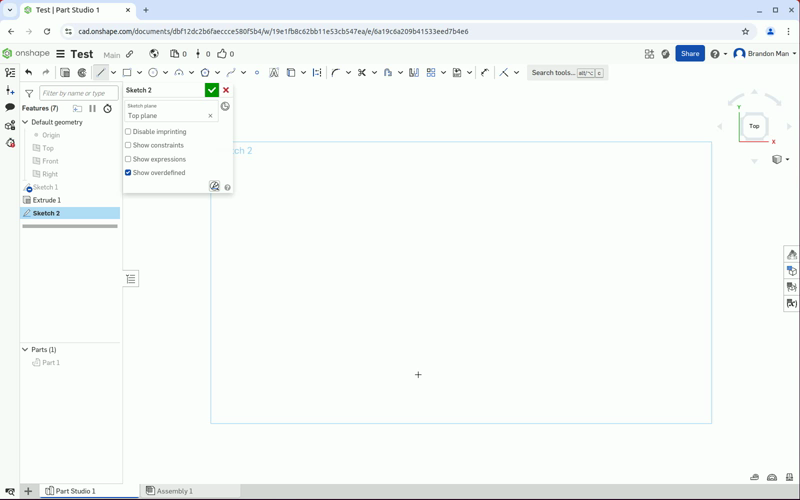
click(418, 374)
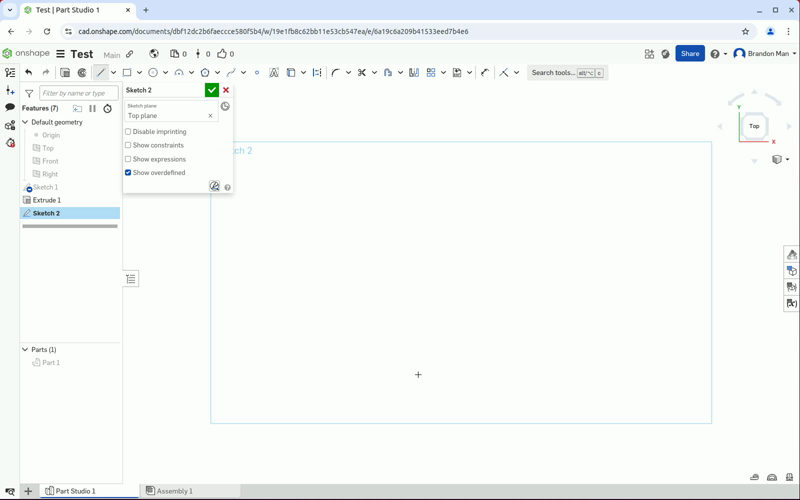
key_up(shift)
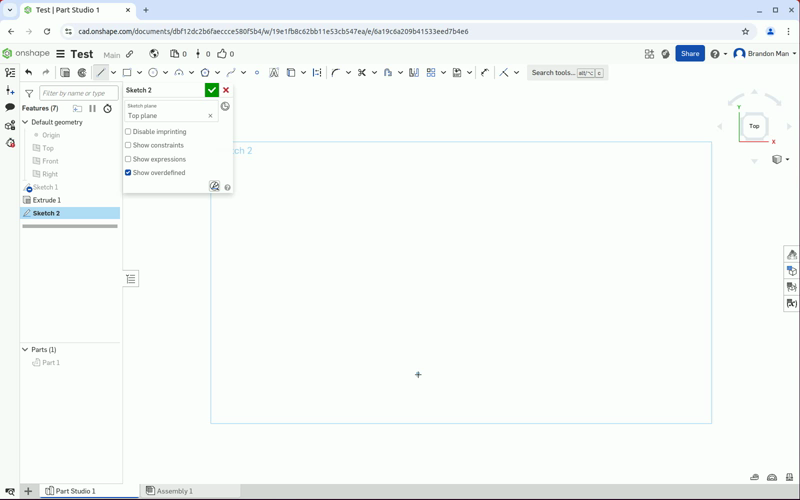
key_down(shift)
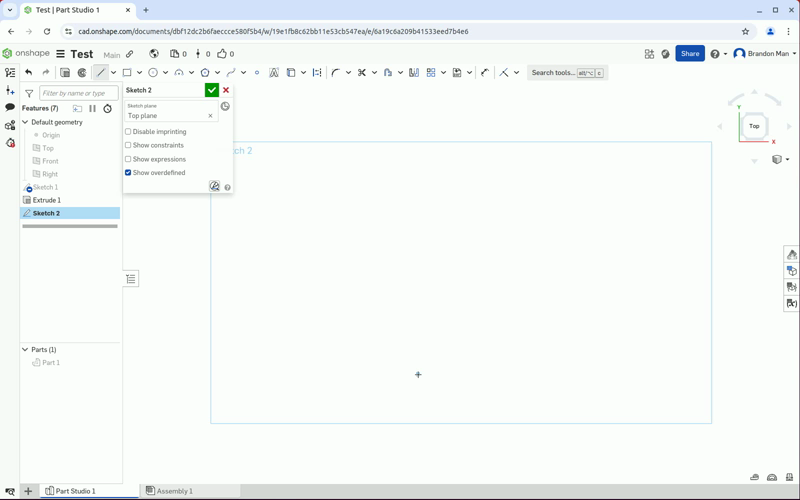
mouse_move(502, 374)
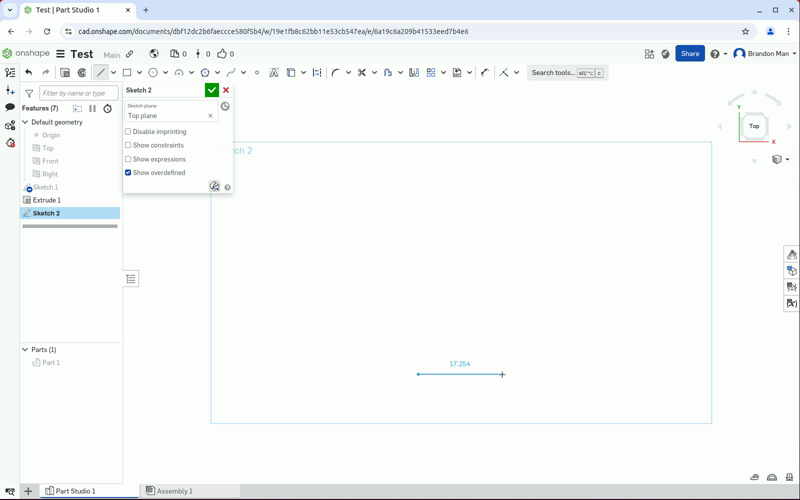
click(502, 374)
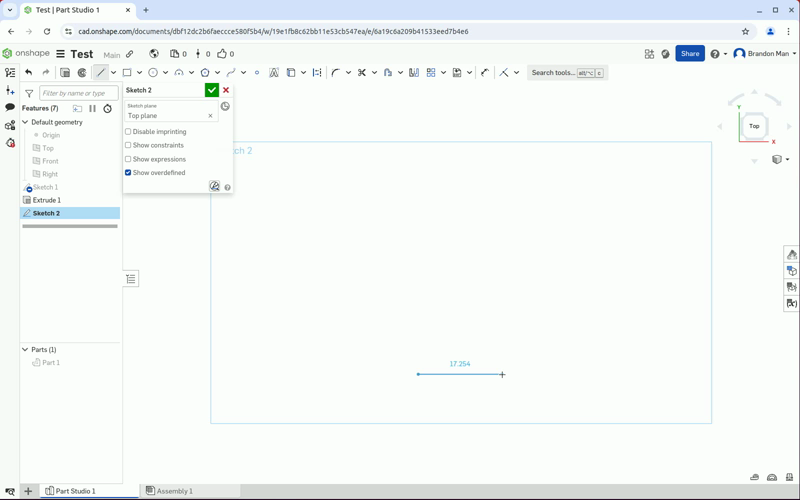
key_up(shift)
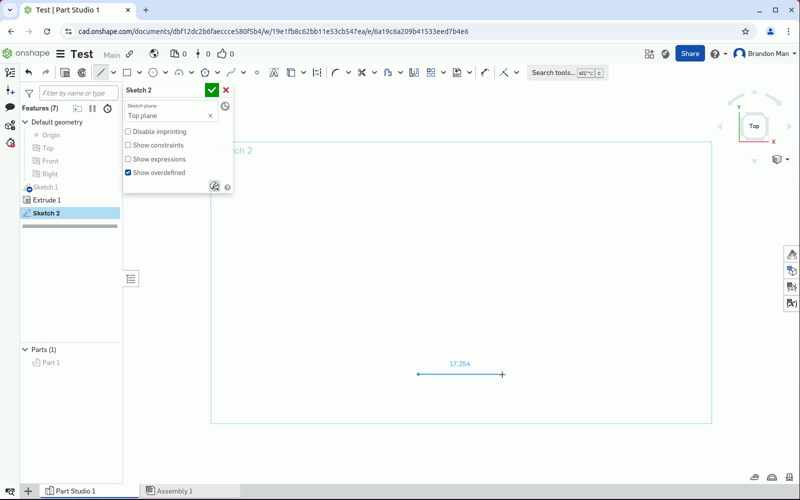
key_down(shift)
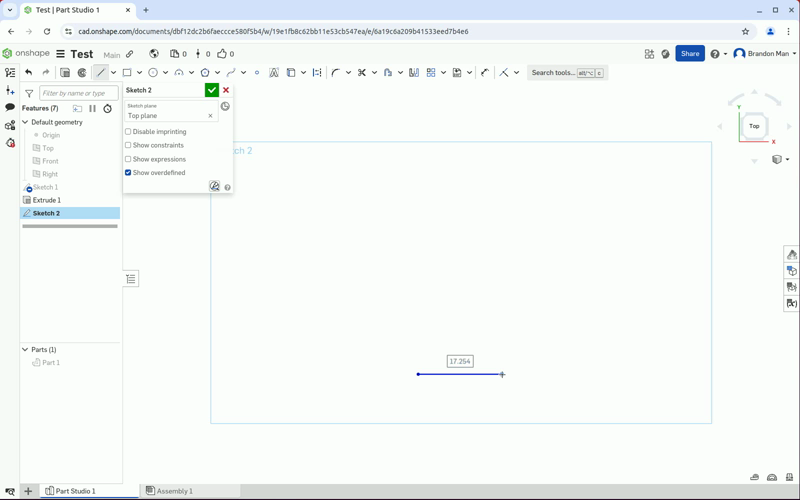
mouse_move(532, 374)
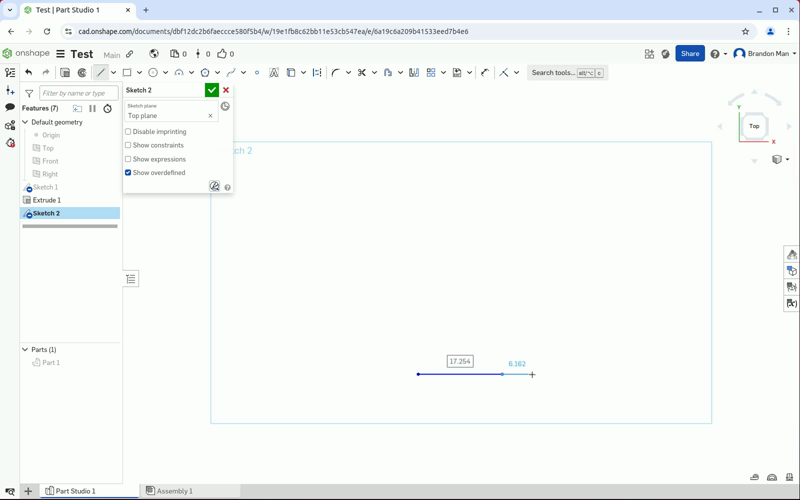
mouse_move(502, 323)
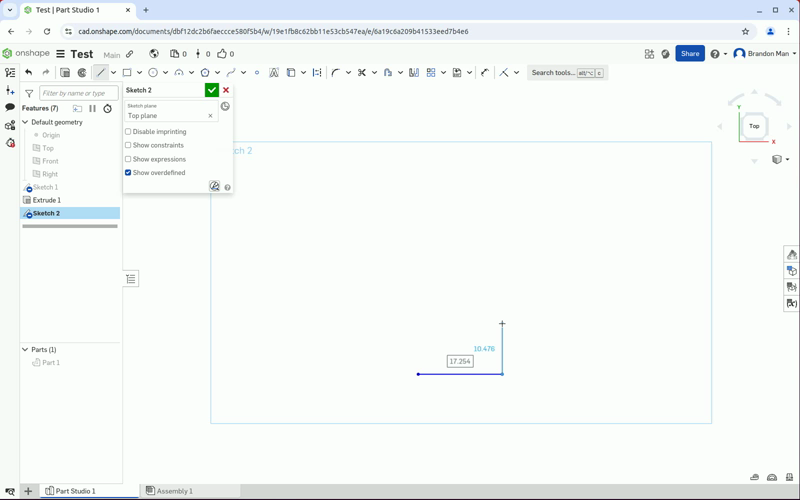
click(502, 323)
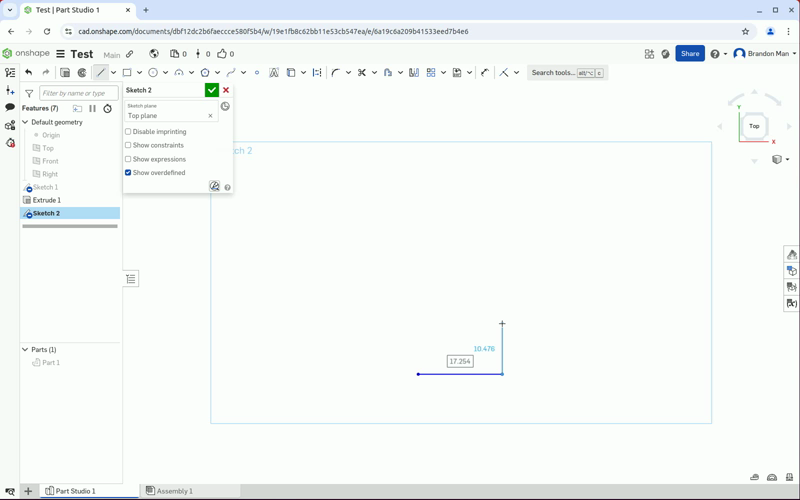
key_up(shift)
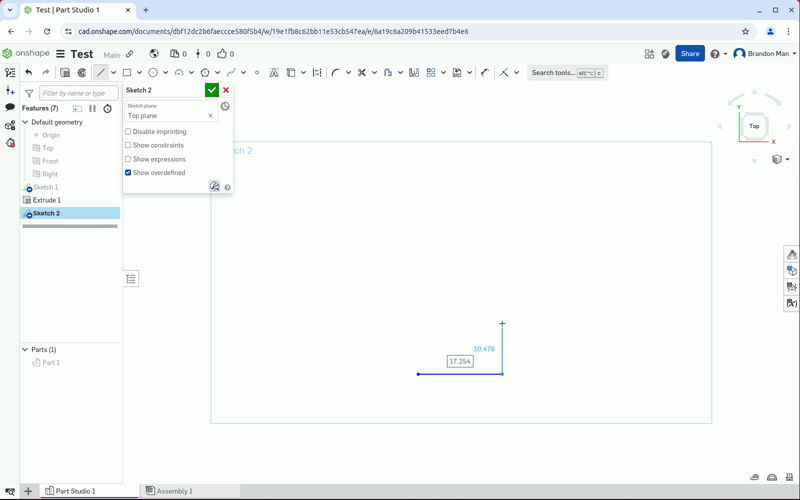
key_down(shift)
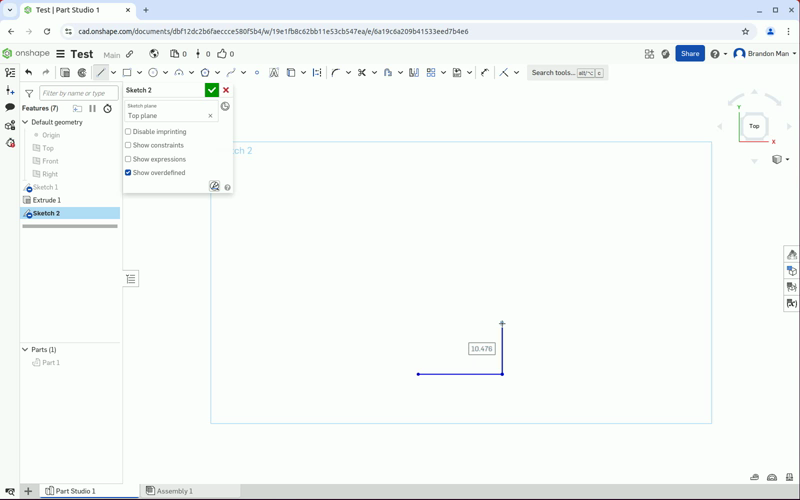
mouse_move(418, 323)
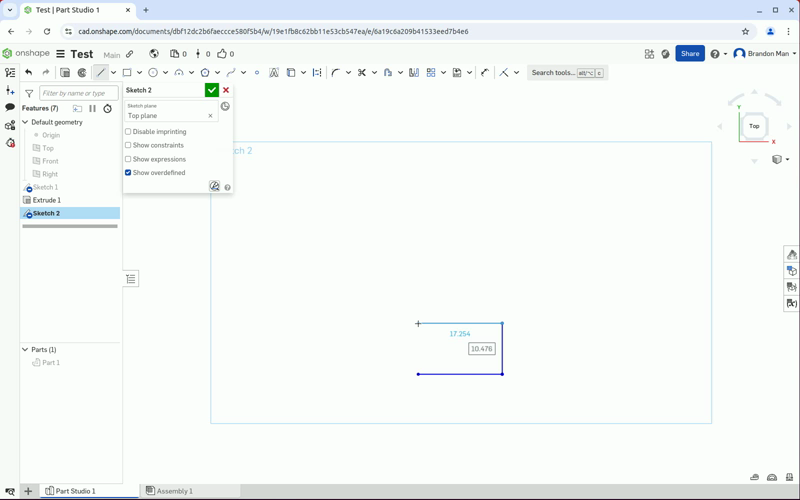
click(418, 323)
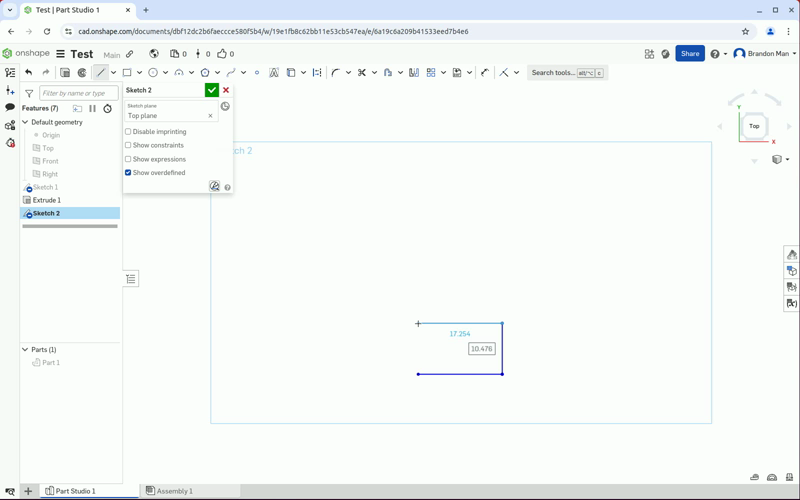
key_up(shift)
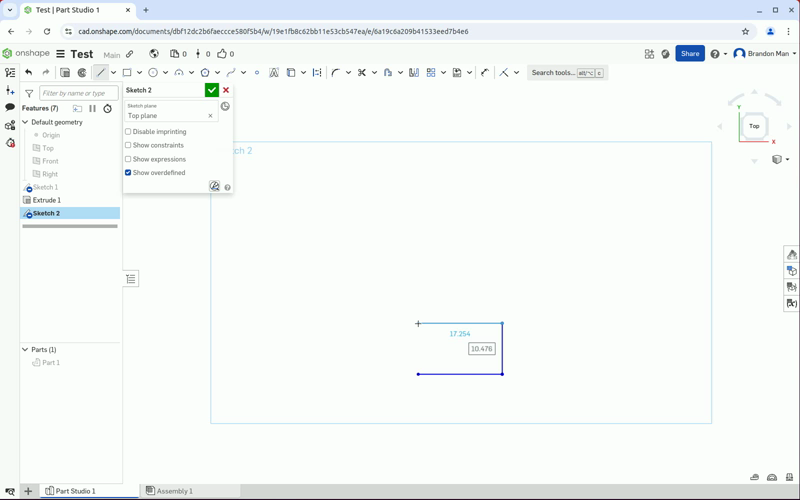
mouse_move(448, 323)
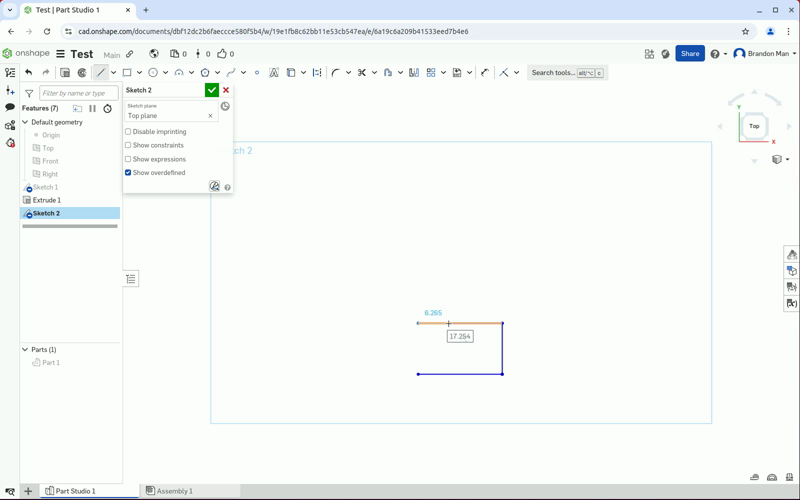
key_down(shift)
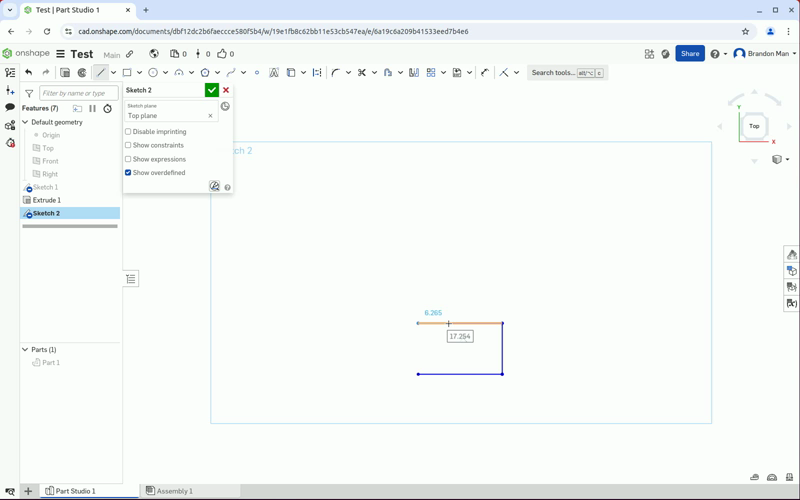
mouse_move(418, 374)
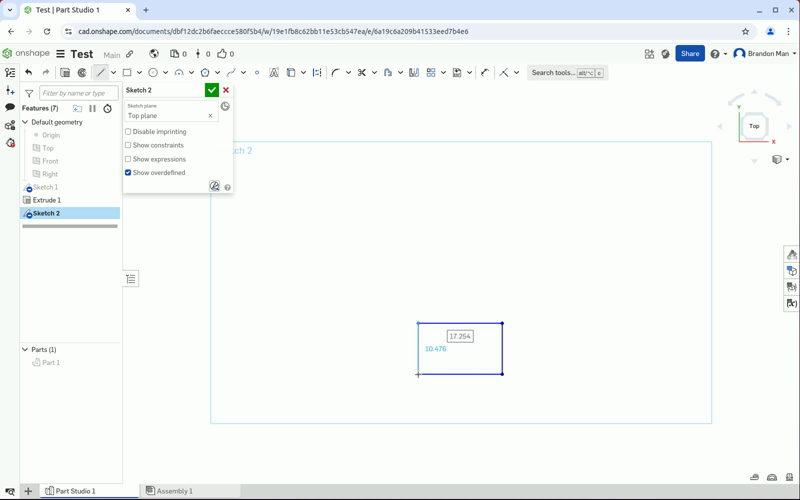
key_up(shift)
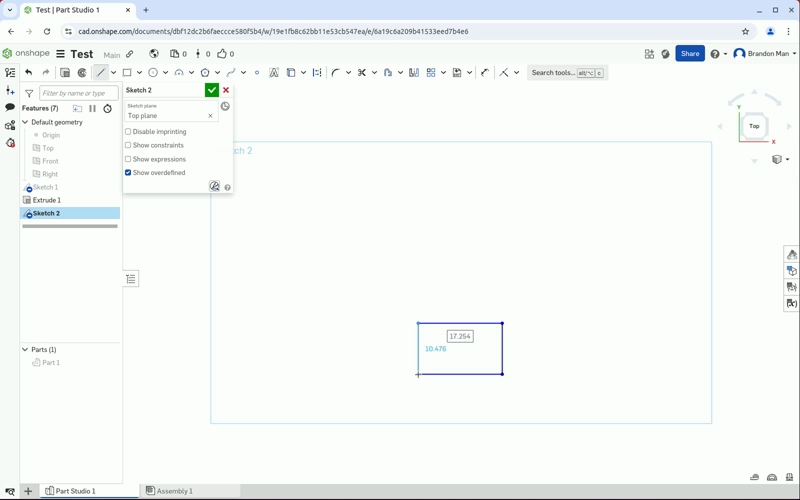
click(418, 374)
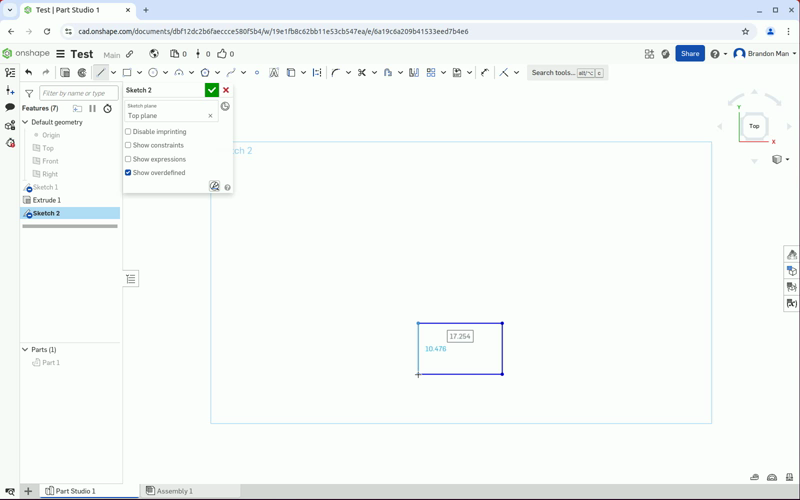
key(esc)
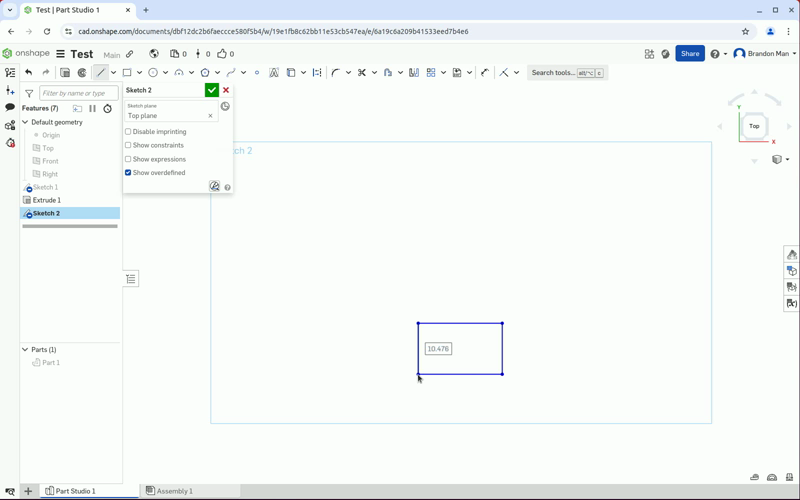
mouse_move(457, 367)
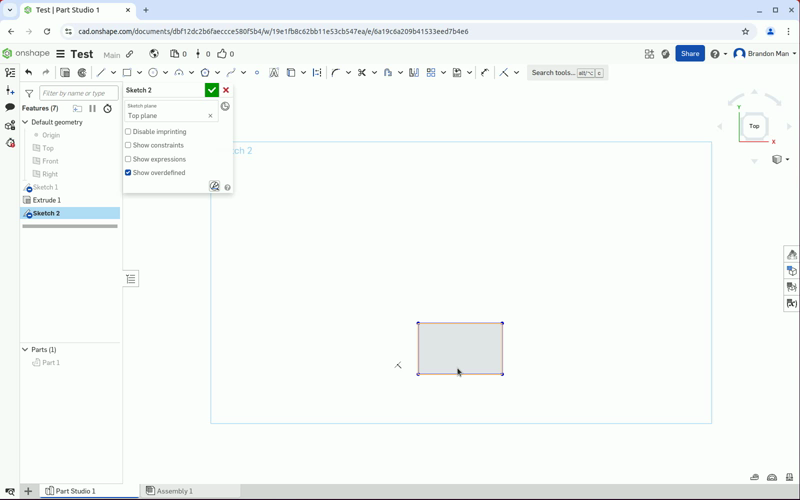
click(457, 367)
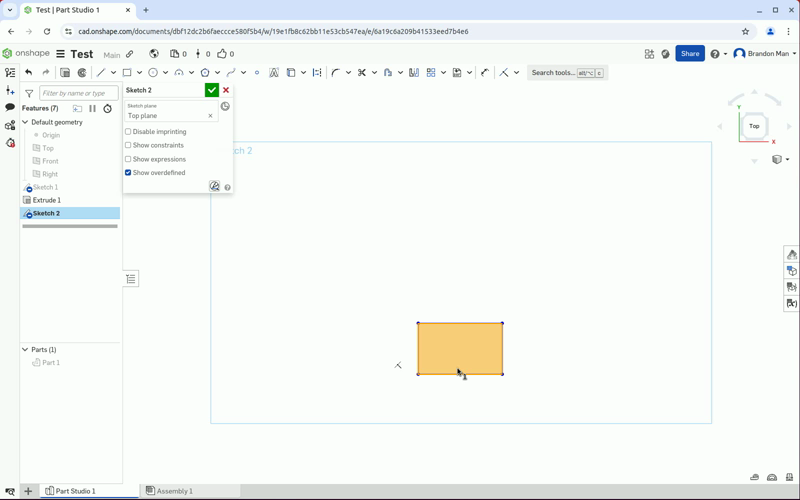
mouse_move(73, 352)
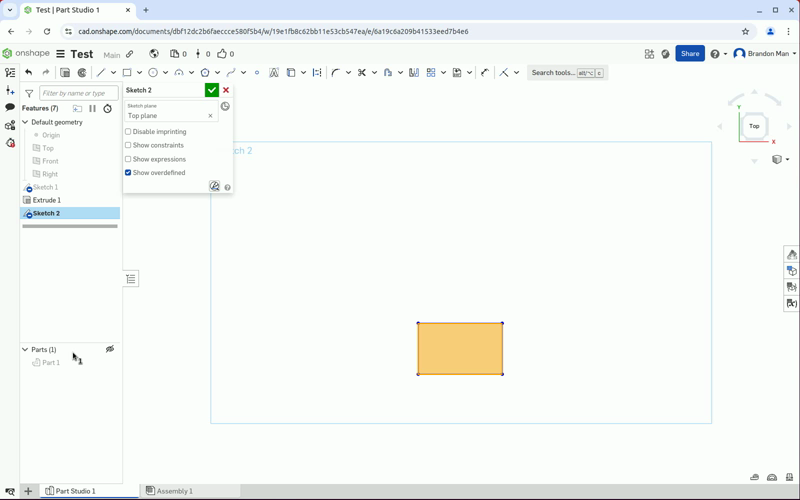
key(shift+y)
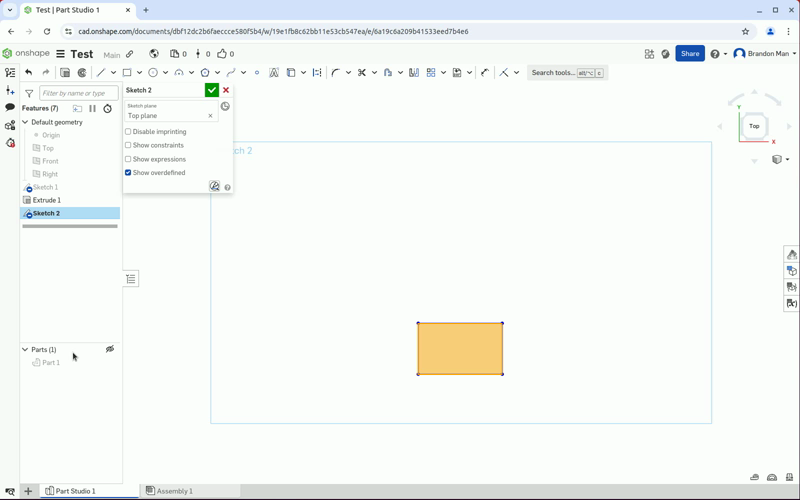
key(shift+e)
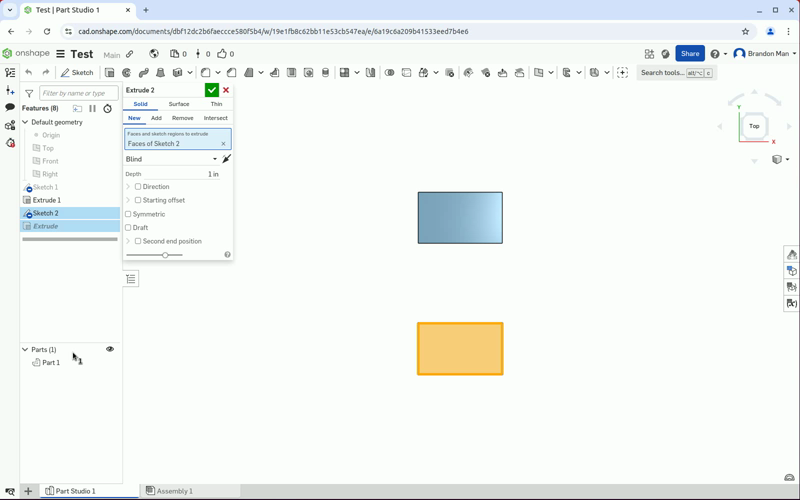
mouse_move(143, 106)
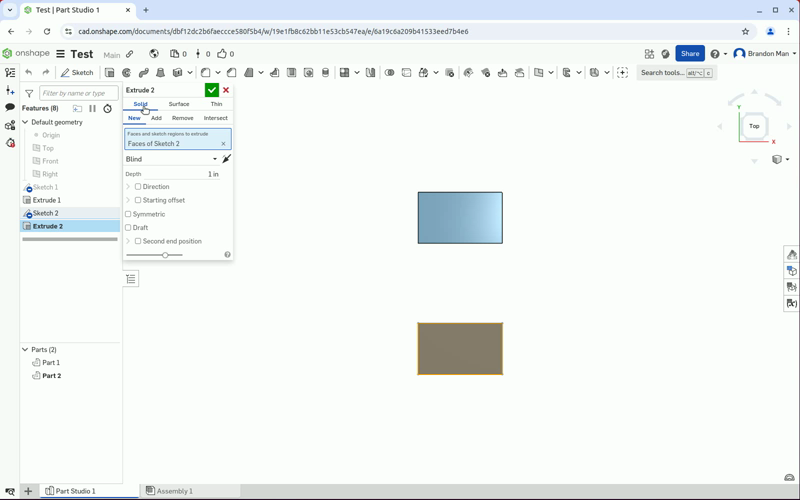
click(143, 106)
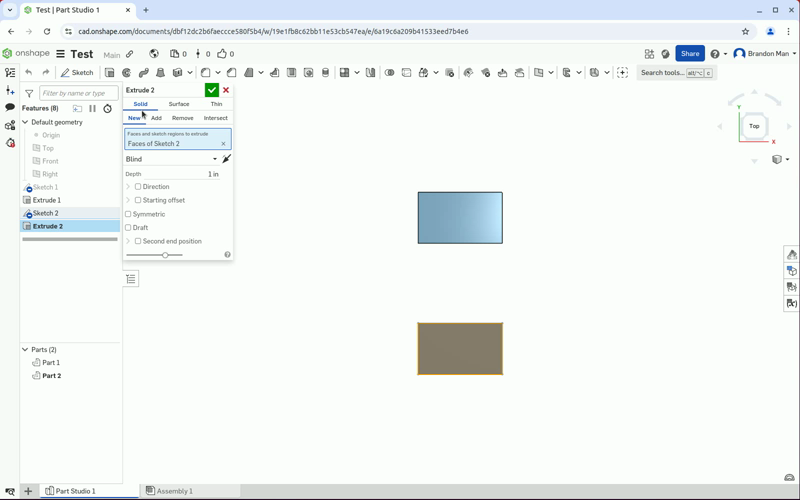
mouse_move(137, 120)
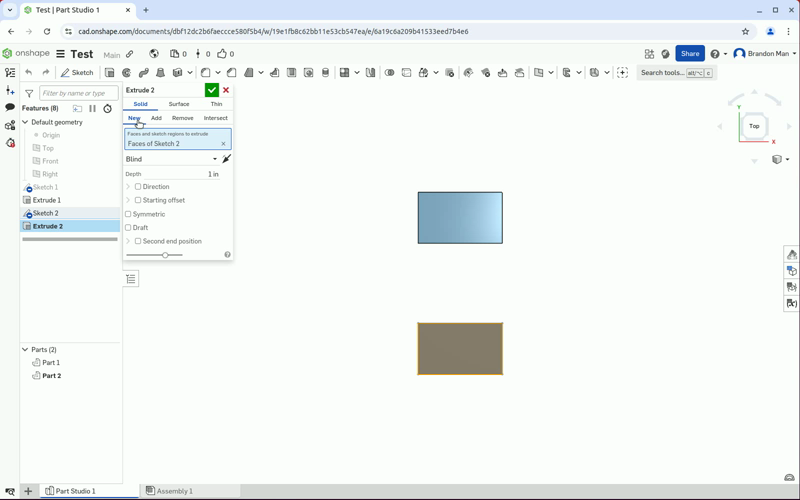
click(137, 120)
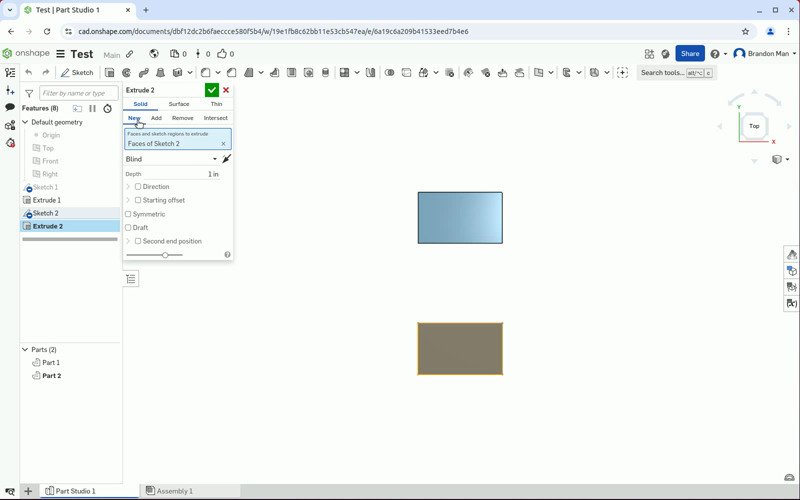
key(tab, 4)
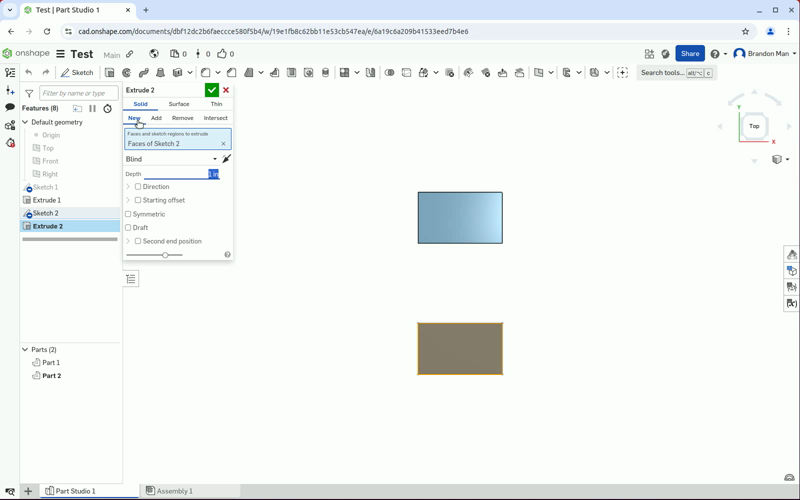
text(0.963)
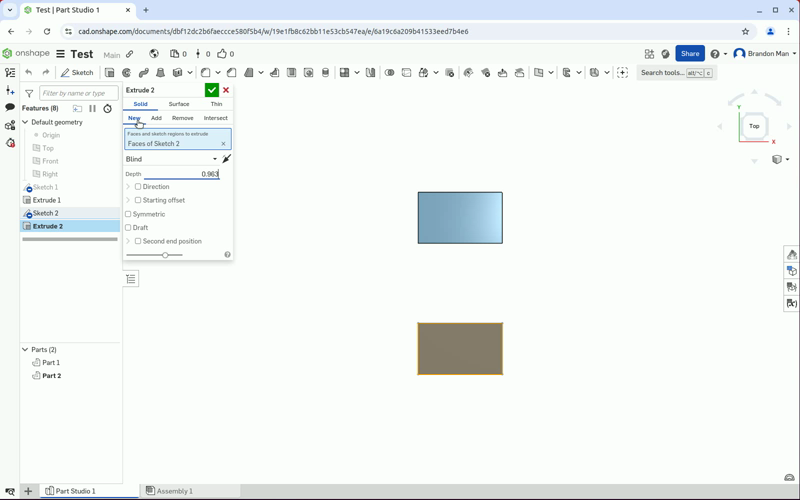
key(enter)
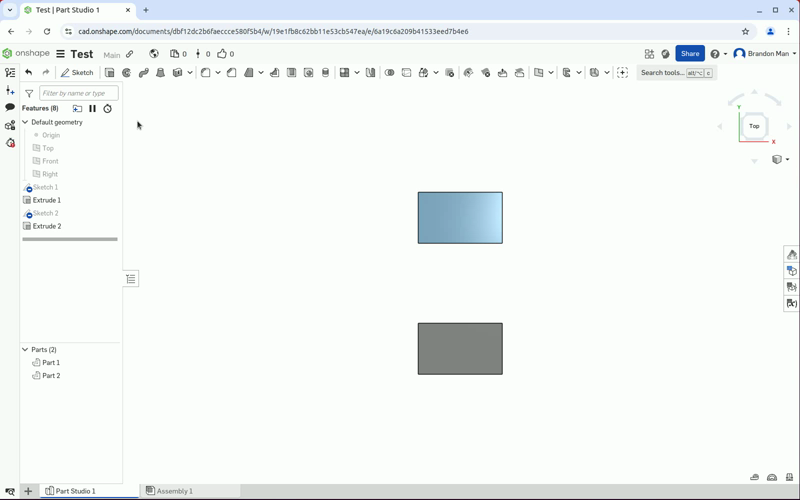
key(shift+h)
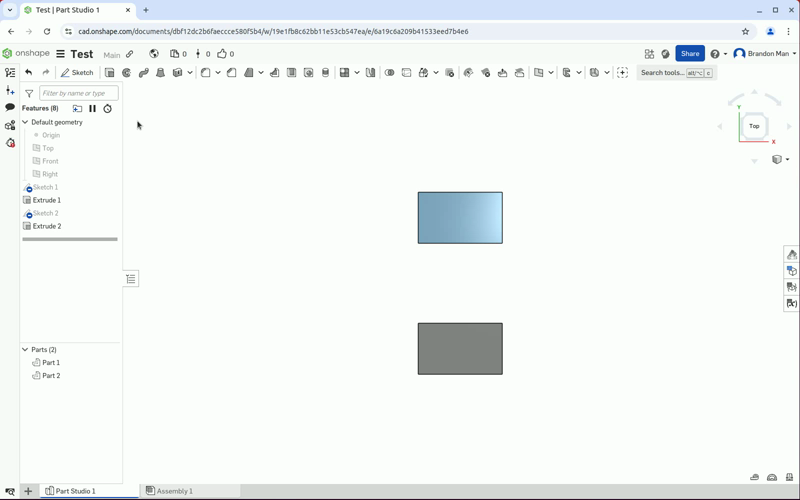
key(shift+h)
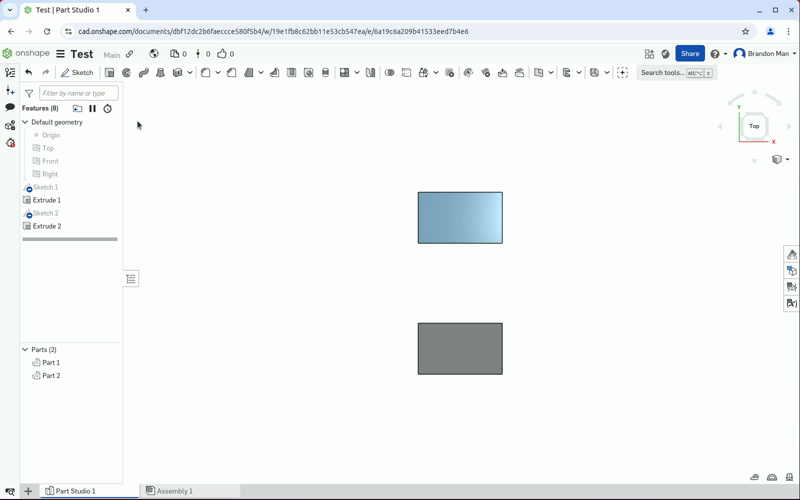
mouse_move(73, 189)
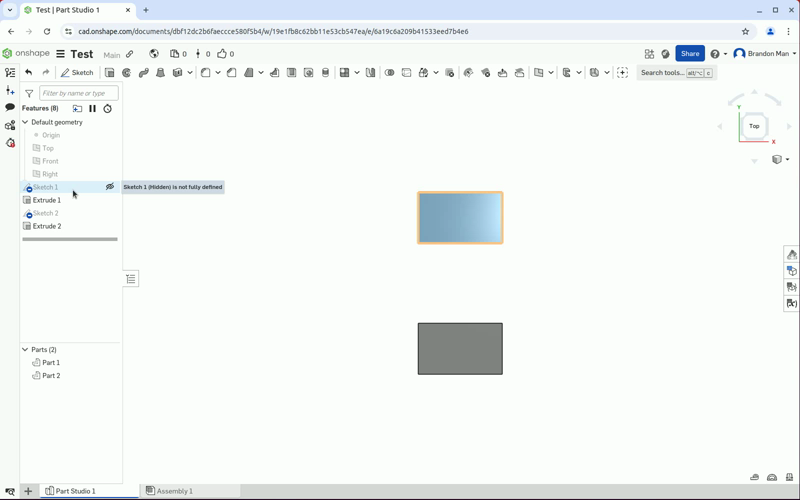
click(73, 189)
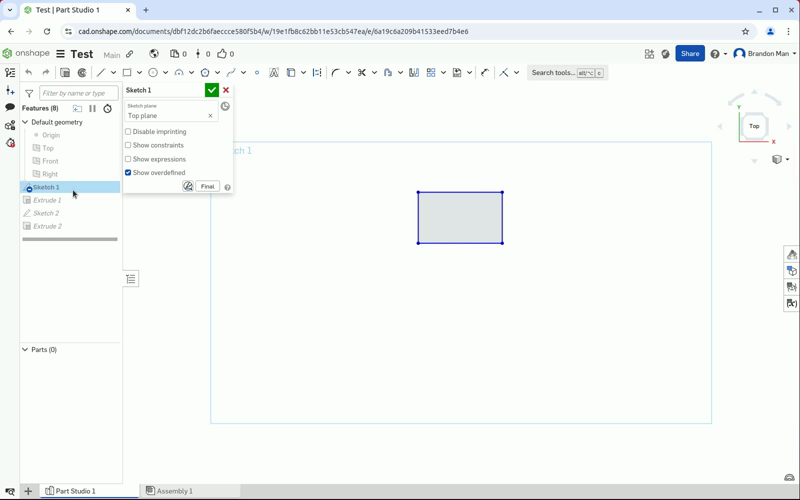
mouse_move(229, 92)
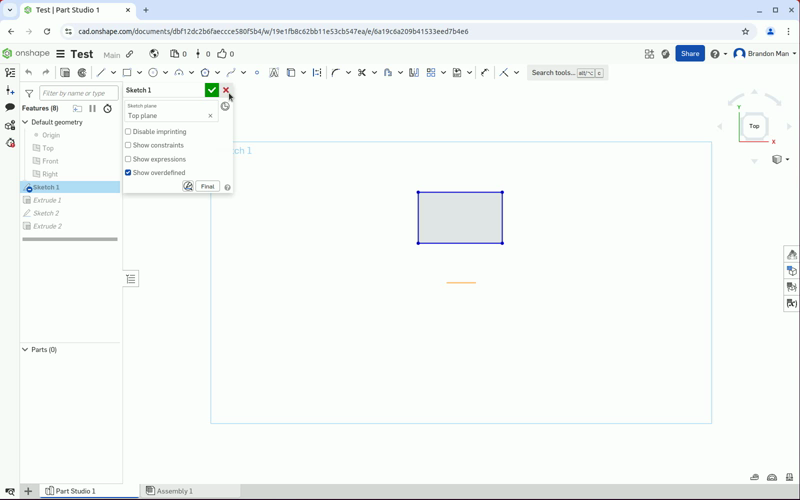
click(229, 92)
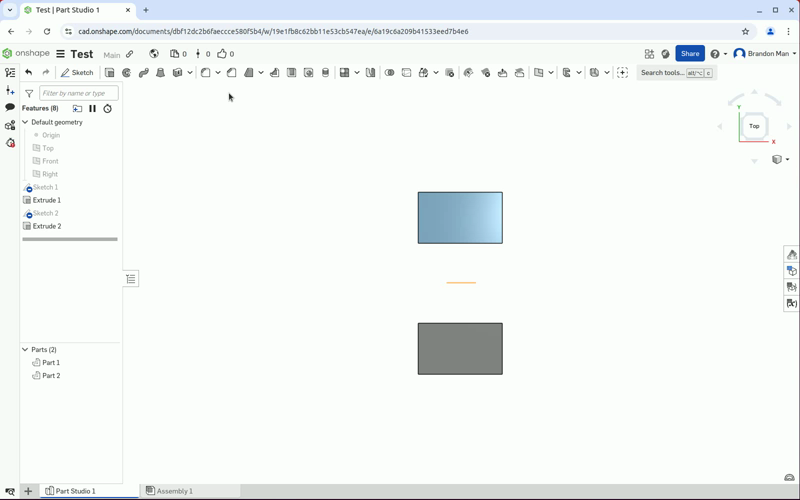
mouse_move(541, 75)
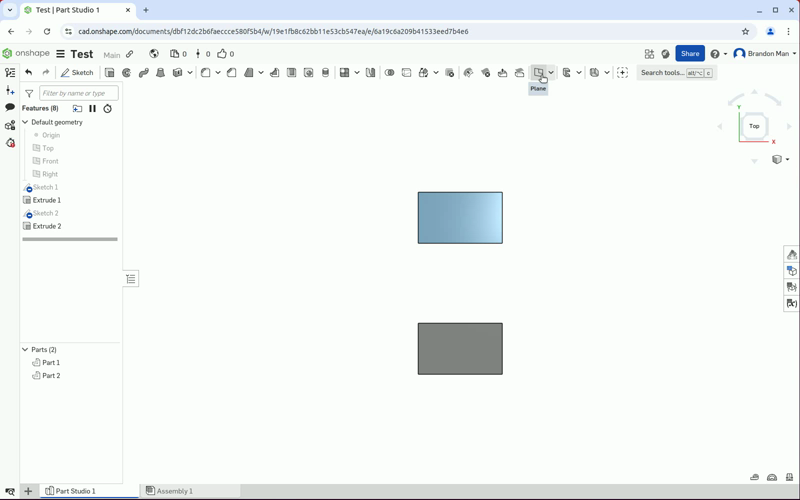
click(541, 75)
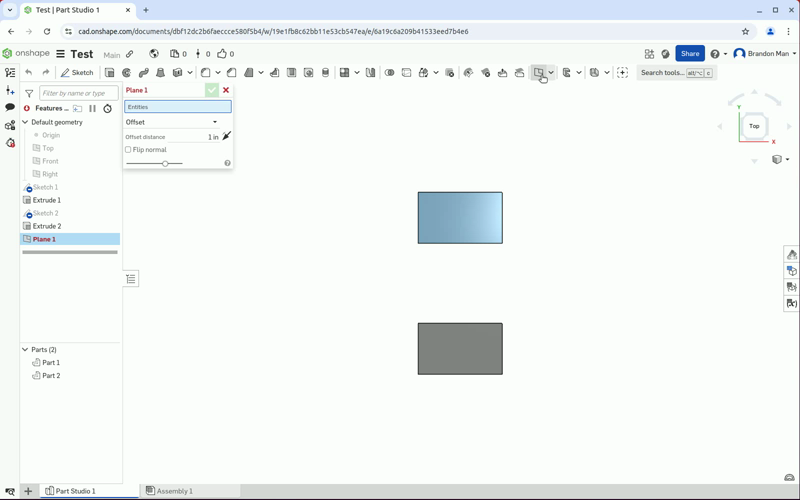
mouse_move(73, 150)
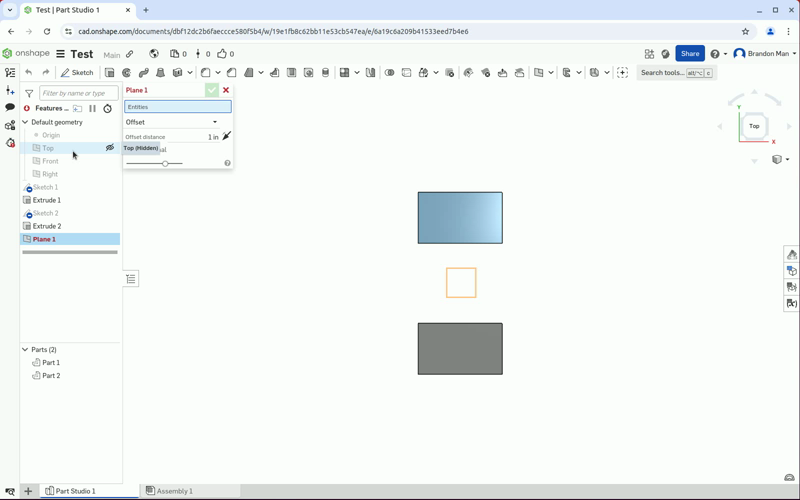
click(73, 150)
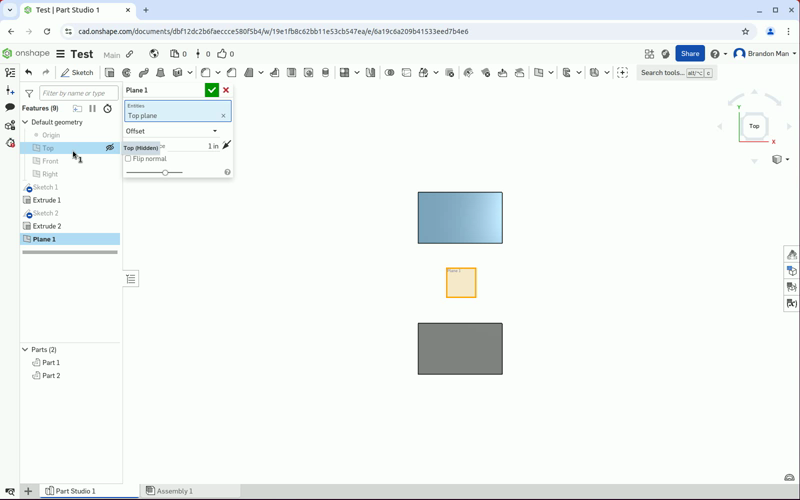
key(tab, 2)
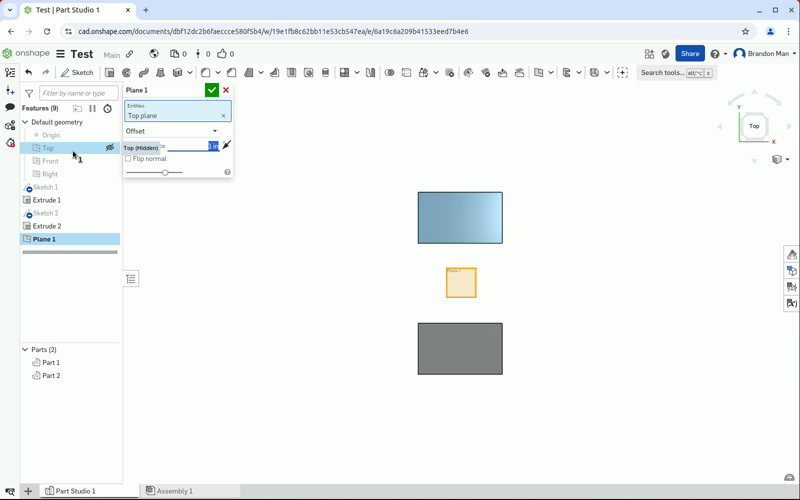
text(0.955)
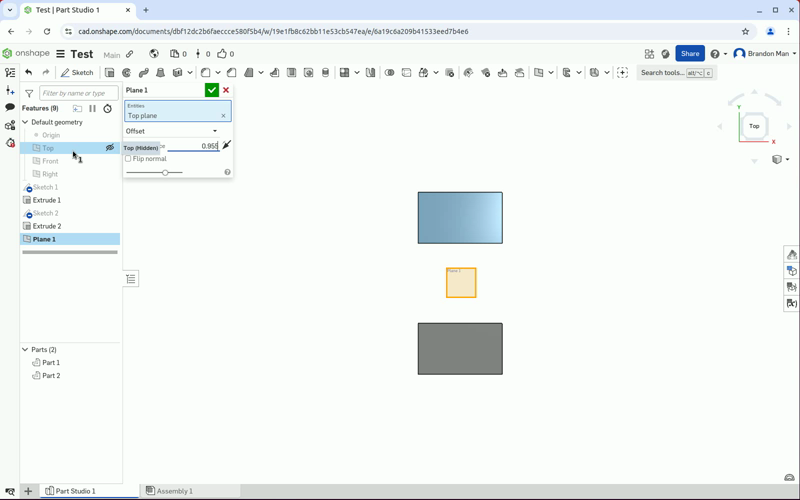
key(enter, 2)
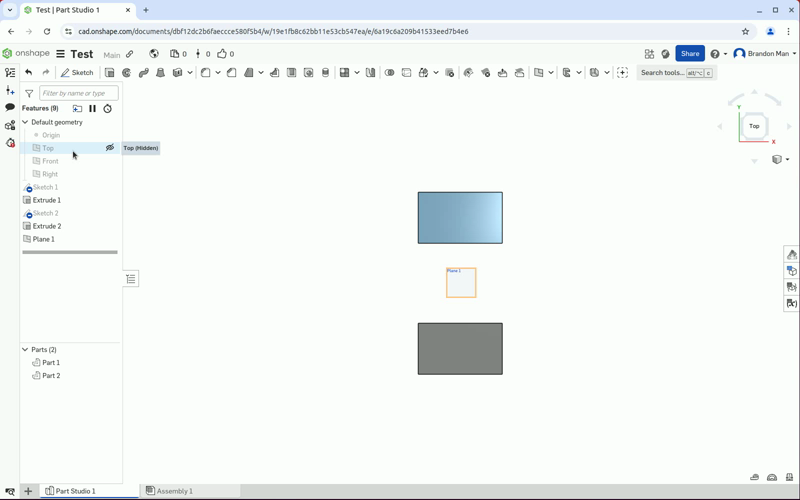
key(shift+s)
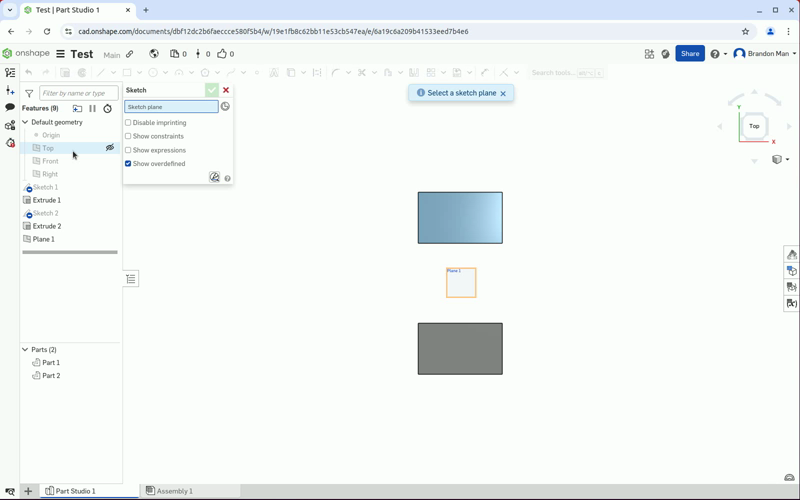
mouse_move(73, 241)
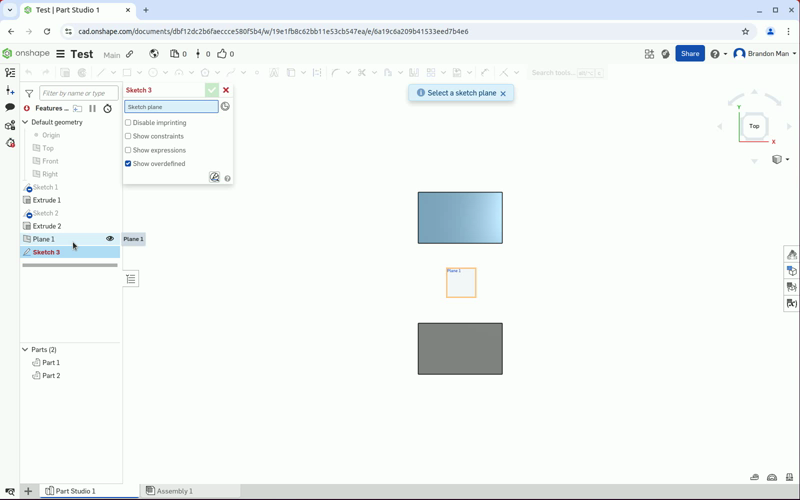
click(73, 241)
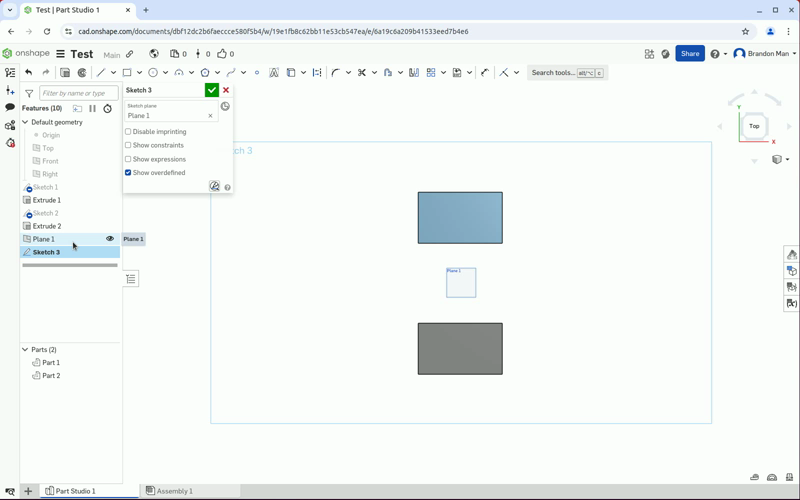
mouse_move(73, 352)
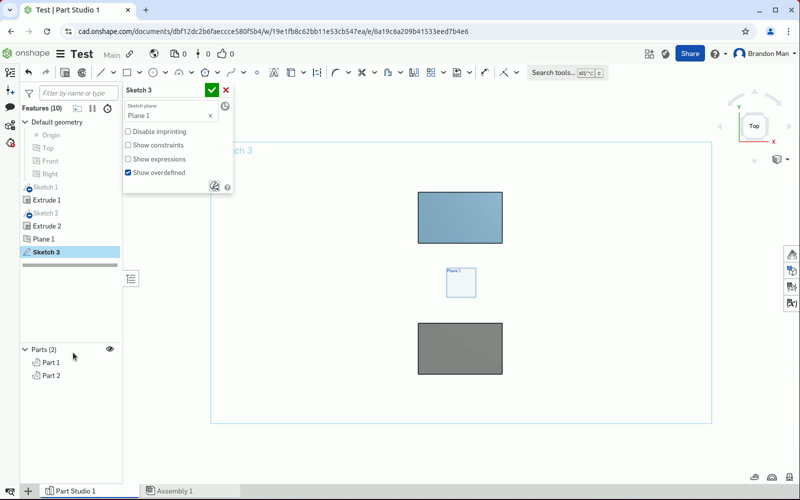
key(y)
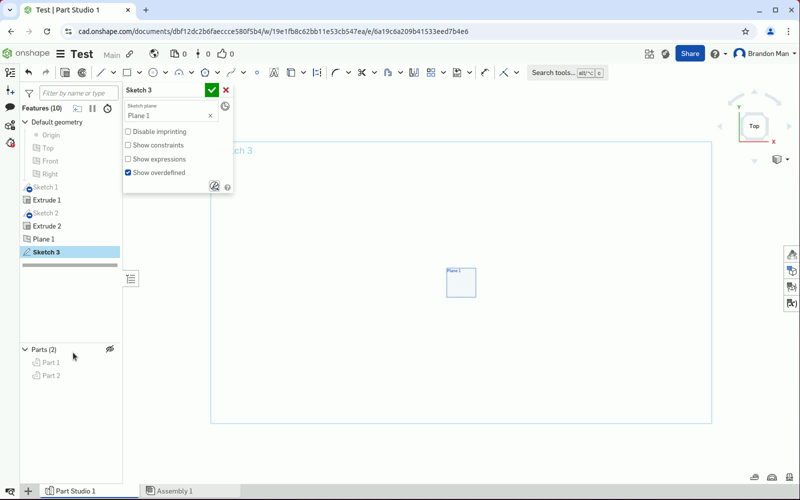
key(l)
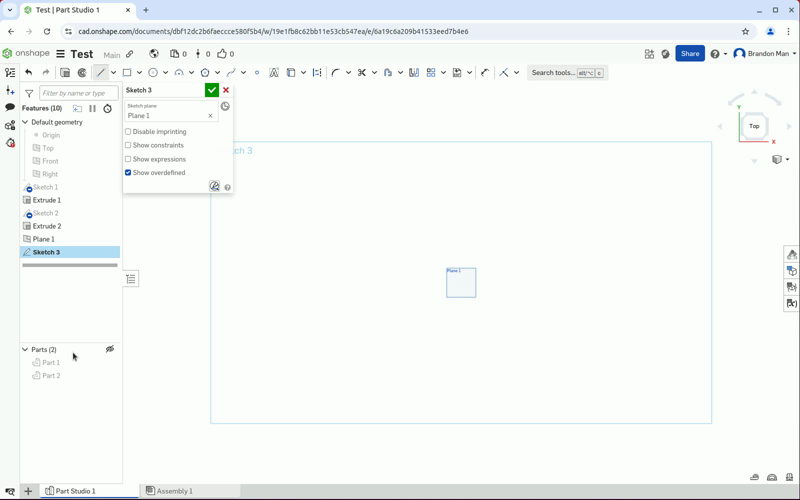
key_down(shift)
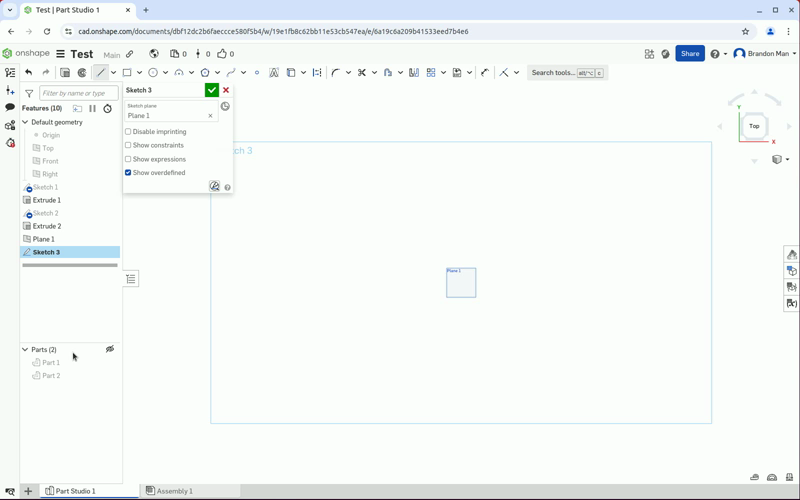
mouse_move(401, 390)
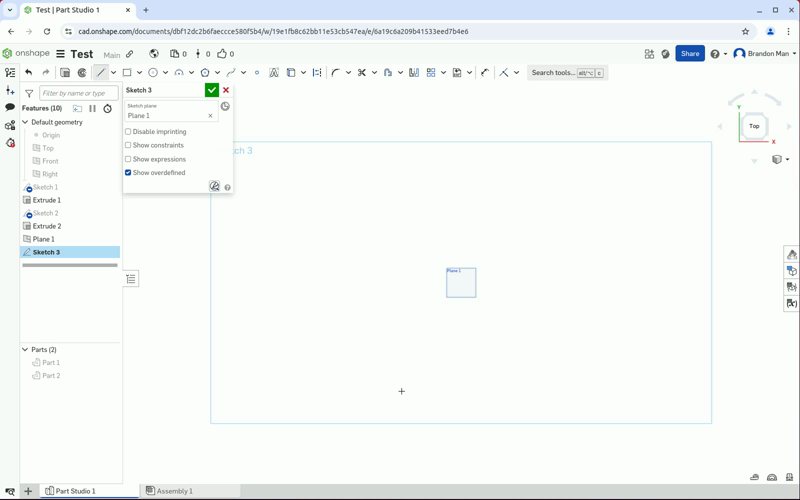
click(401, 390)
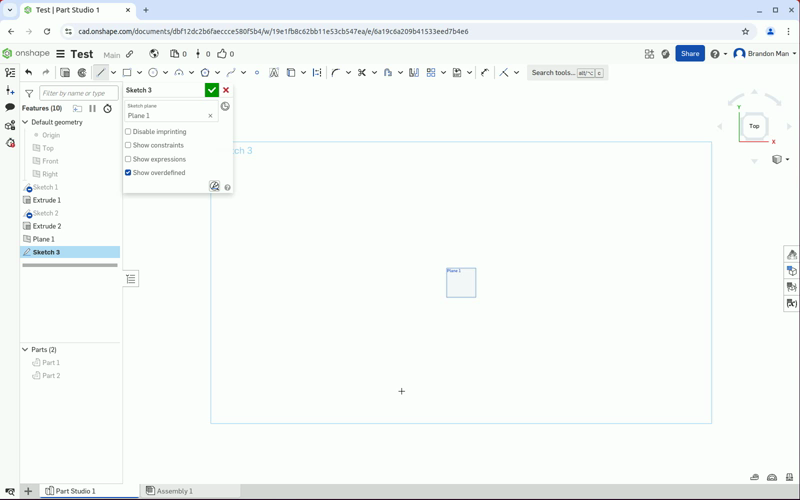
key_up(shift)
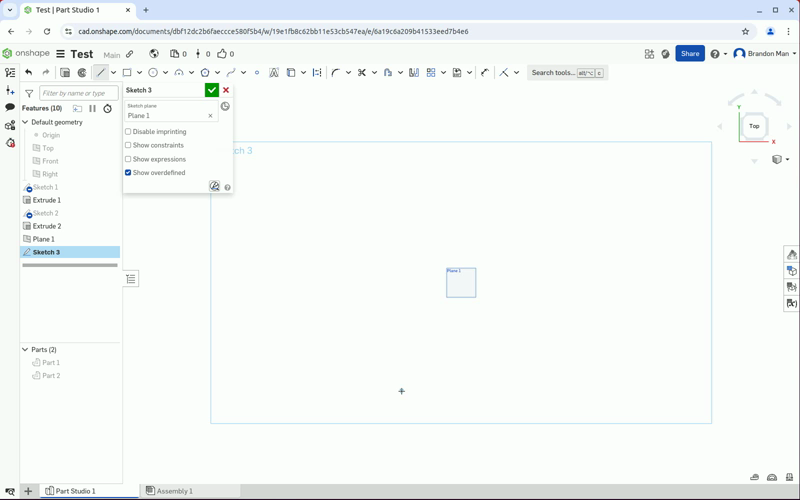
key_down(shift)
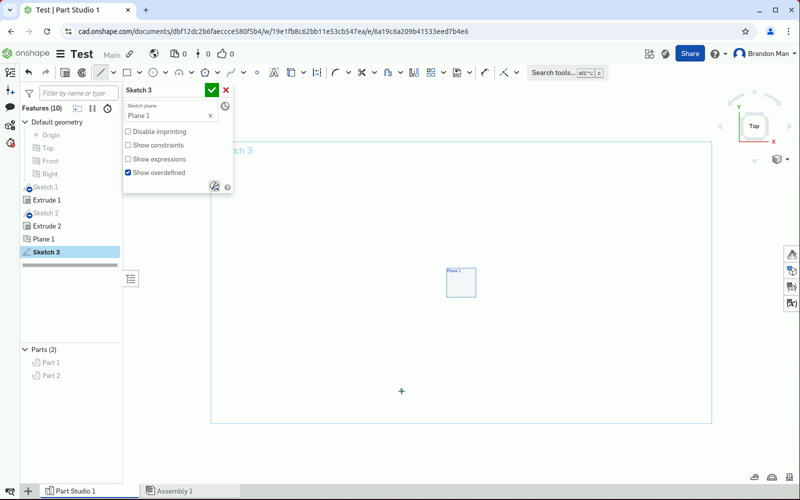
mouse_move(519, 390)
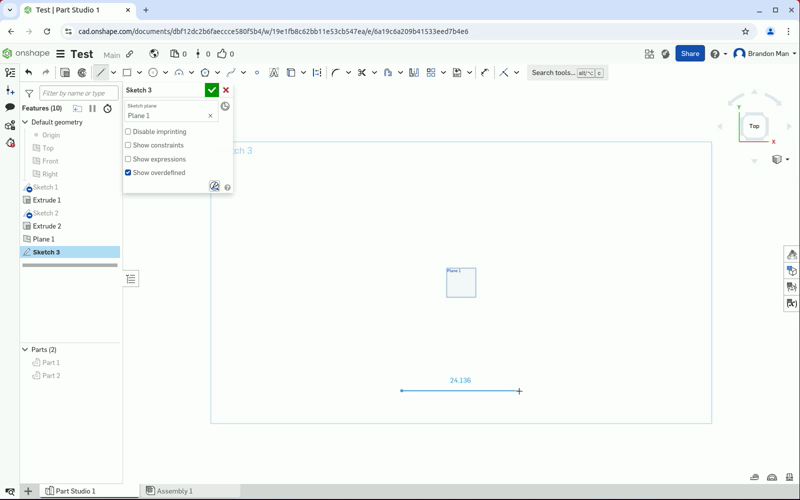
click(519, 390)
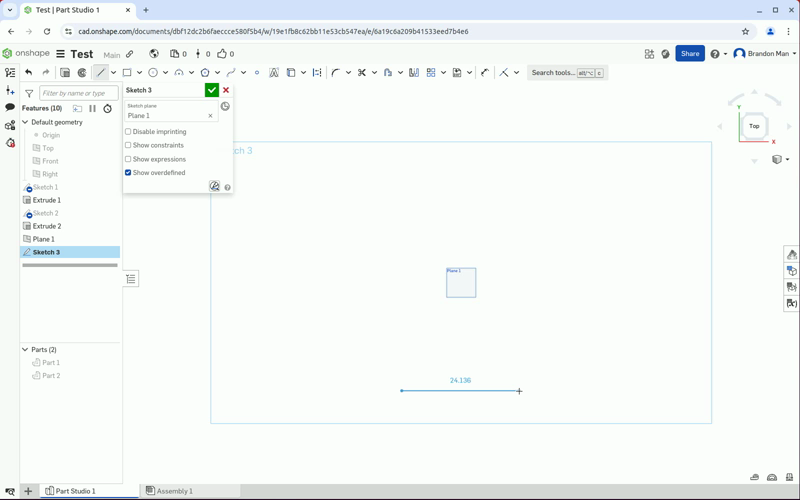
key_up(shift)
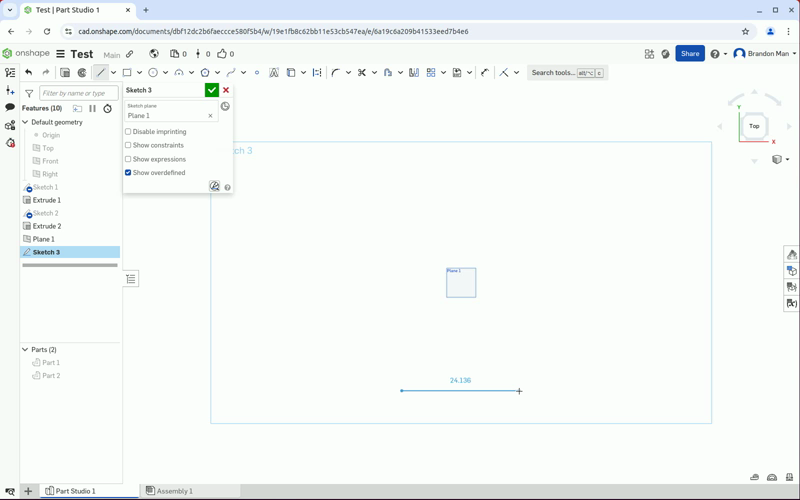
key_down(shift)
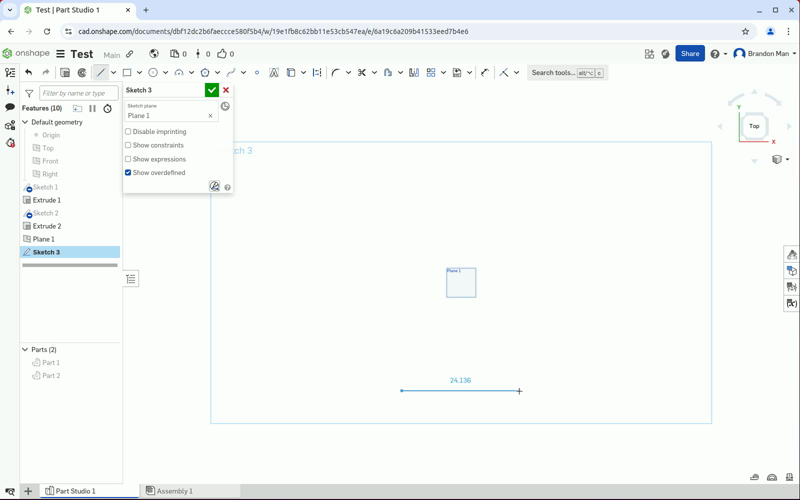
mouse_move(519, 177)
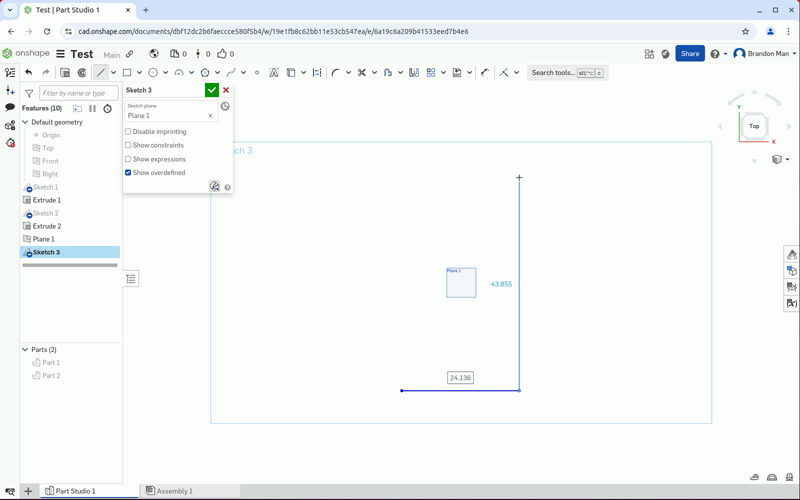
click(519, 177)
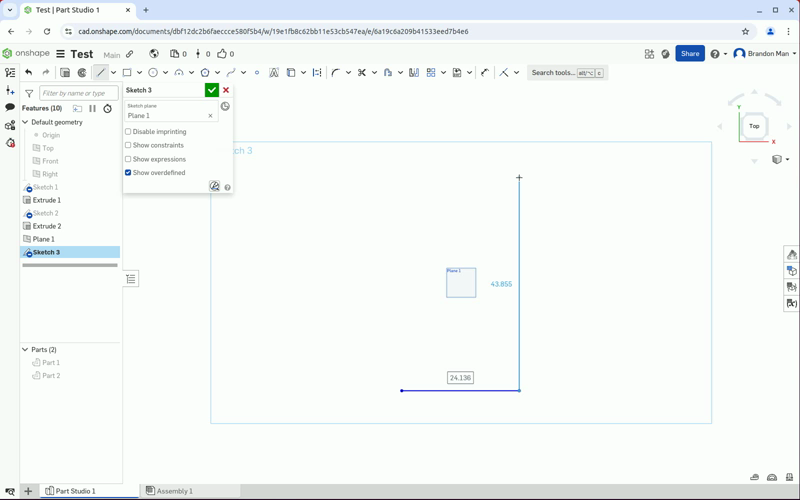
key_up(shift)
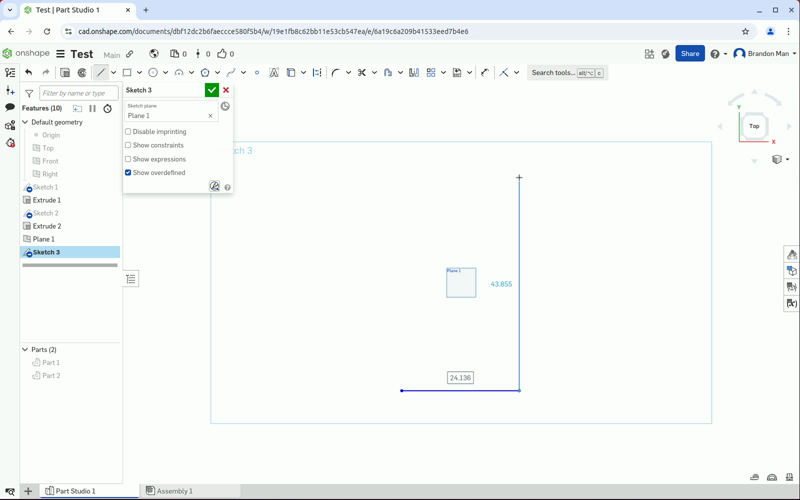
key_down(shift)
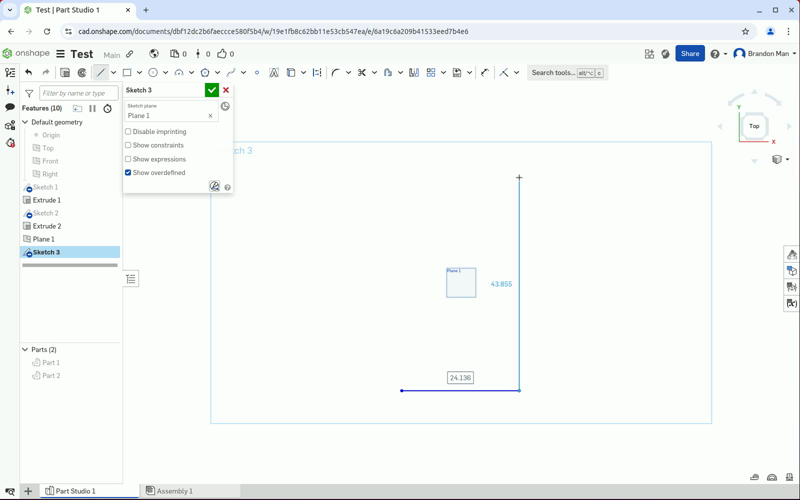
mouse_move(401, 177)
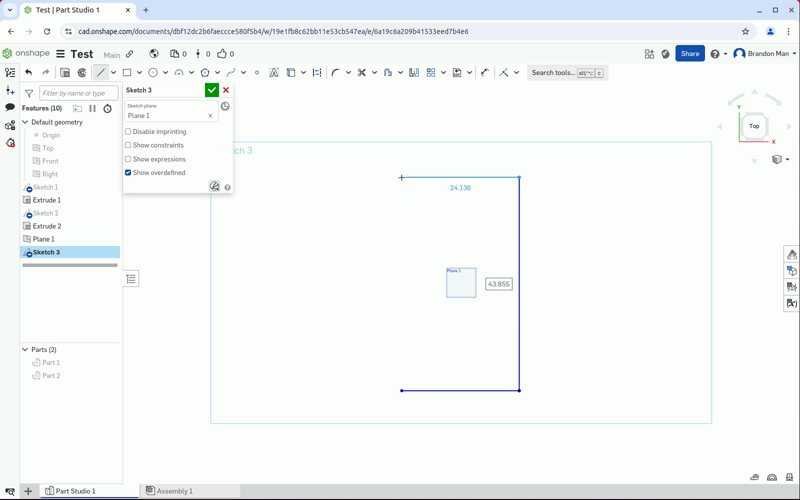
click(401, 177)
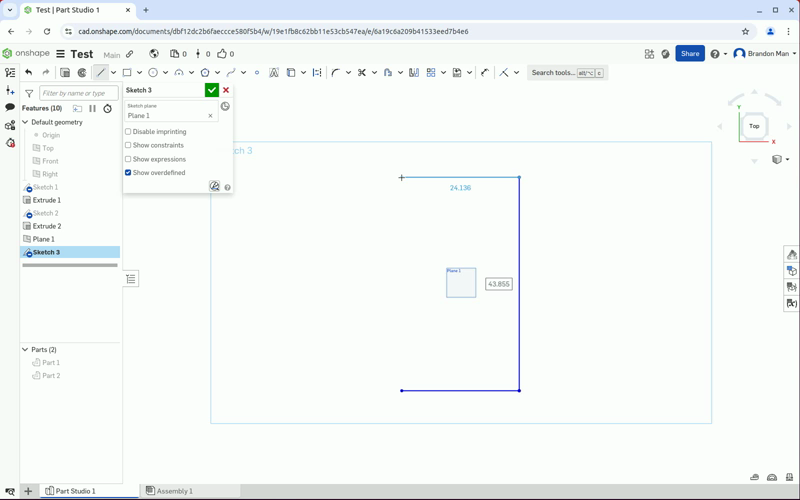
key_up(shift)
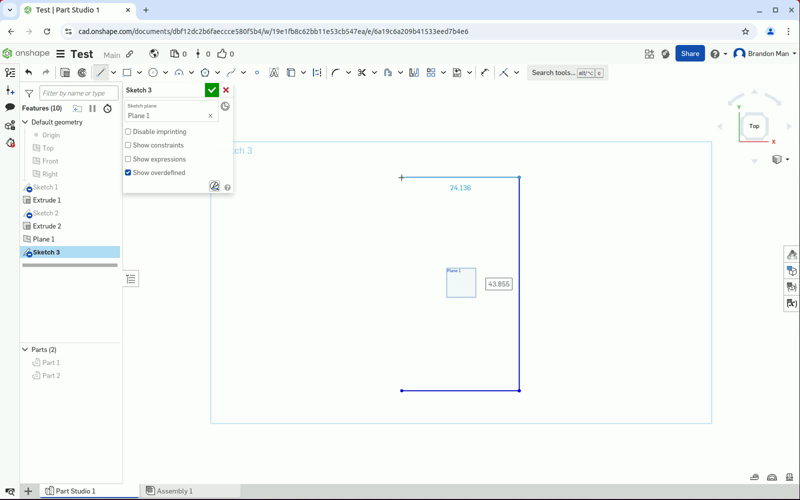
key_down(shift)
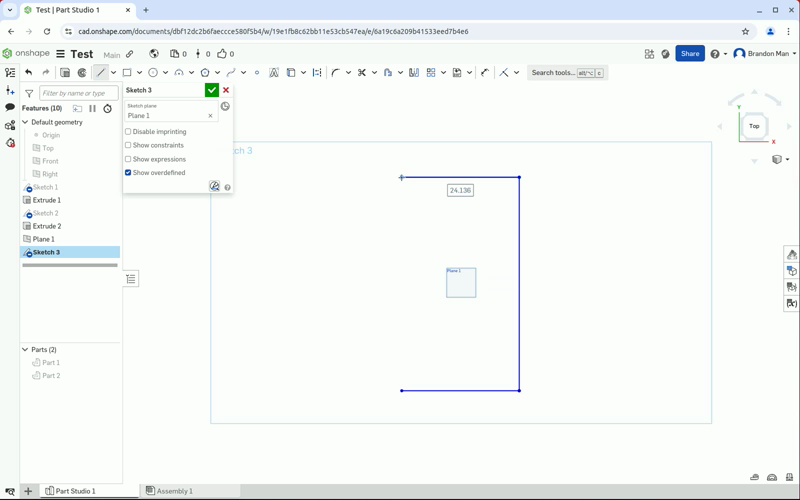
mouse_move(401, 390)
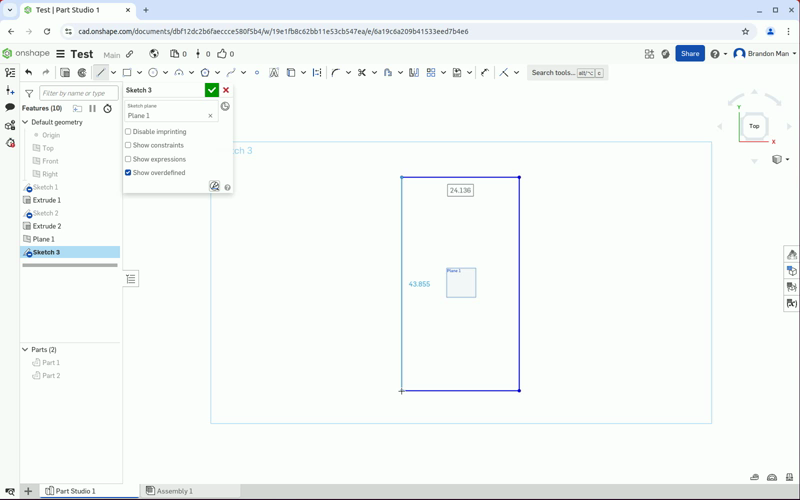
key_up(shift)
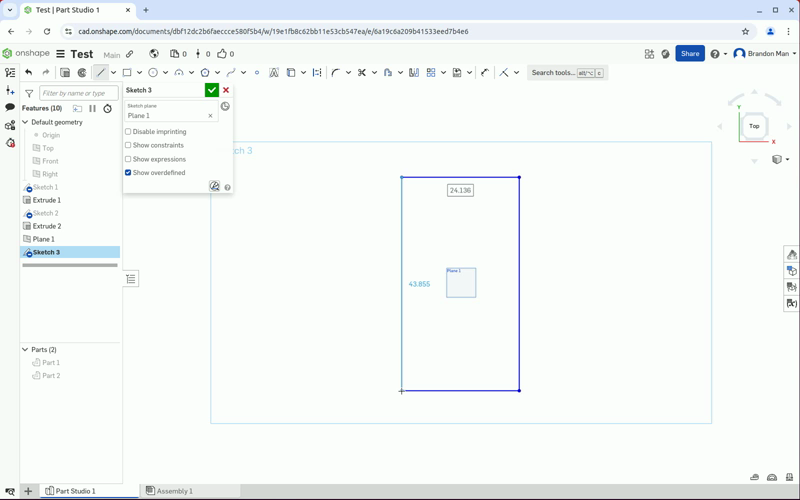
click(401, 390)
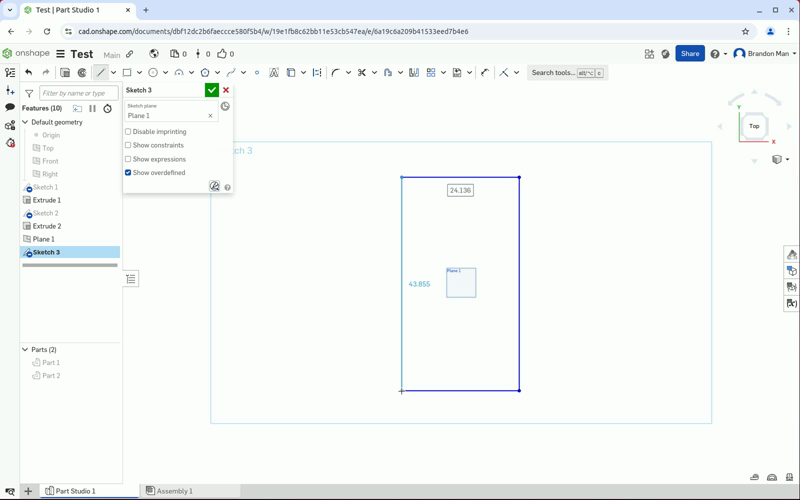
key(esc)
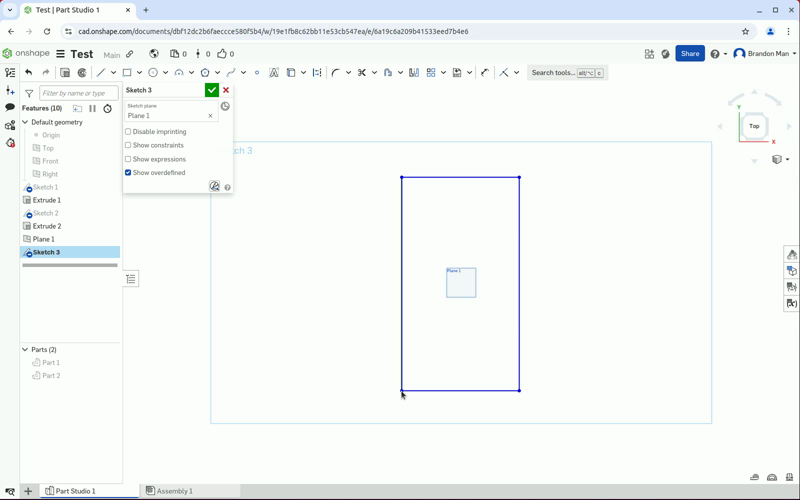
key(l)
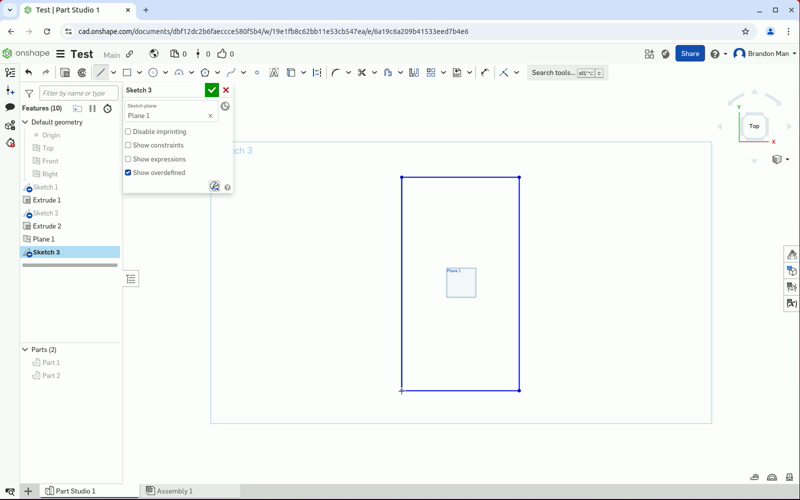
key_down(shift)
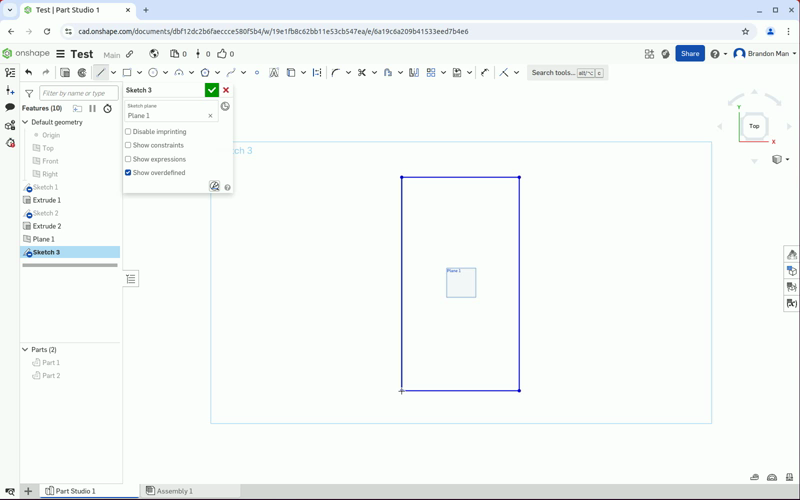
mouse_move(417, 244)
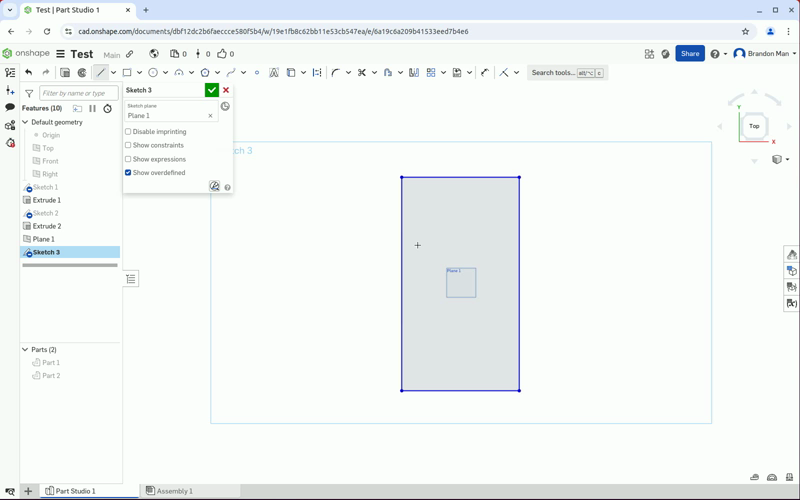
click(417, 244)
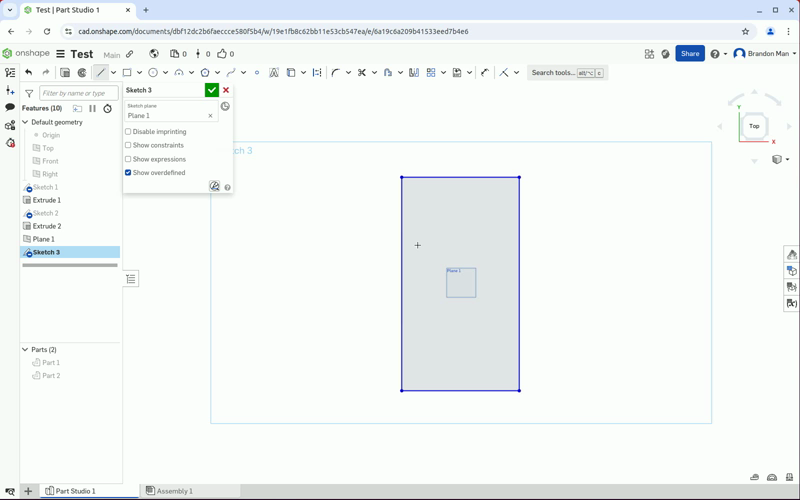
key_up(shift)
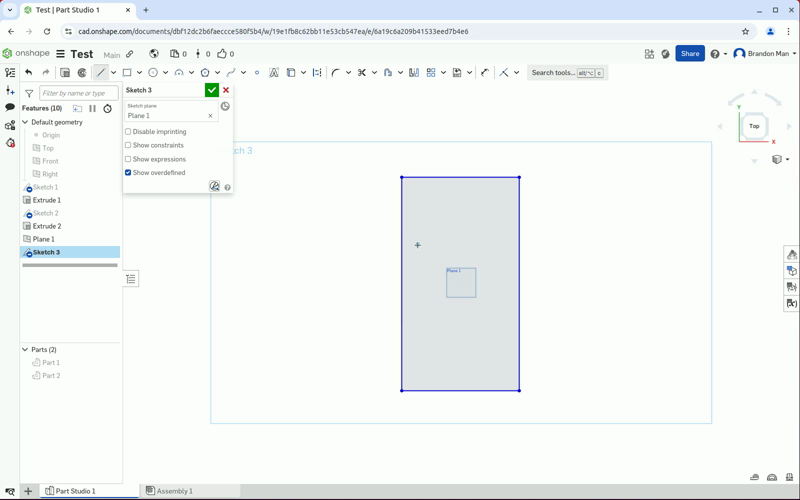
key_down(shift)
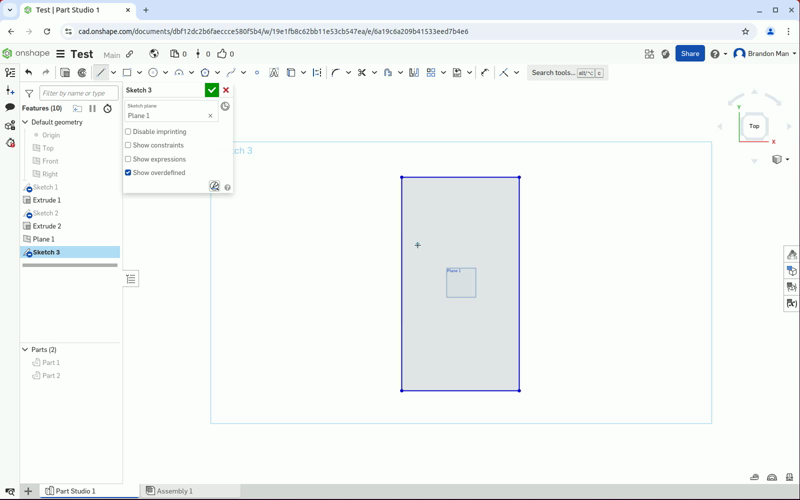
mouse_move(501, 244)
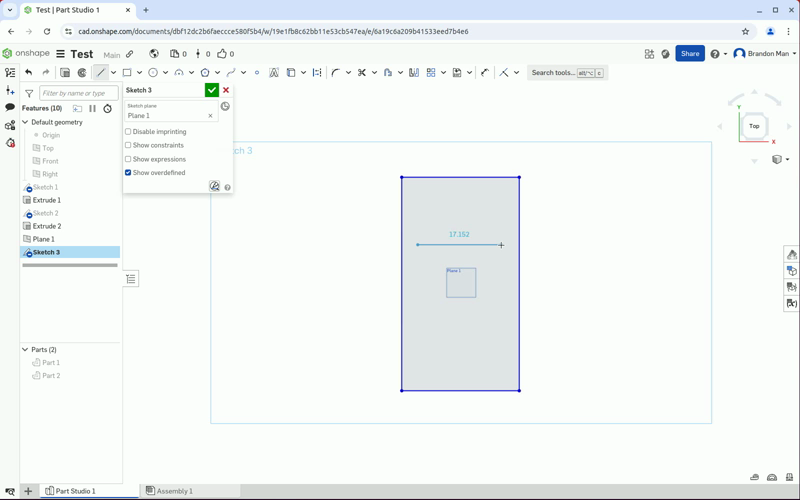
click(501, 244)
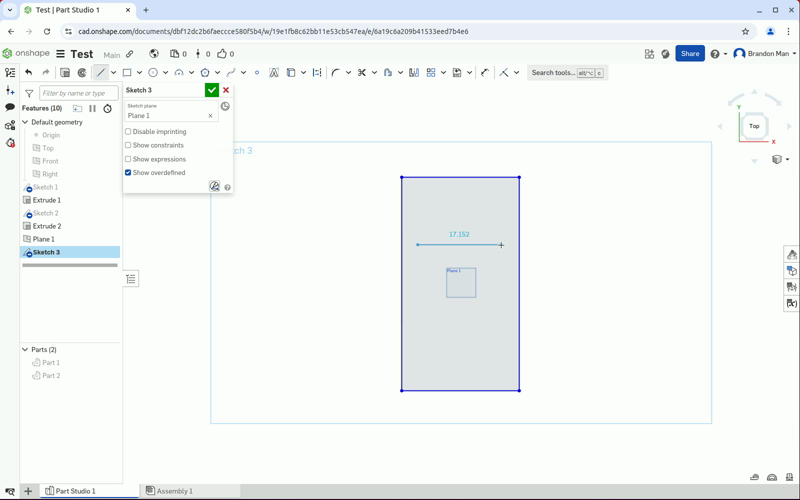
key_up(shift)
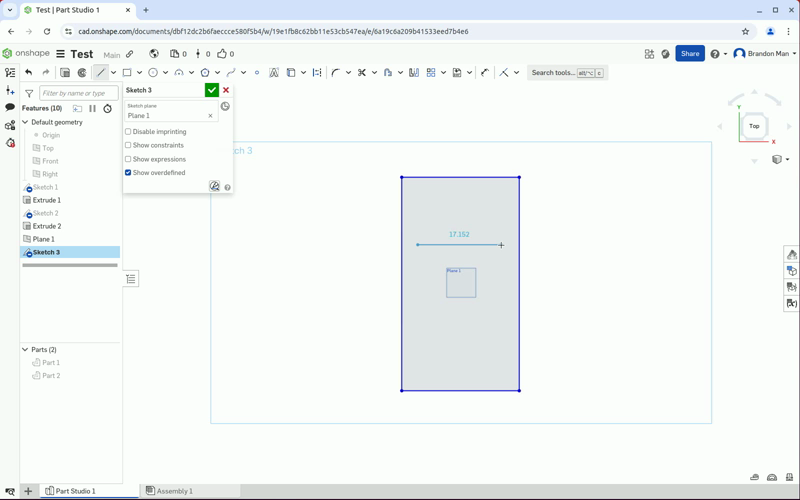
key_down(shift)
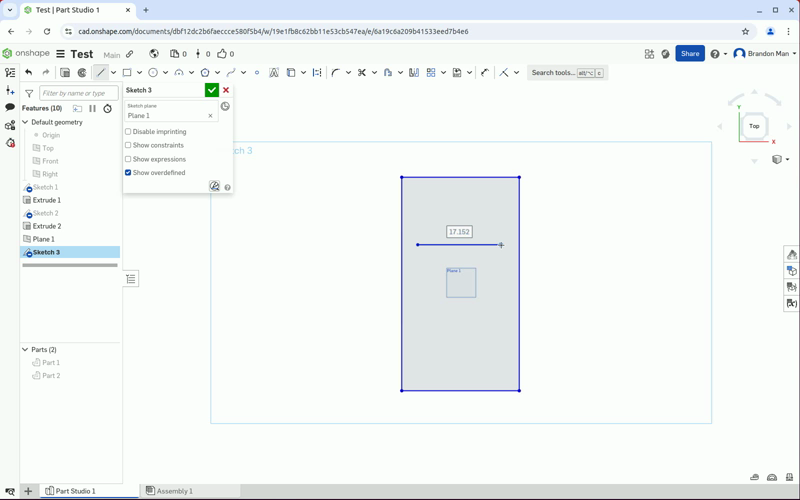
mouse_move(531, 244)
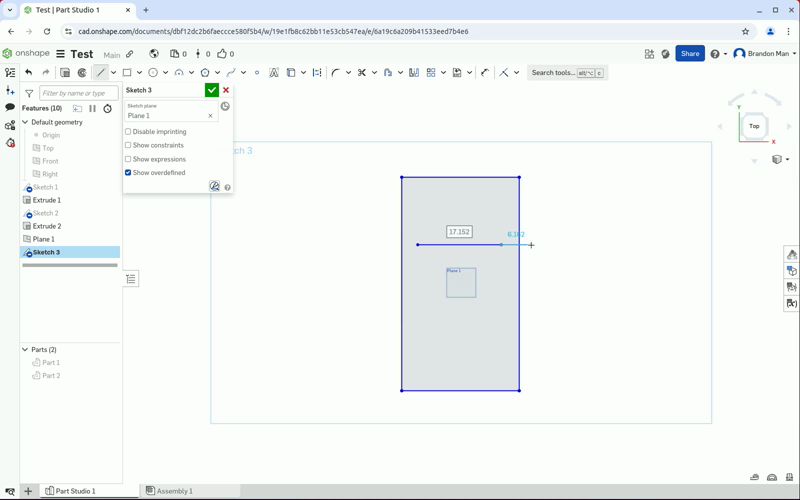
mouse_move(501, 193)
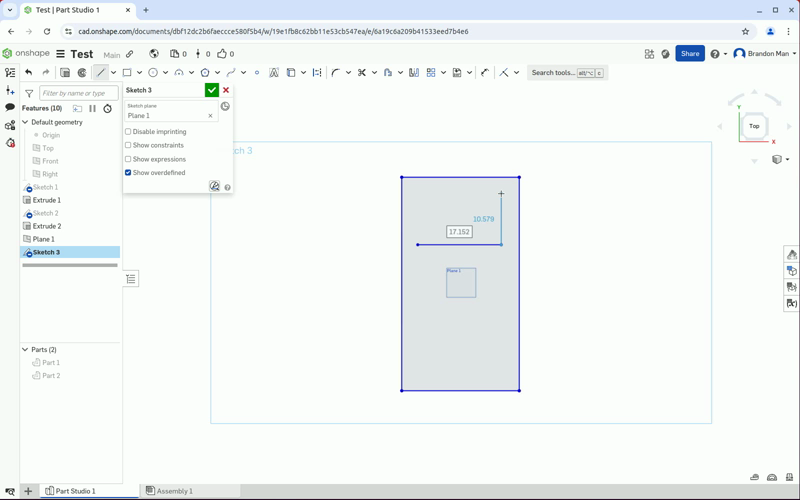
click(501, 193)
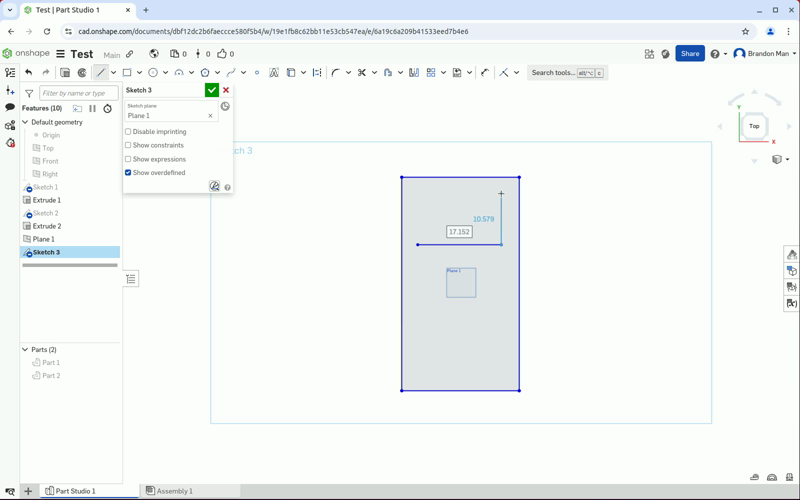
key_up(shift)
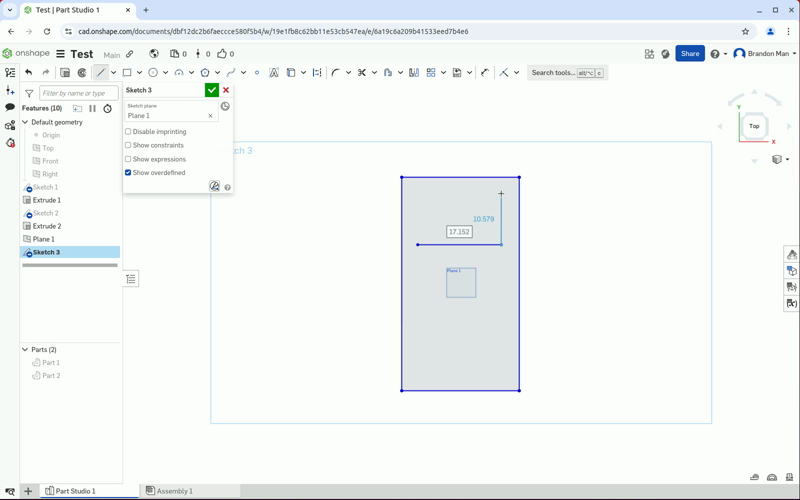
key_down(shift)
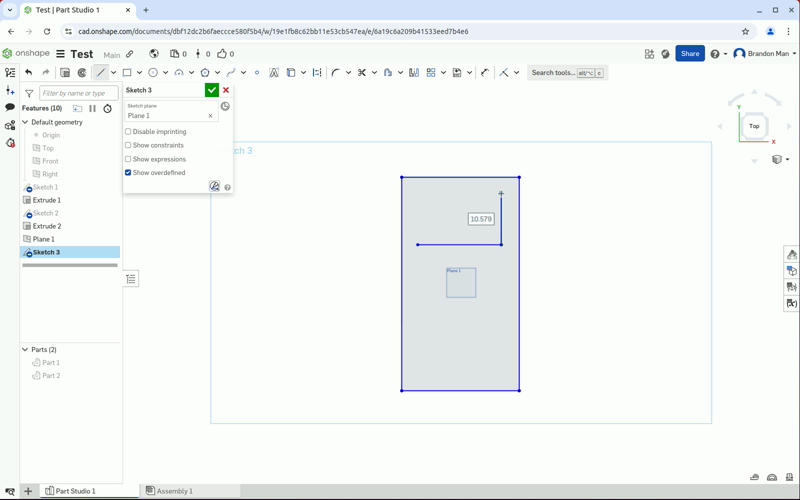
mouse_move(417, 193)
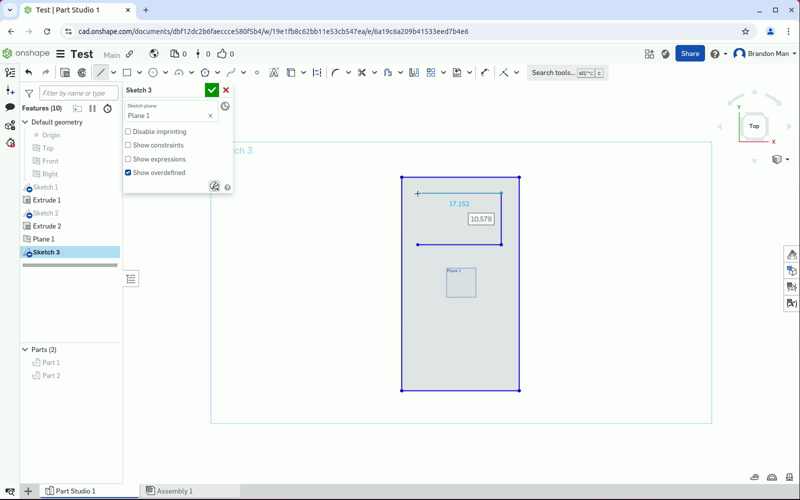
click(417, 193)
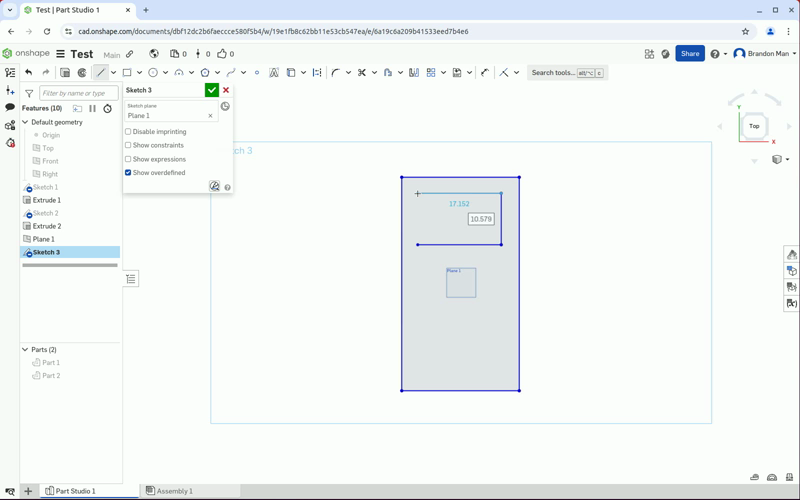
key_up(shift)
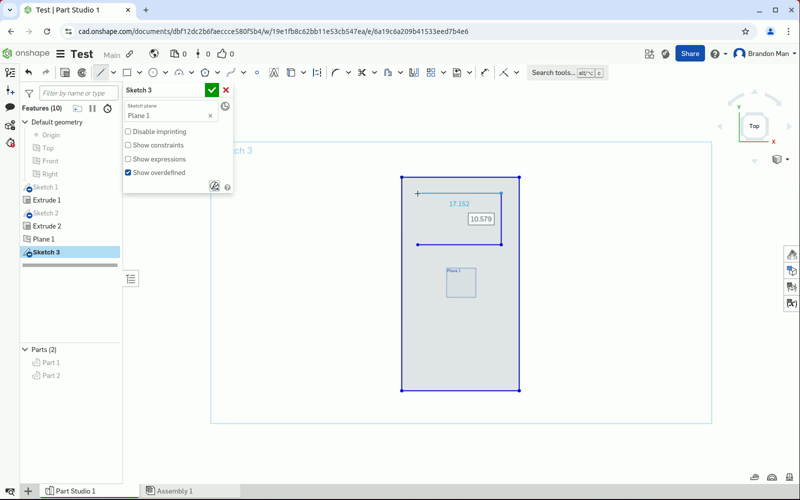
mouse_move(447, 193)
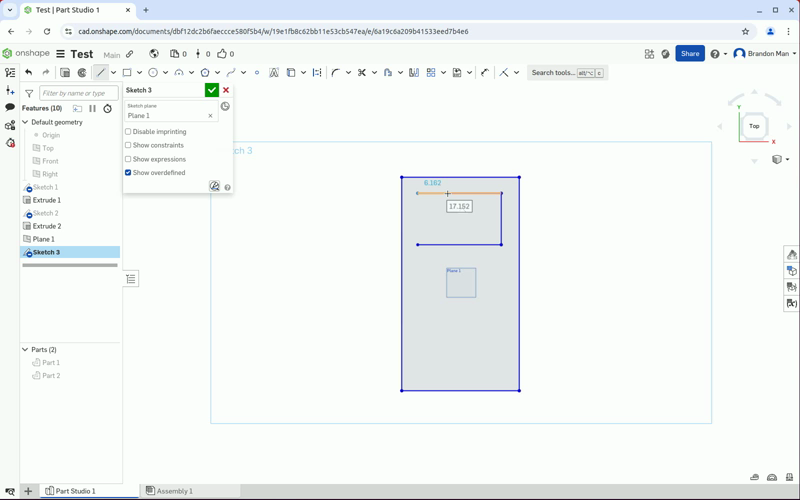
key_down(shift)
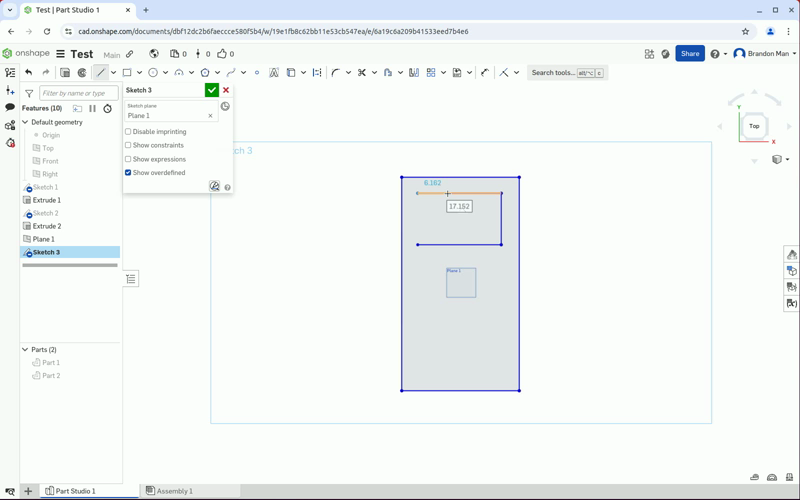
mouse_move(417, 244)
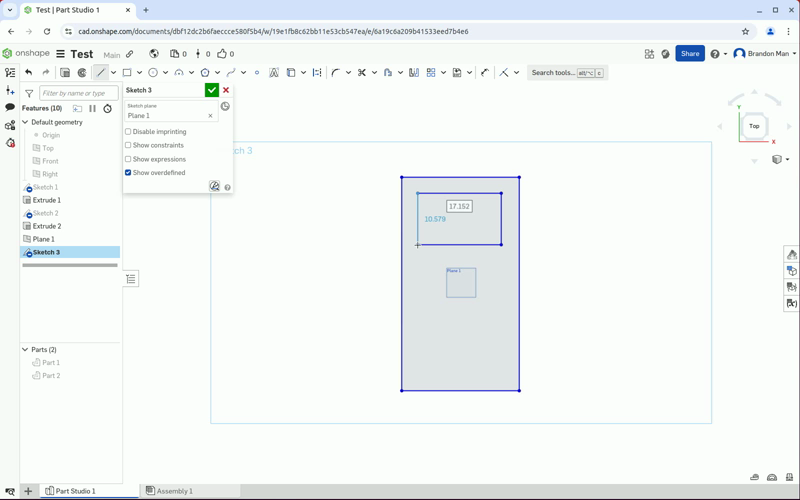
key_up(shift)
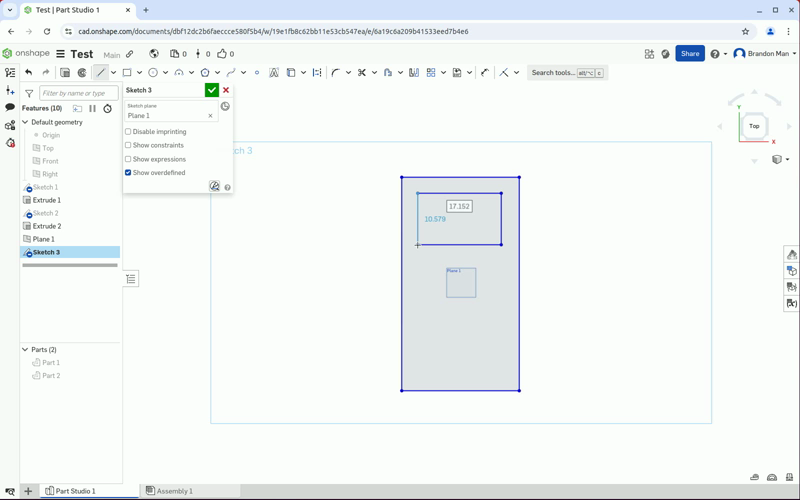
click(417, 244)
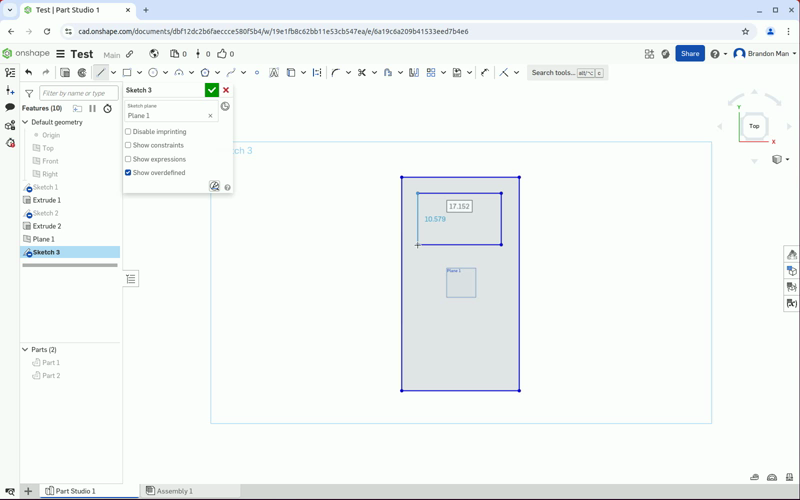
key(esc)
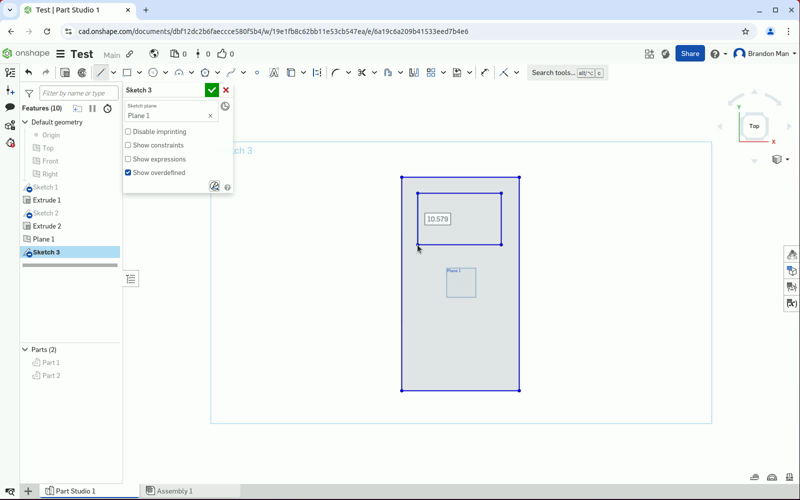
mouse_move(471, 274)
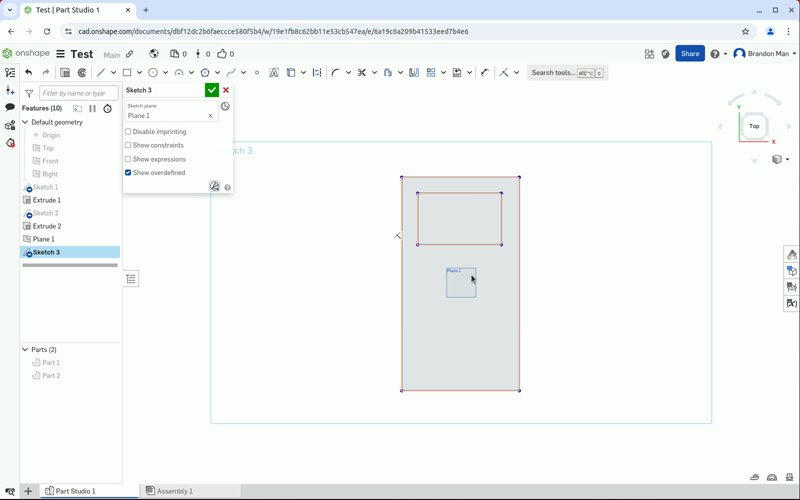
click(471, 274)
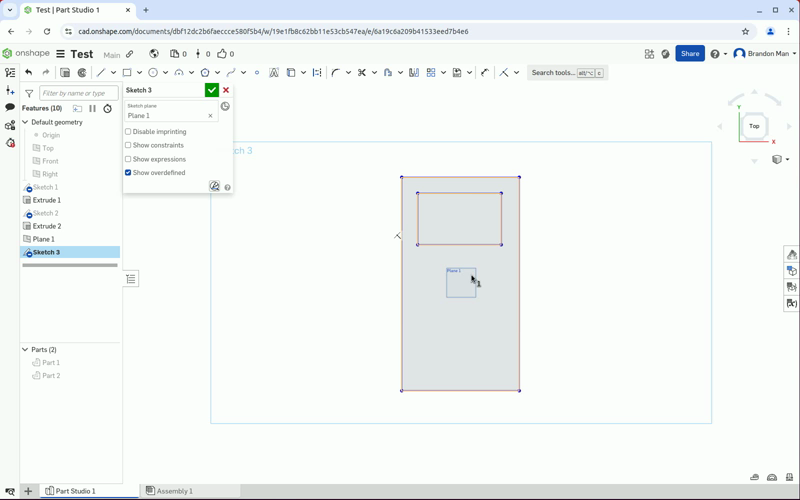
mouse_move(73, 352)
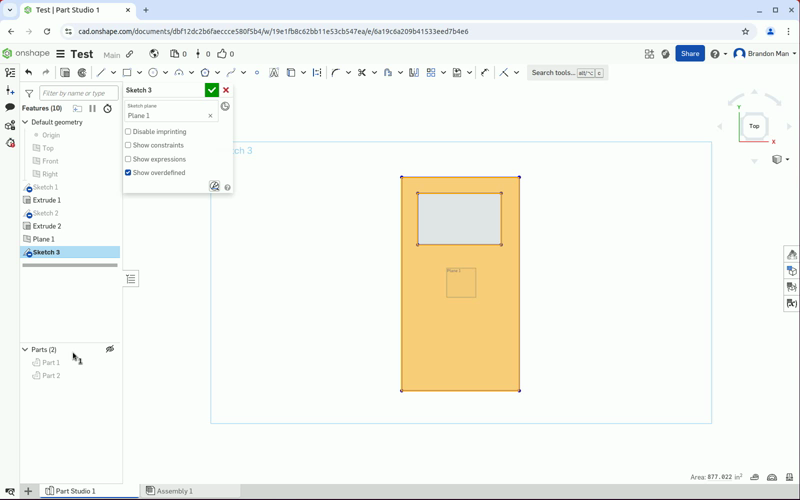
key(shift+y)
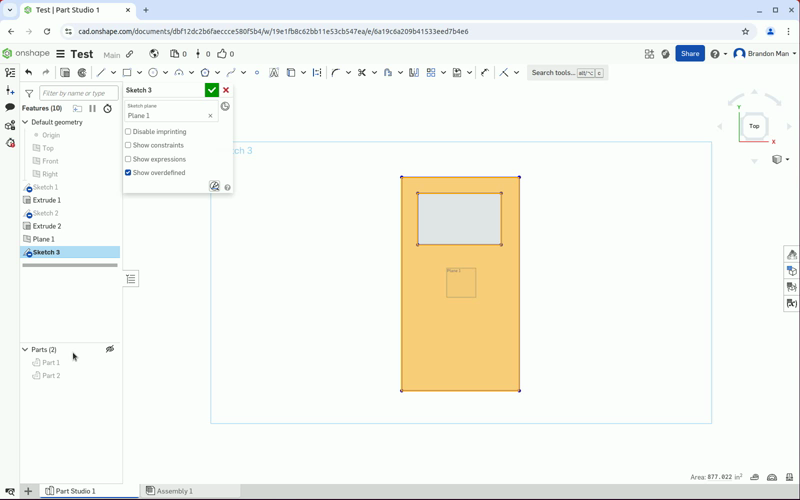
key(shift+e)
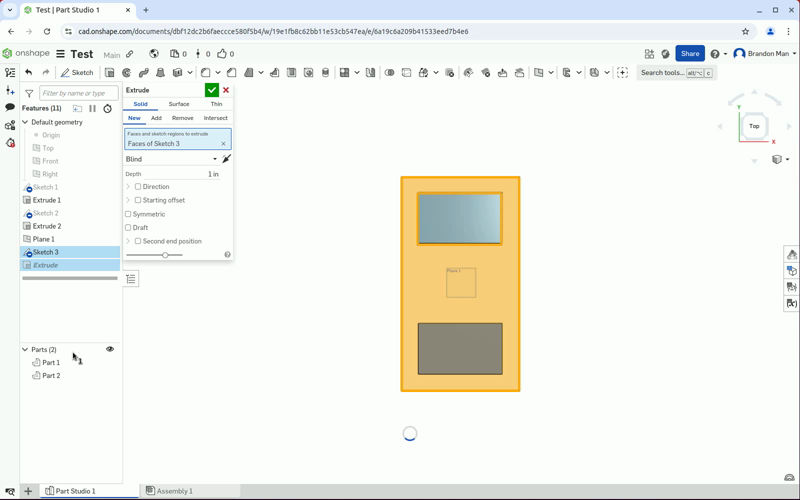
mouse_move(143, 106)
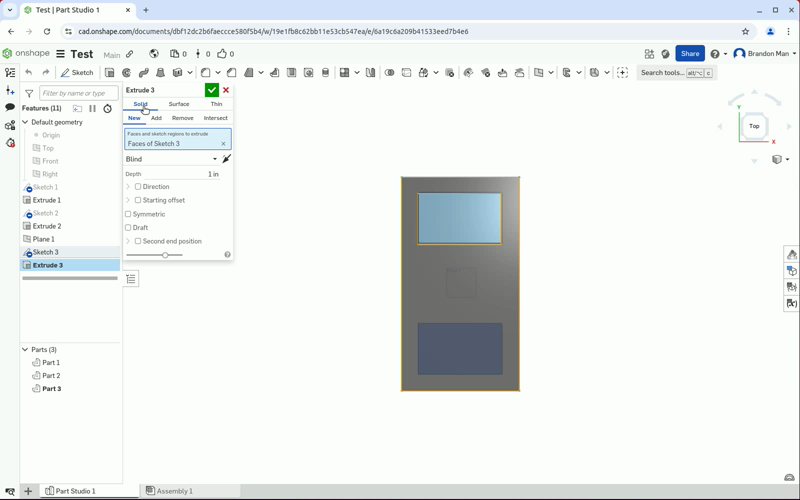
click(143, 106)
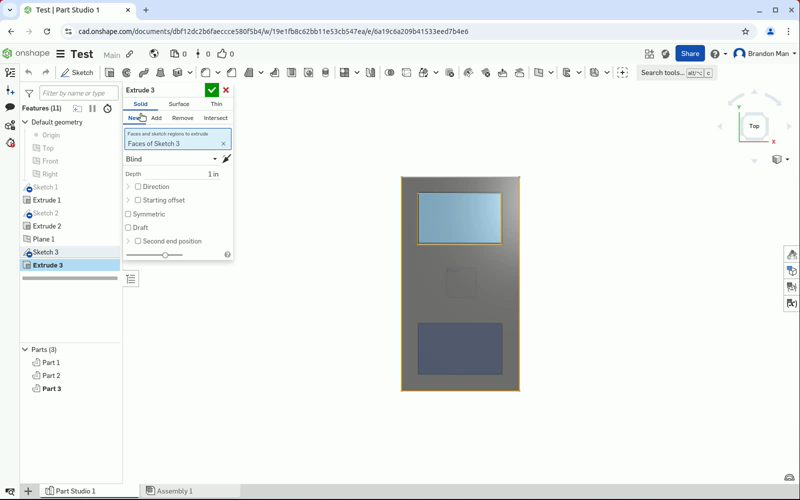
mouse_move(137, 120)
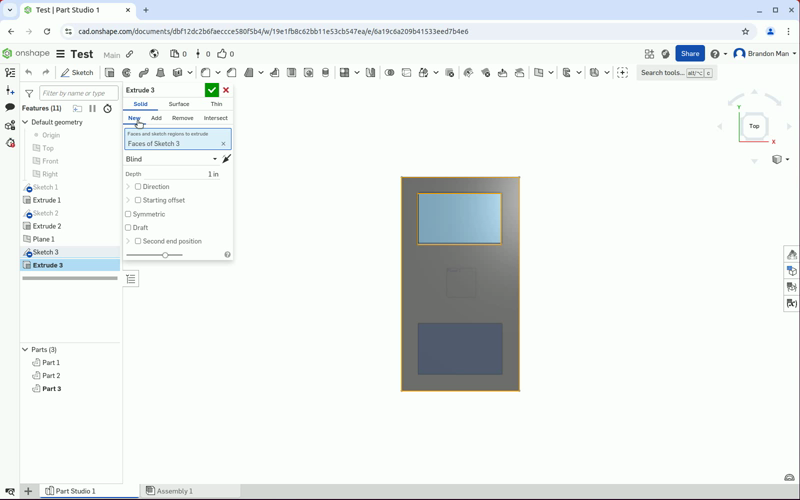
click(137, 120)
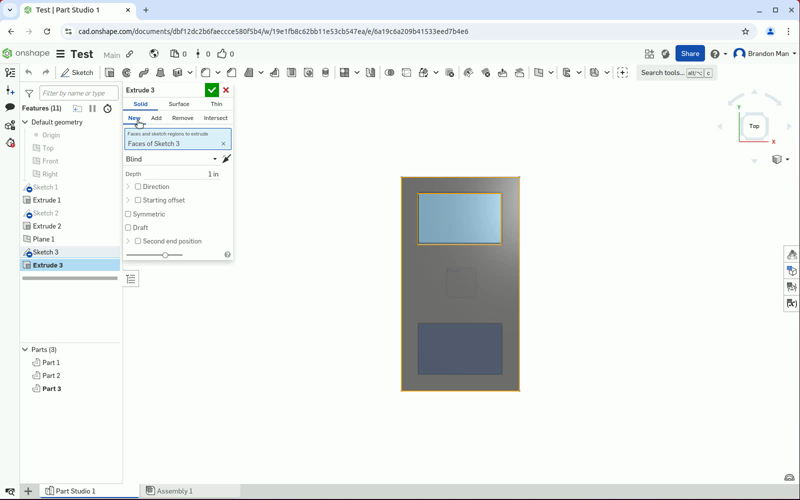
key(tab, 4)
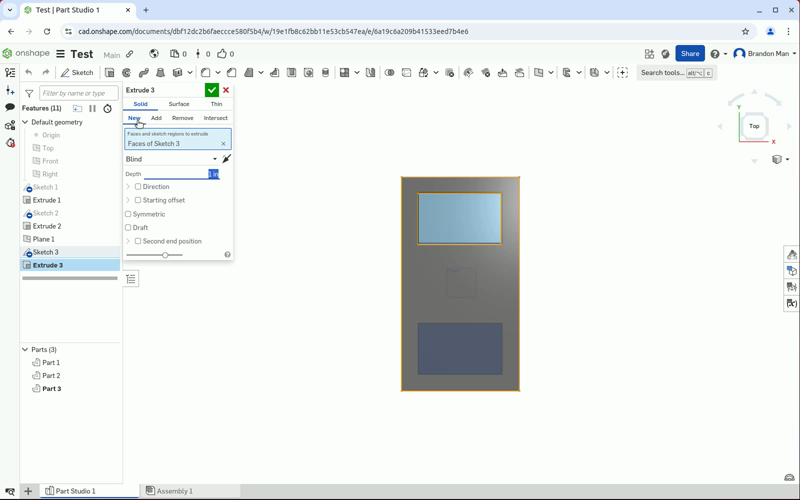
text(21.183)
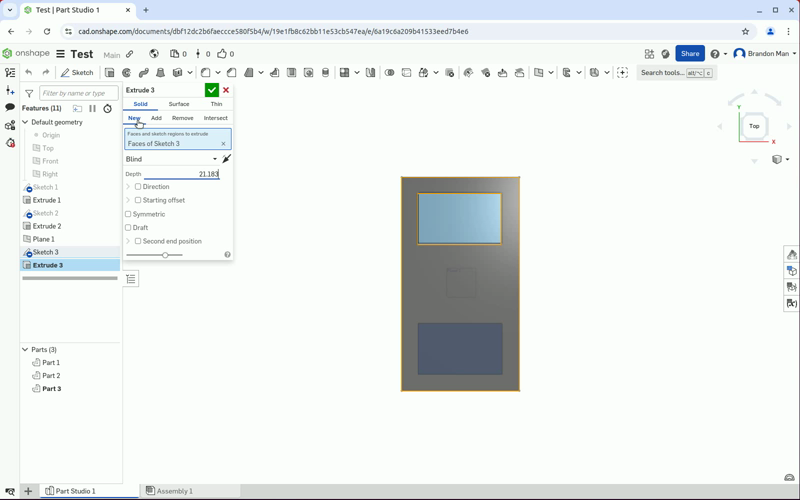
key(enter)
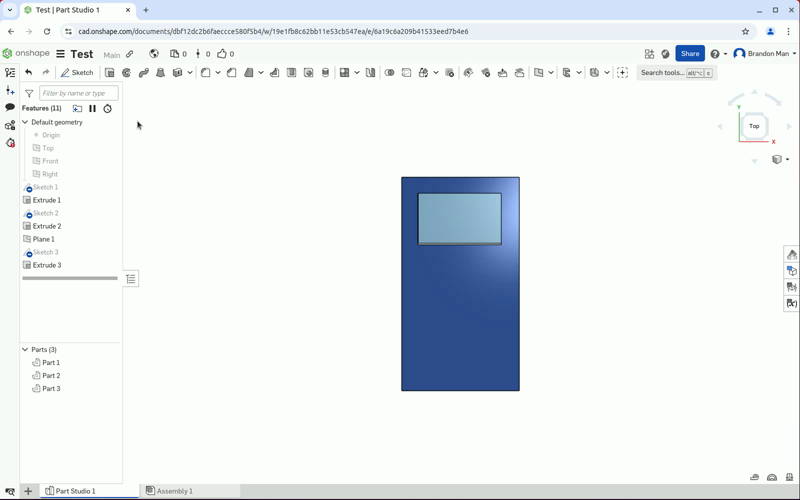
key(shift+h)
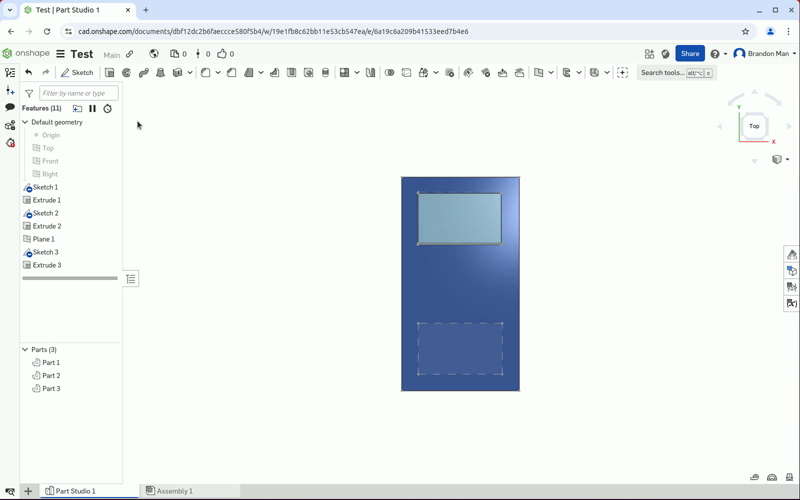
key(shift+h)
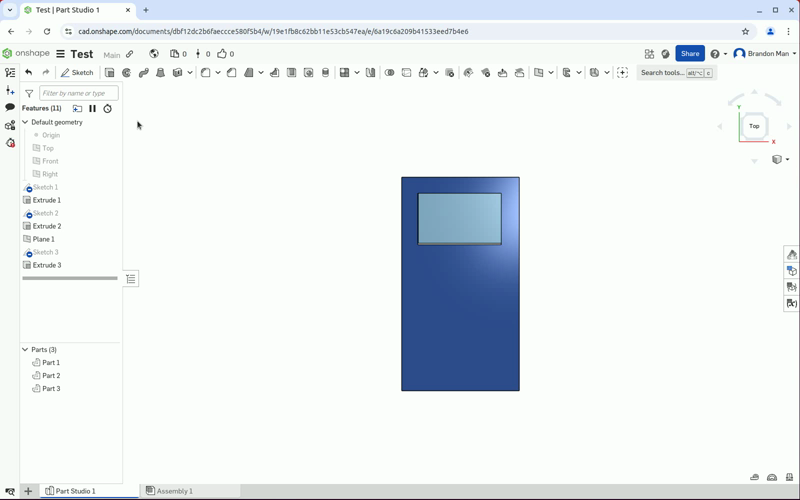
mouse_move(73, 189)
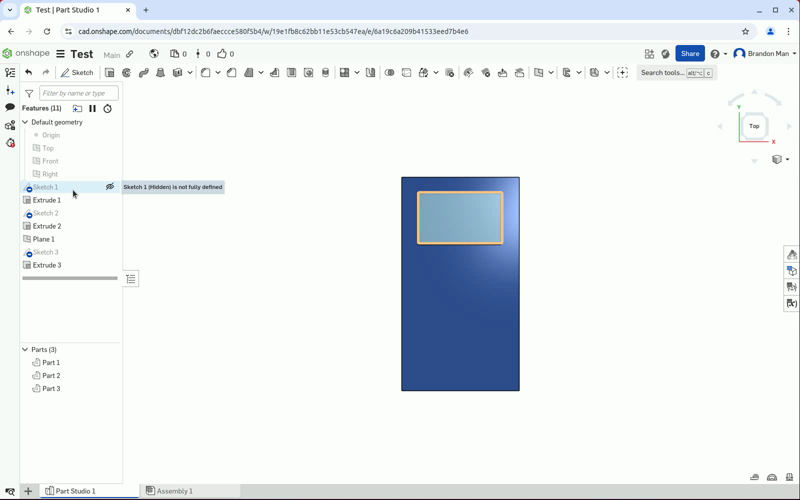
click(73, 189)
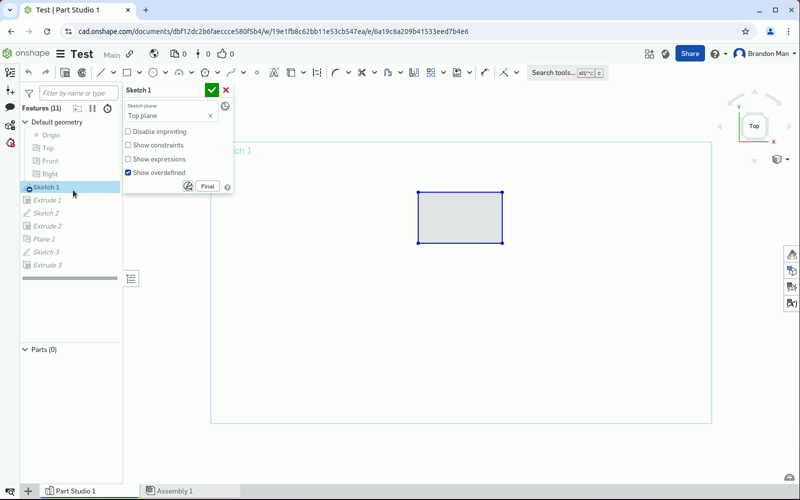
mouse_move(229, 92)
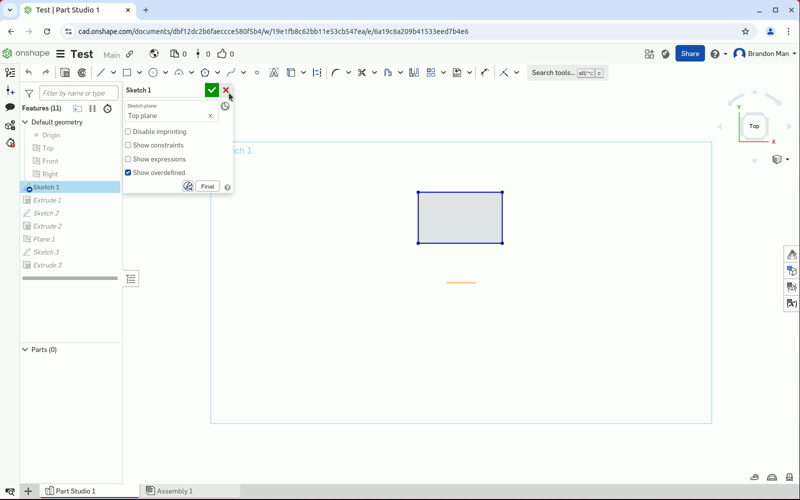
click(229, 92)
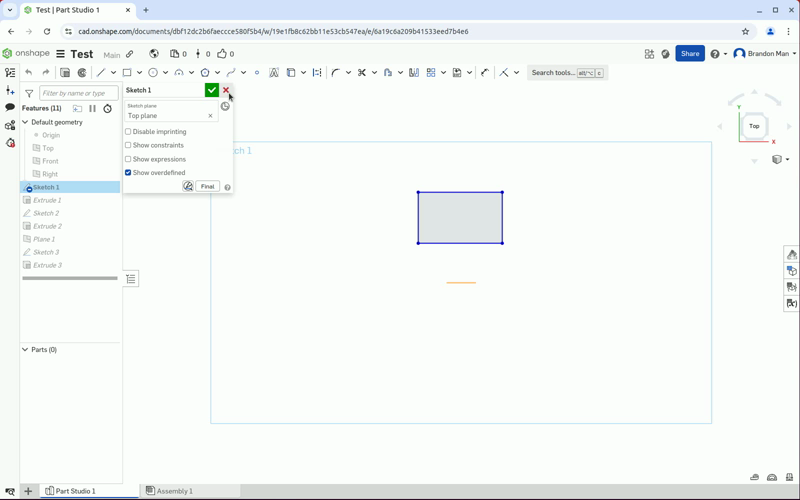
key(shift+s)
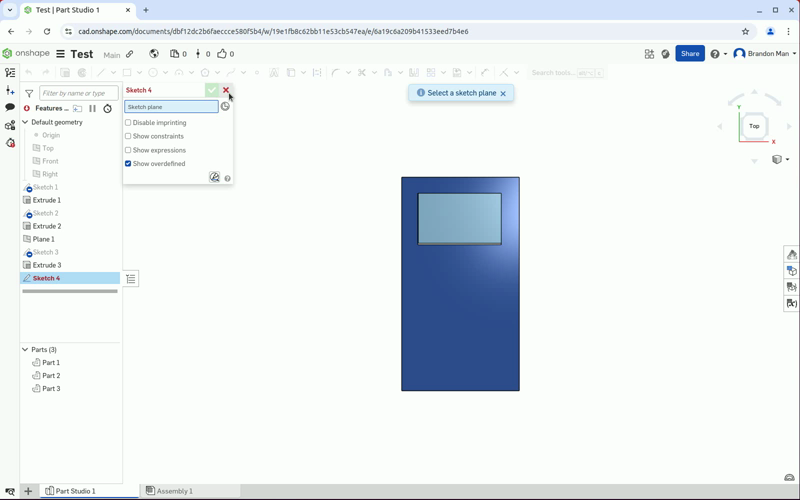
mouse_move(73, 241)
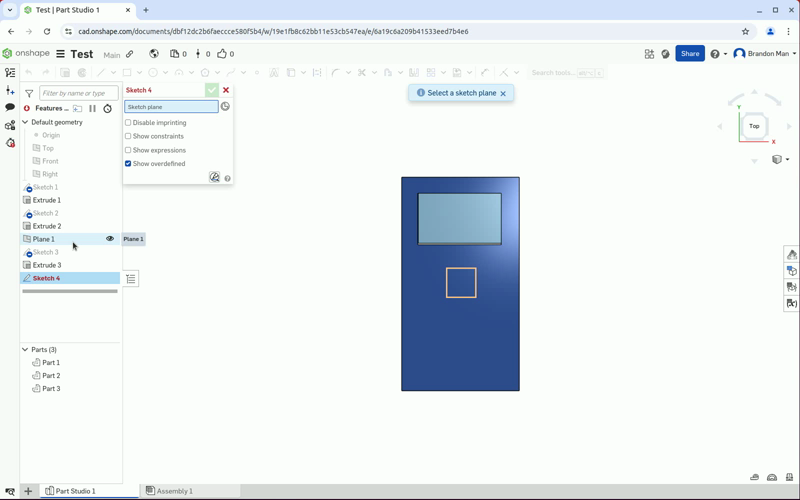
click(73, 241)
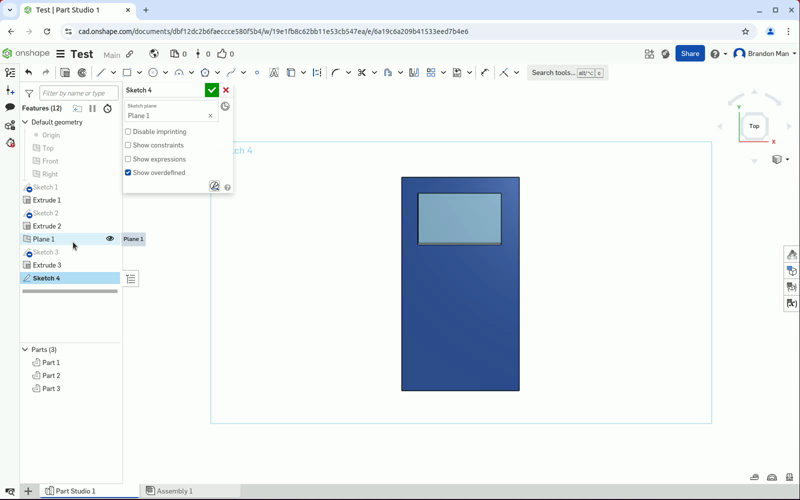
mouse_move(73, 352)
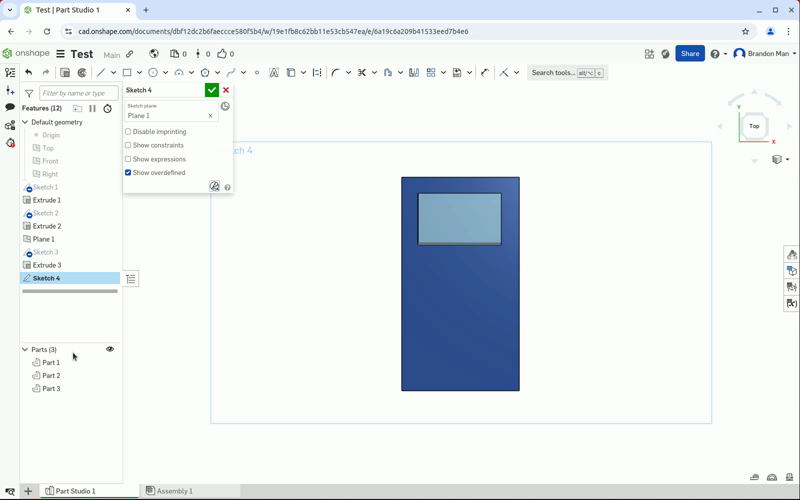
key(y)
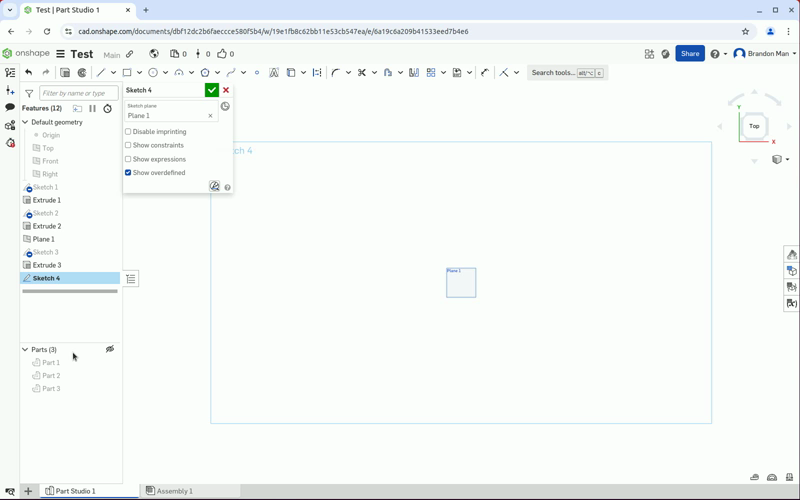
key(l)
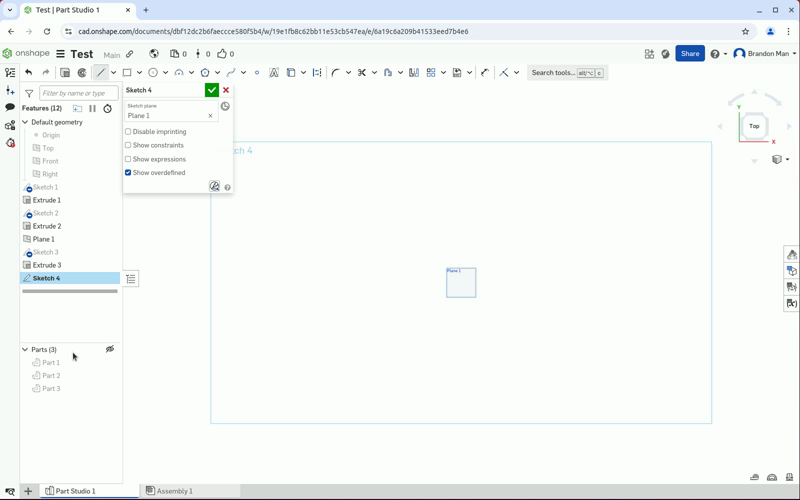
key_down(shift)
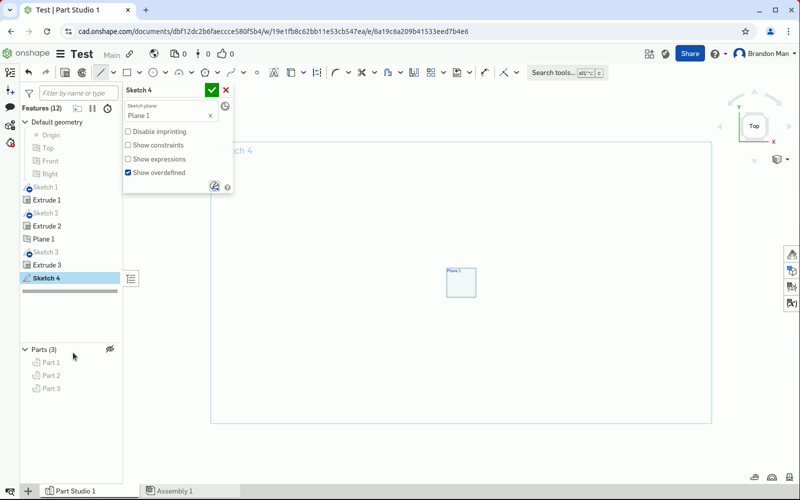
mouse_move(418, 243)
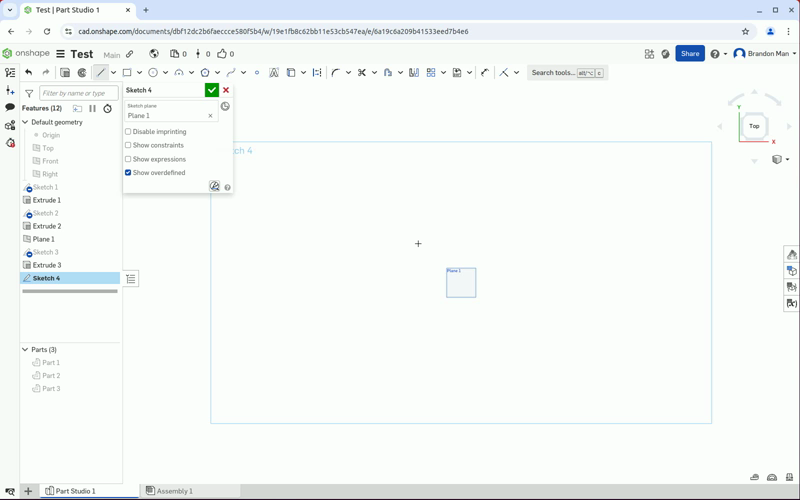
click(418, 243)
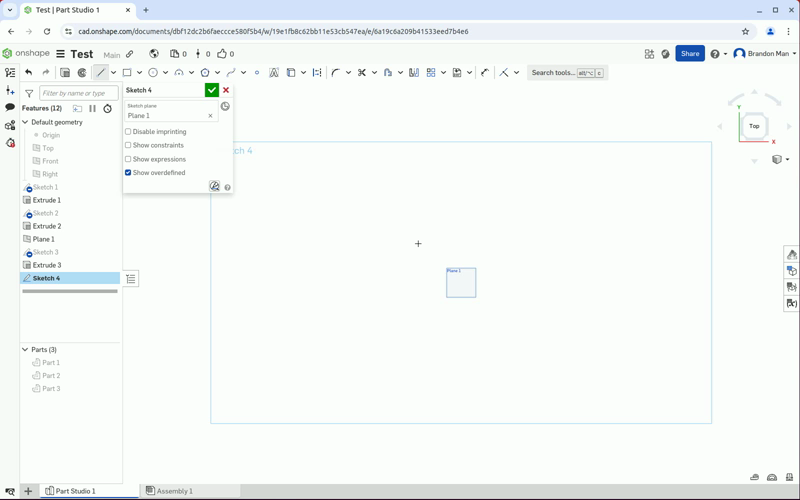
key_up(shift)
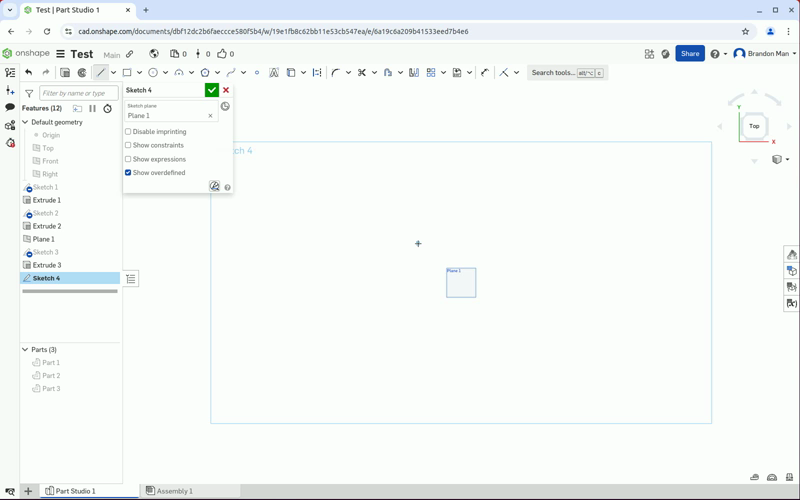
key_down(shift)
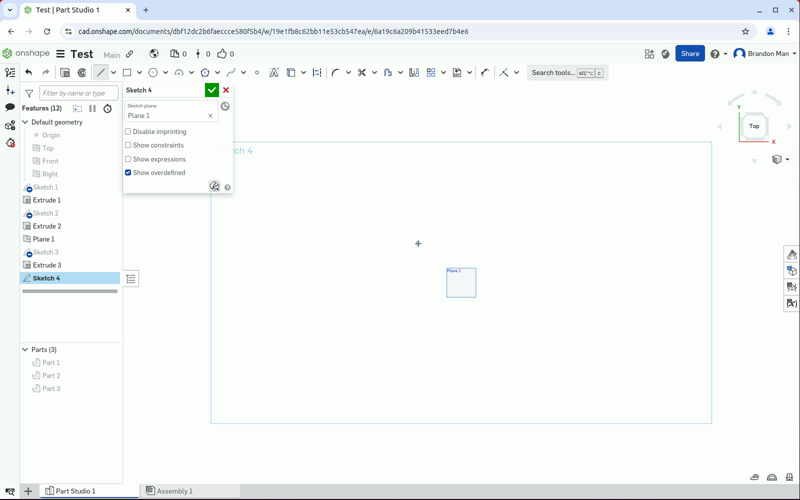
mouse_move(502, 243)
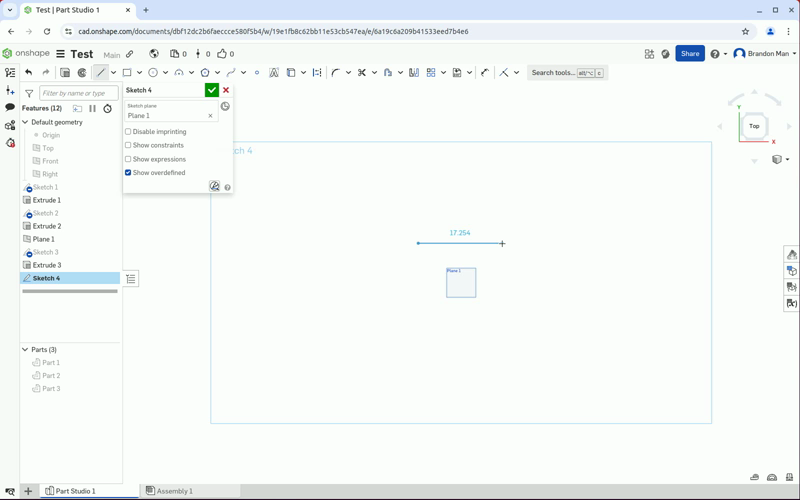
click(502, 243)
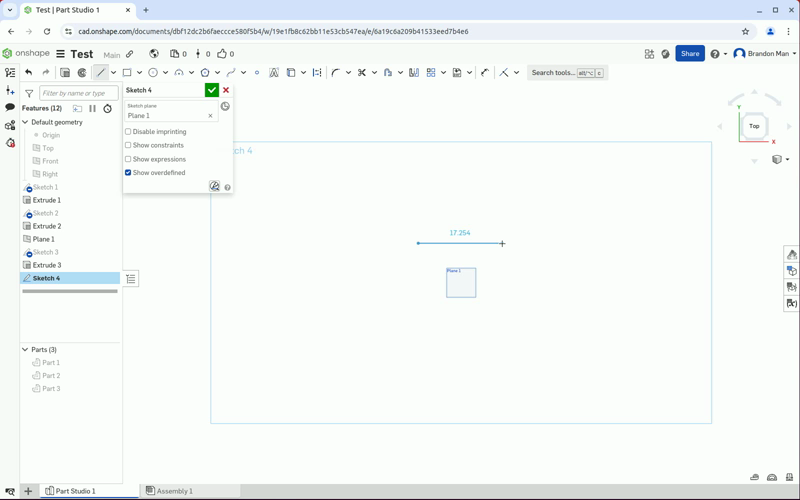
key_up(shift)
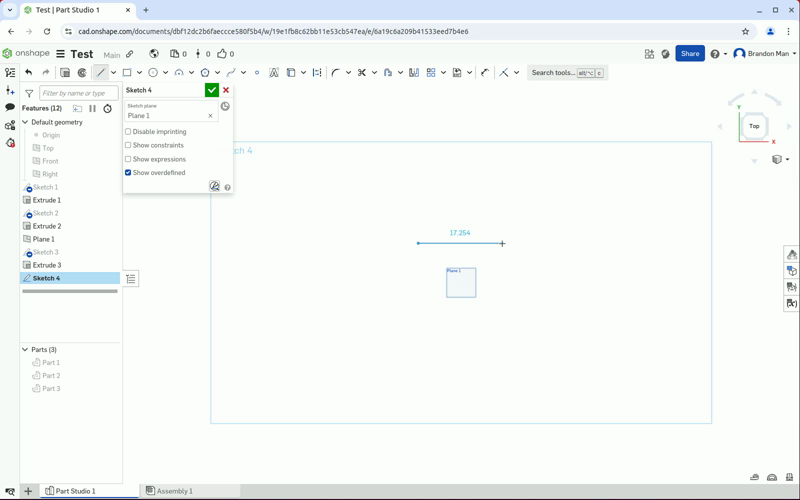
key_down(shift)
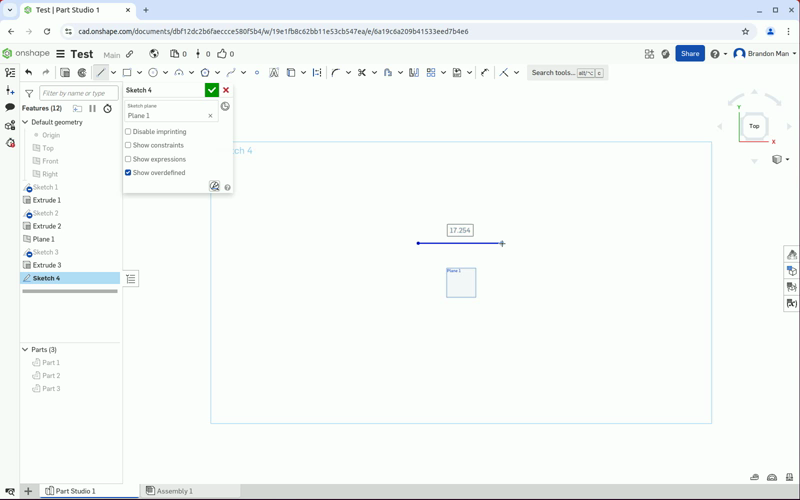
mouse_move(532, 243)
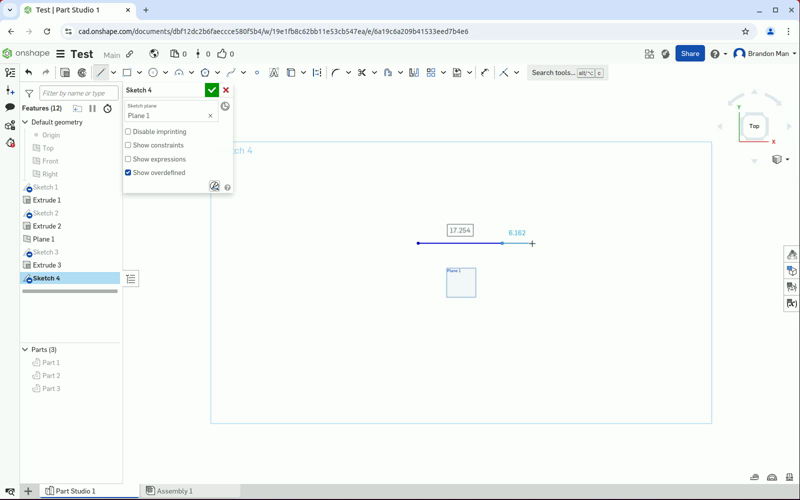
mouse_move(502, 192)
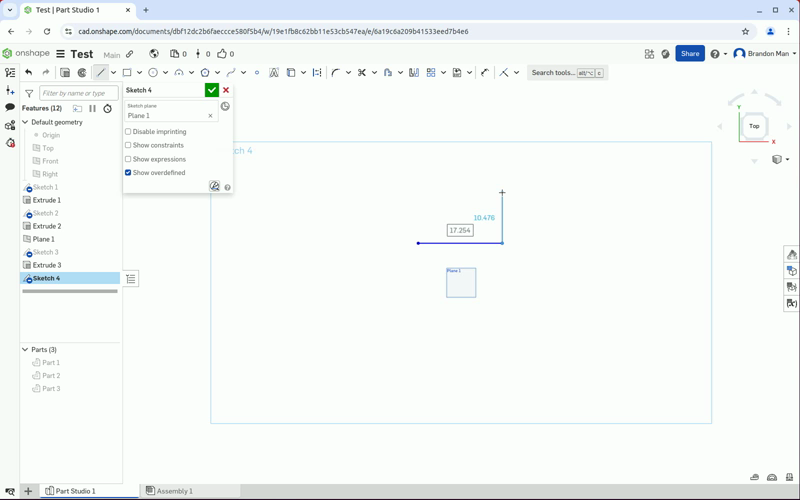
click(502, 192)
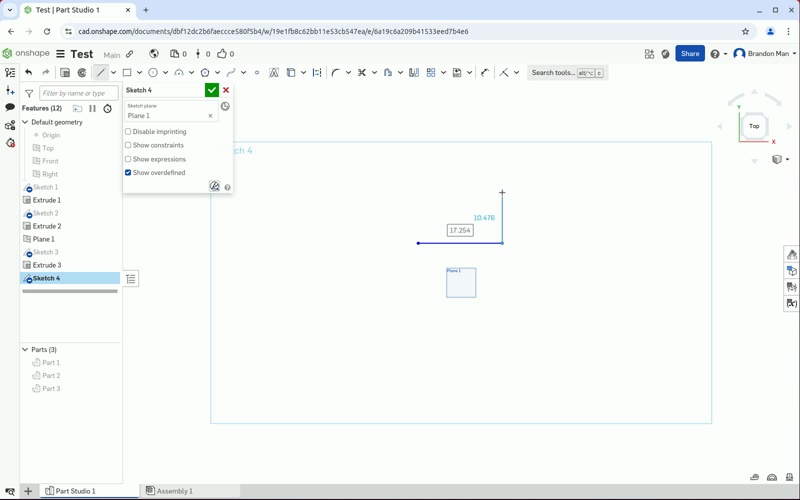
key_up(shift)
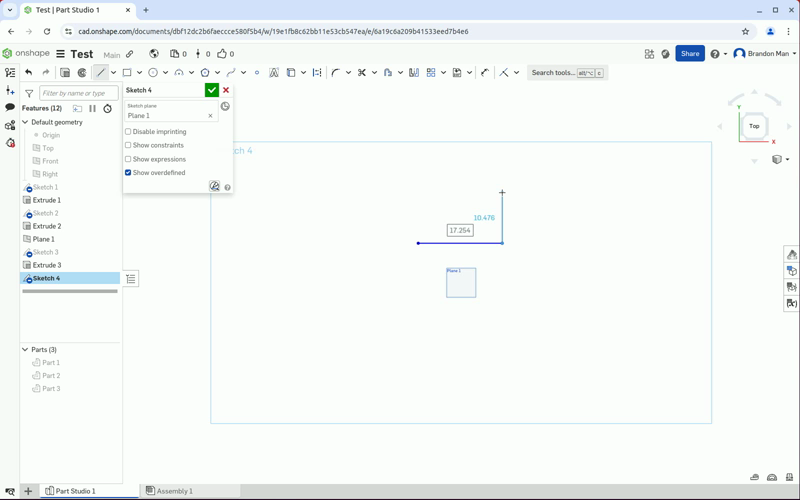
key_down(shift)
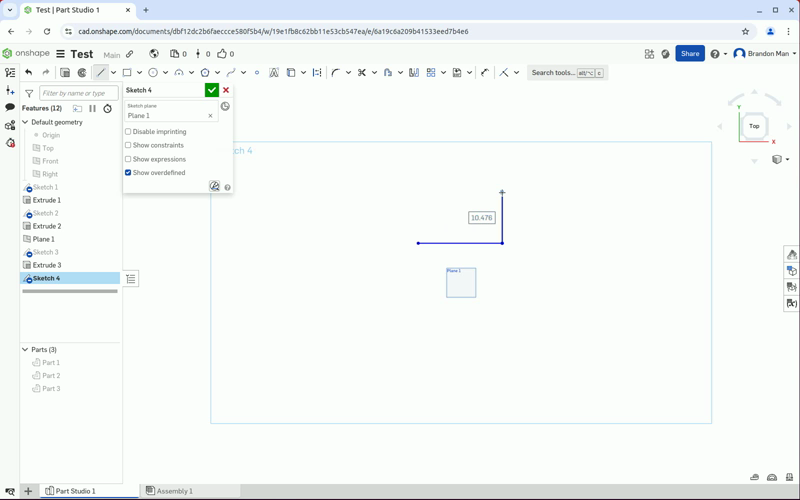
mouse_move(418, 192)
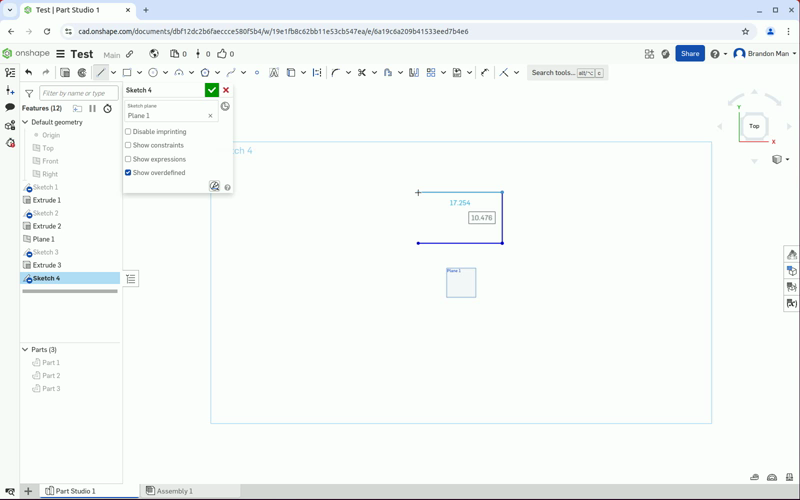
click(418, 192)
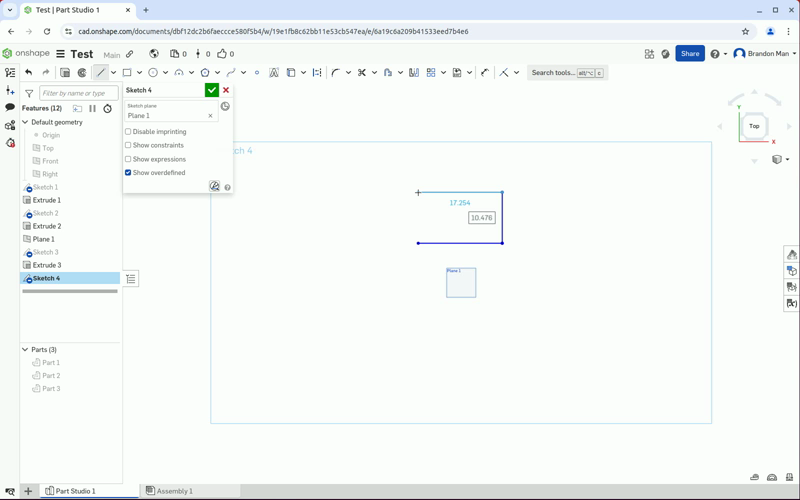
key_up(shift)
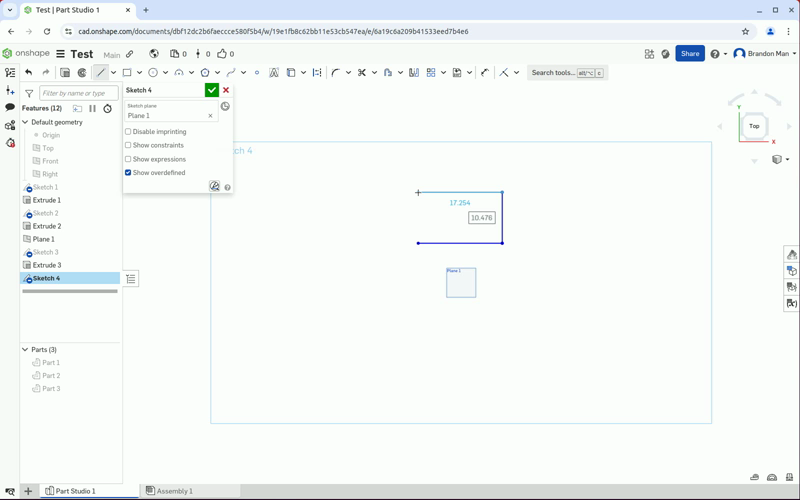
mouse_move(448, 192)
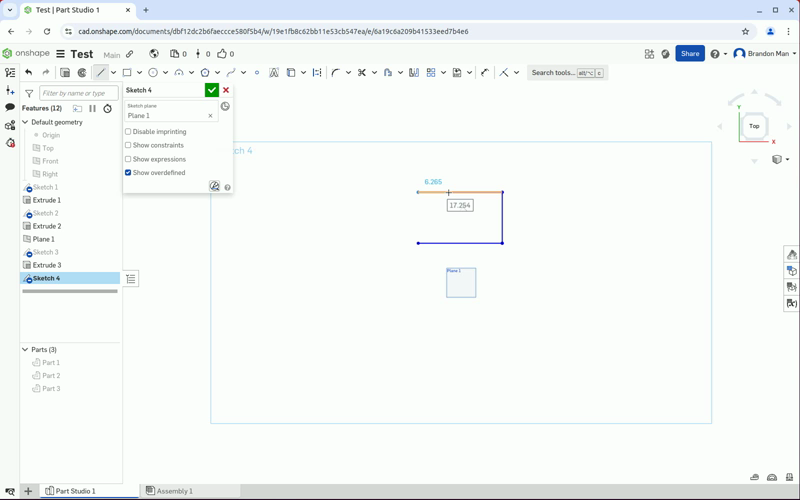
key_down(shift)
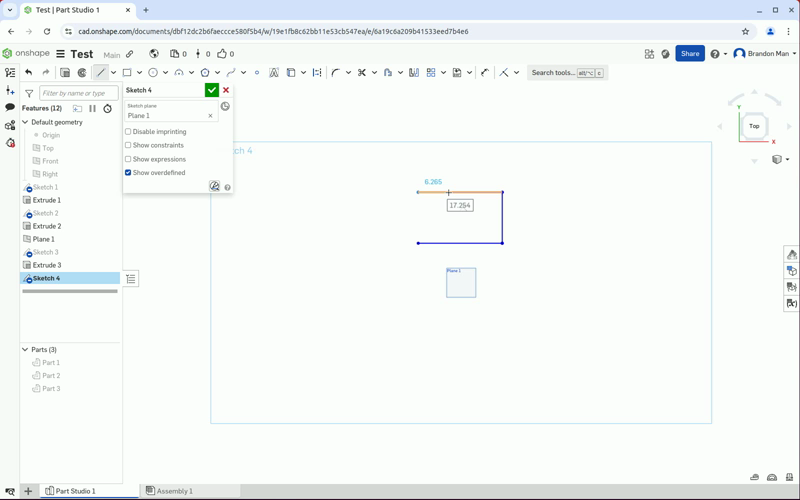
mouse_move(418, 243)
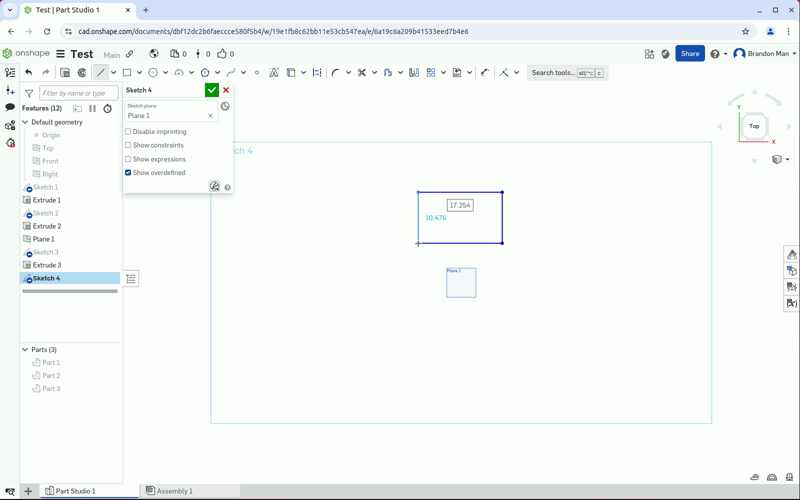
key_up(shift)
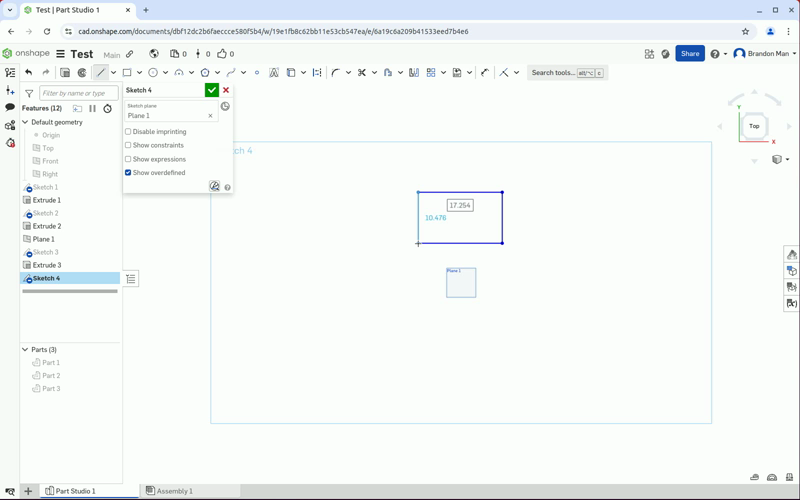
click(418, 243)
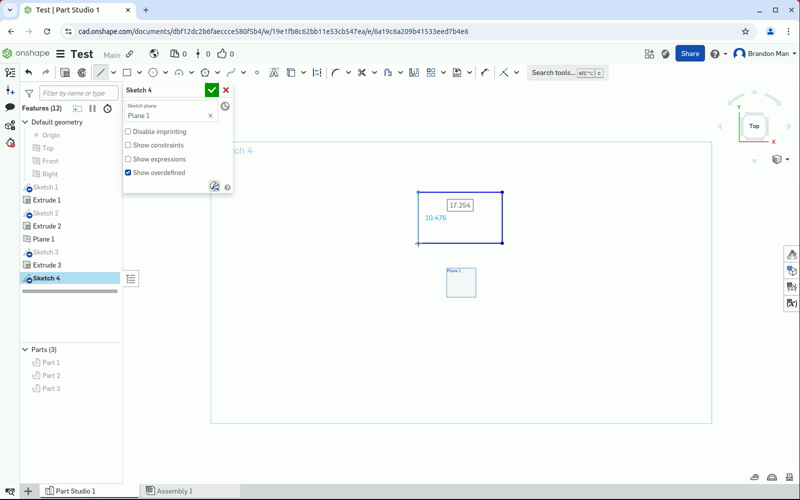
key(esc)
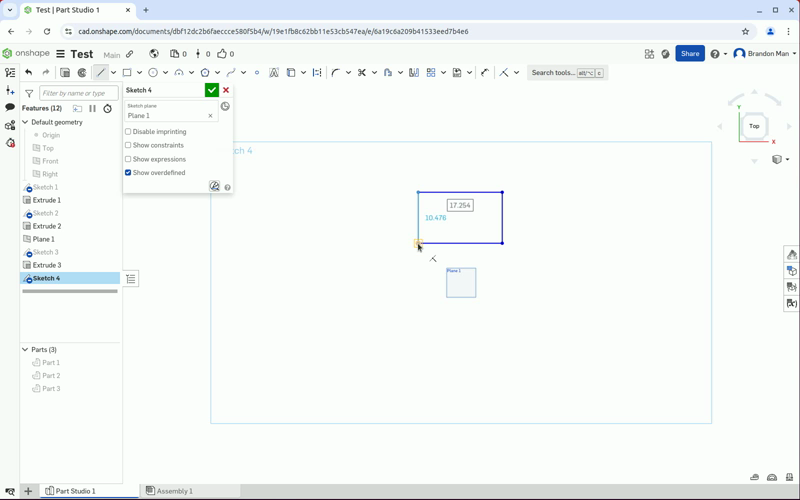
mouse_move(447, 235)
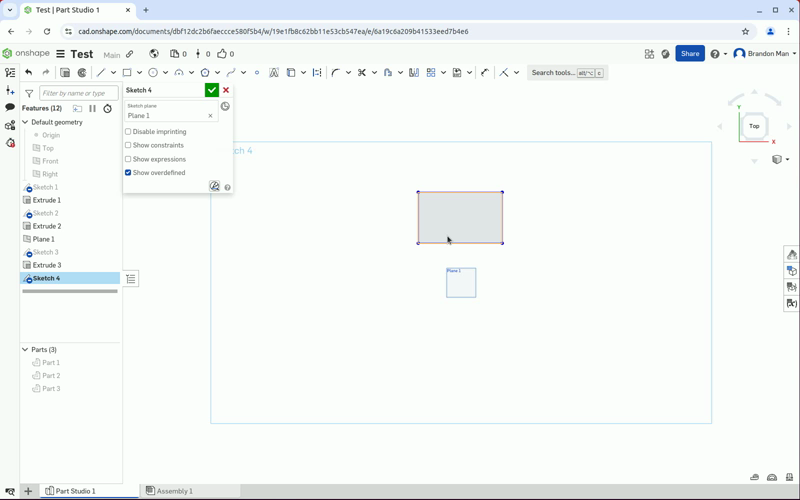
click(447, 235)
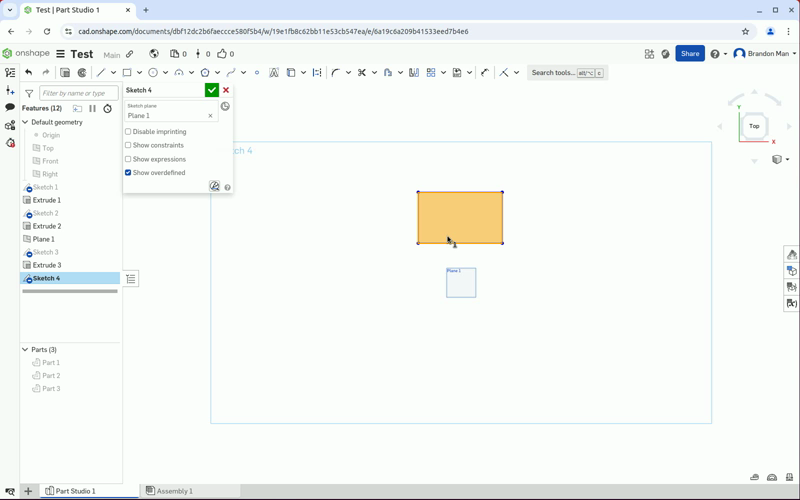
mouse_move(73, 352)
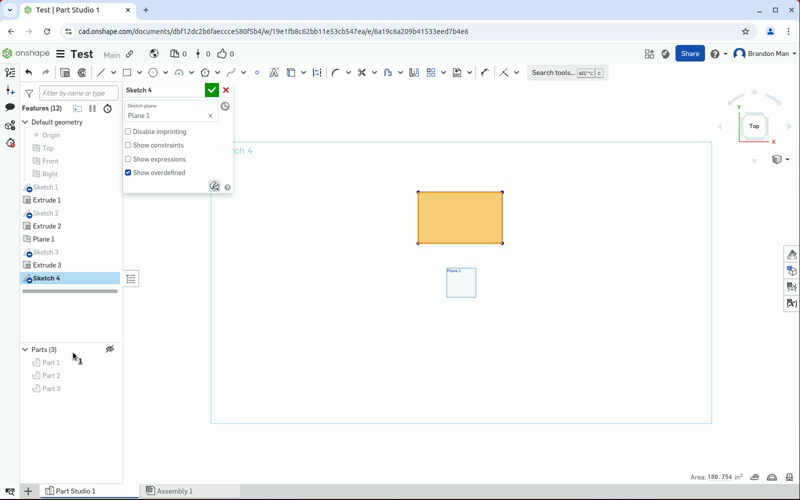
key(shift+y)
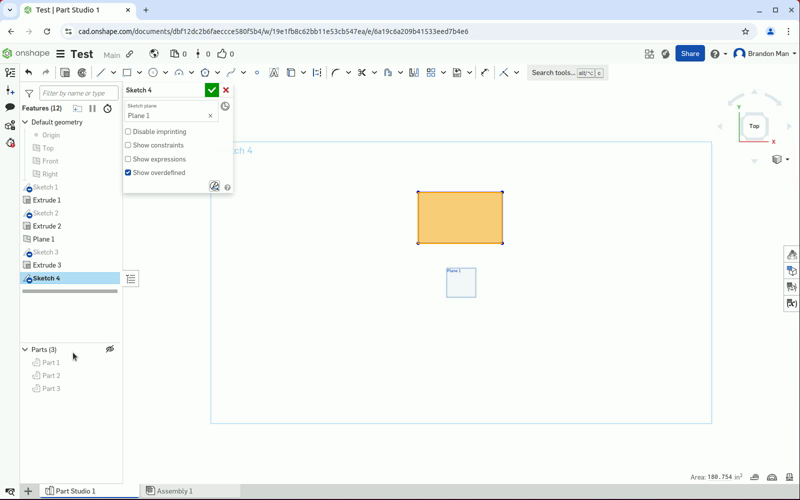
key(shift+e)
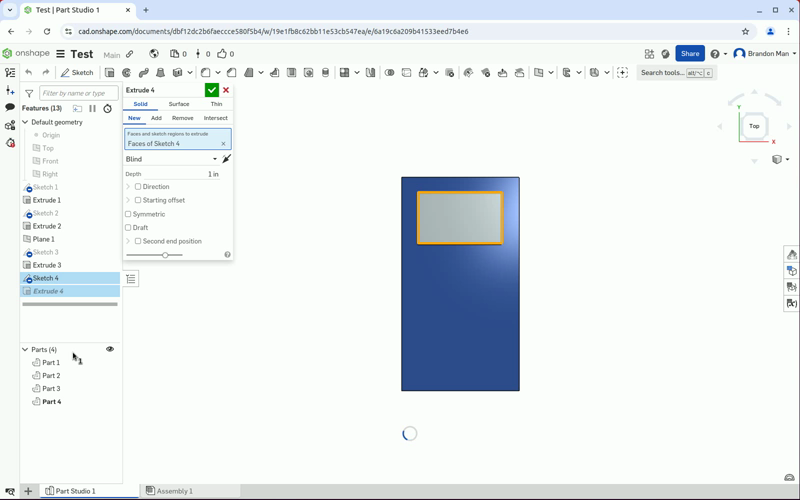
mouse_move(143, 106)
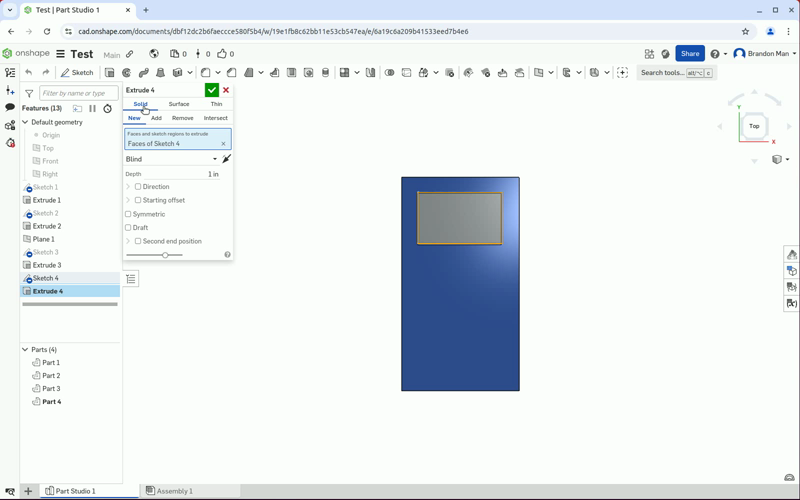
click(143, 106)
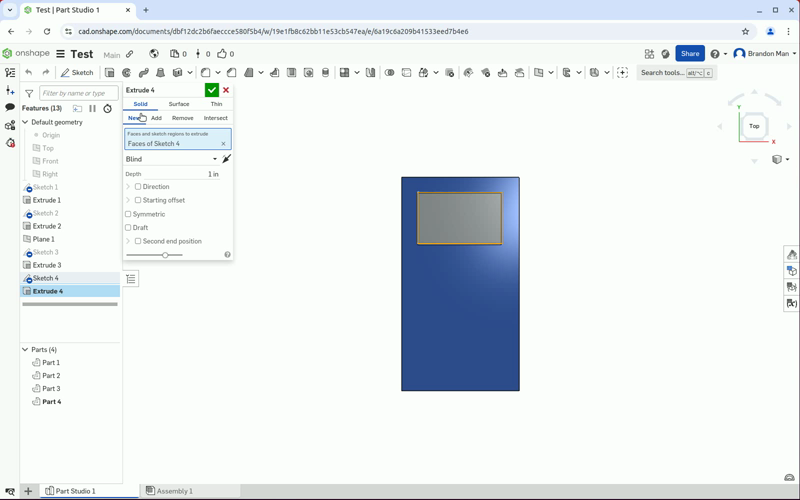
mouse_move(137, 120)
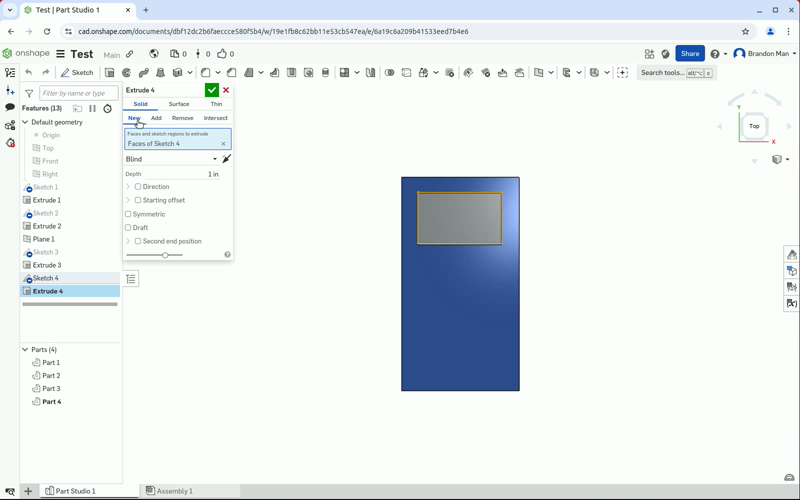
click(137, 120)
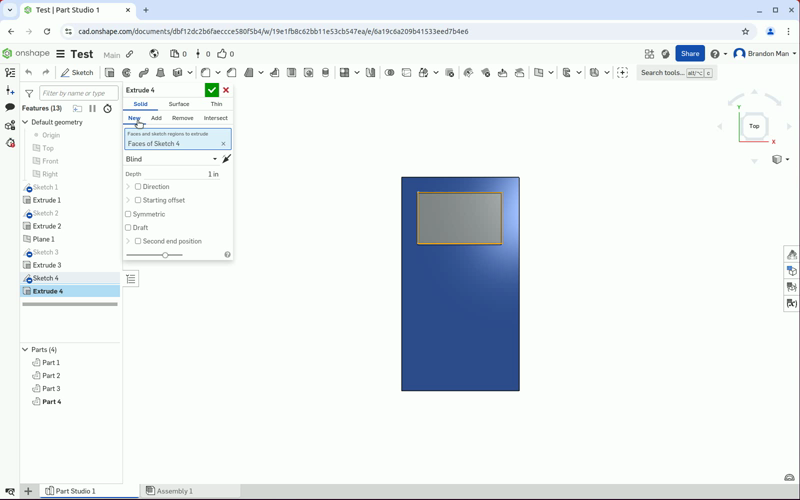
key(tab, 4)
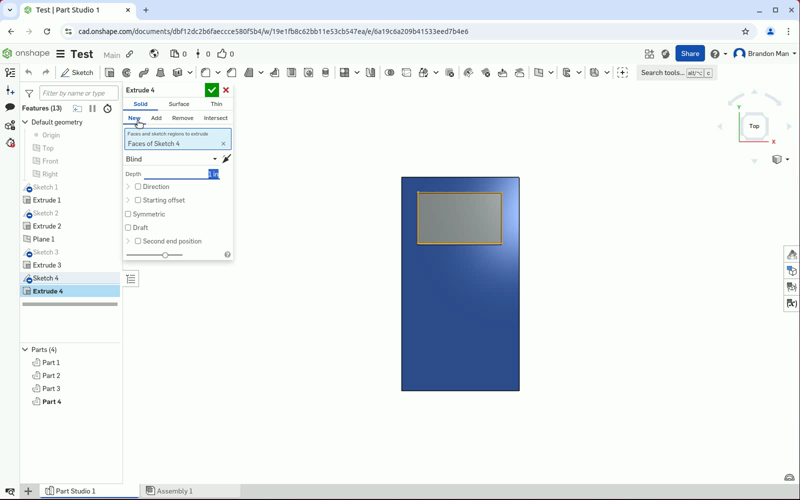
text(21.183)
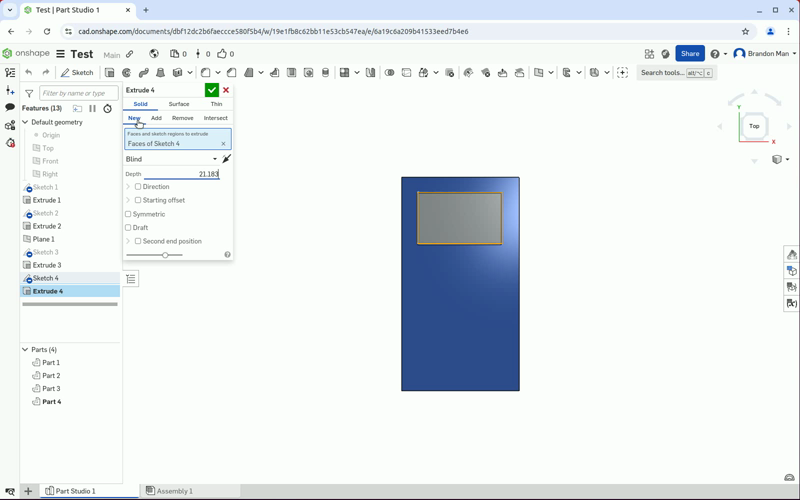
key(enter)
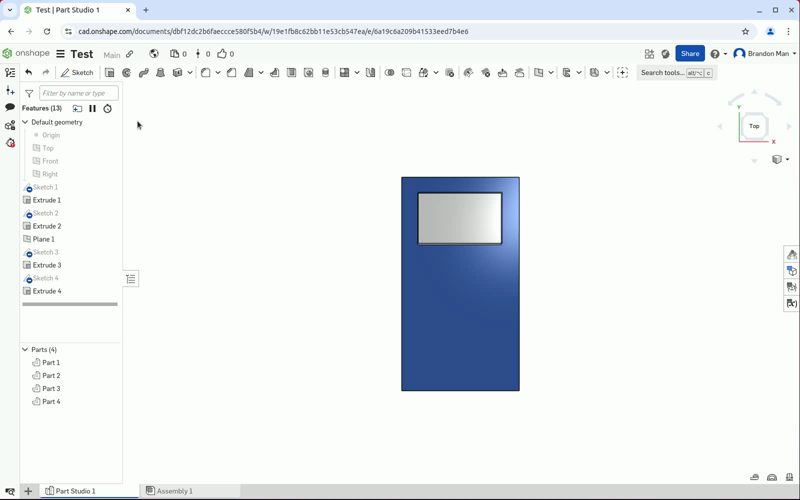
key(shift+h)
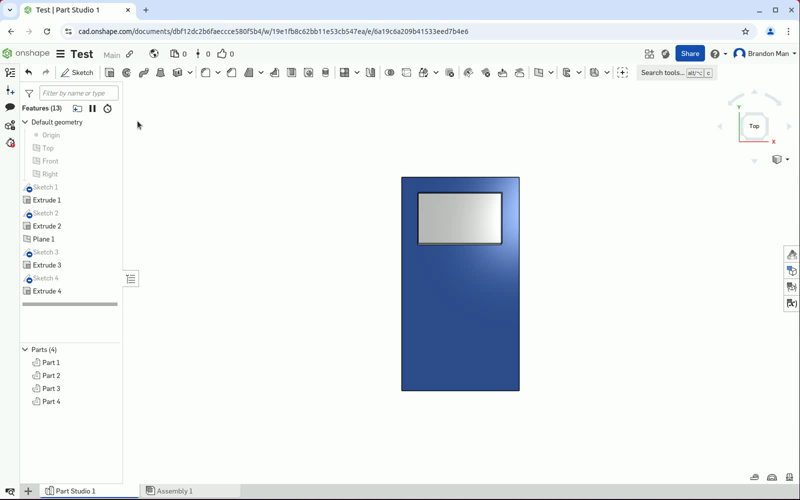
key(shift+h)
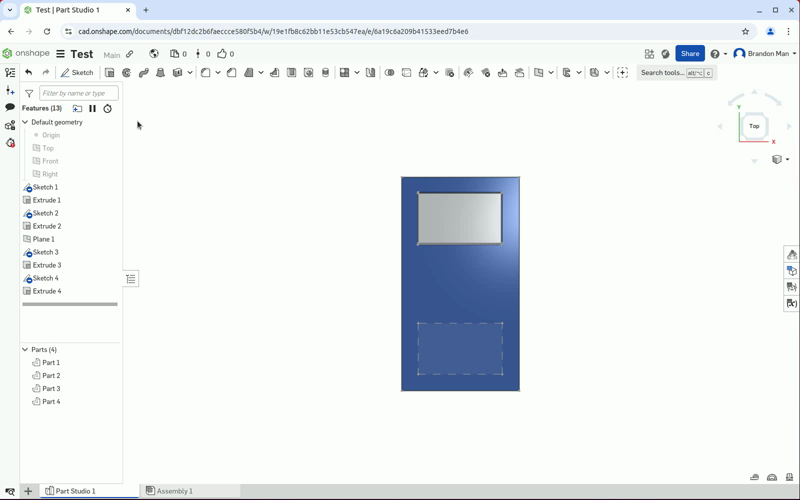
key(shift+7)
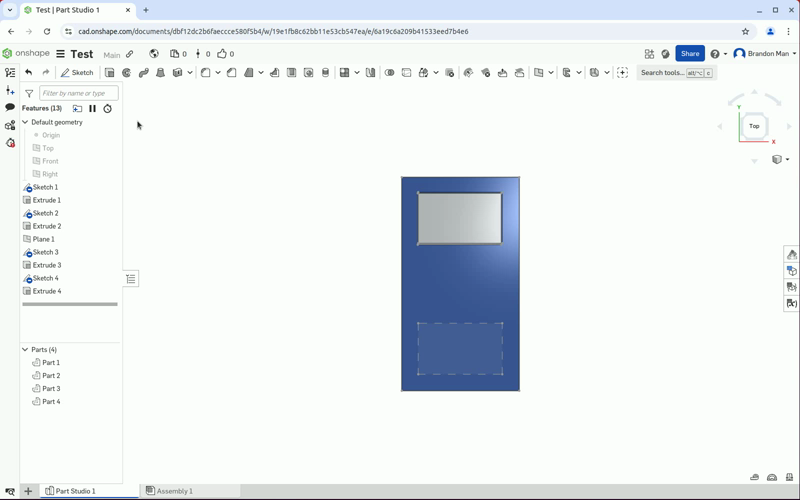
key(up, 3)
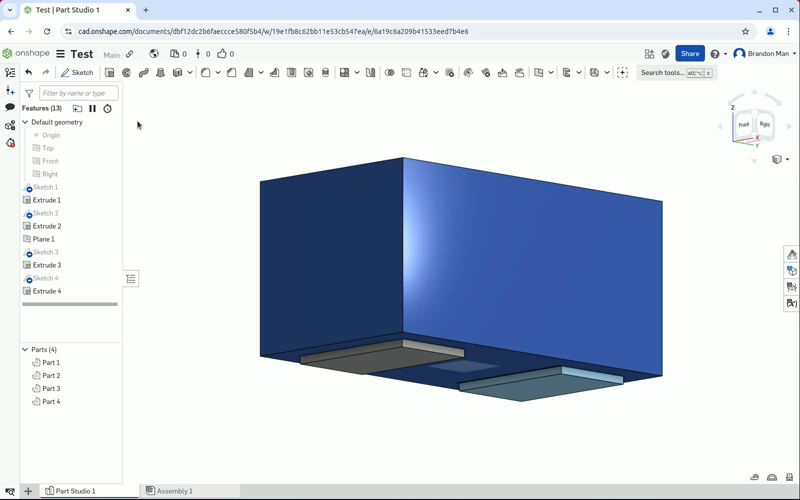
key(left, 3)
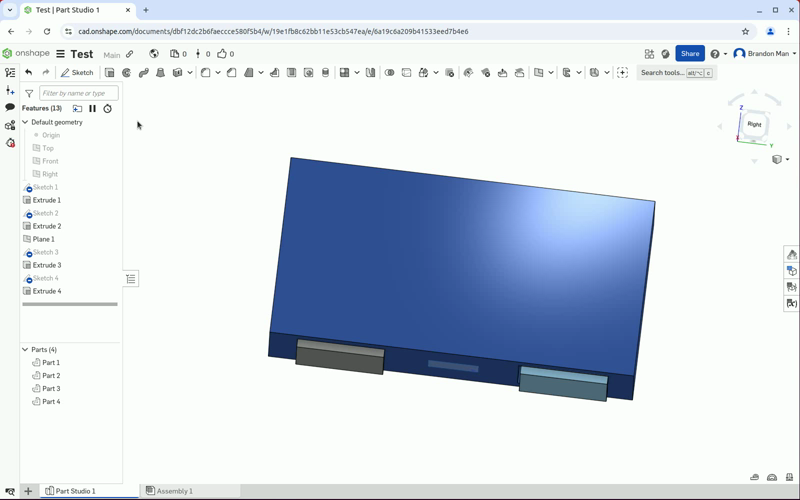
key(right, 3)
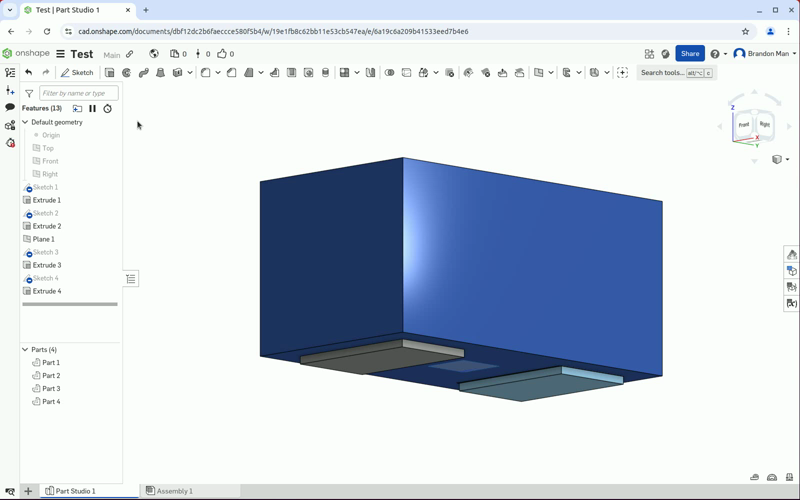
key(down, 3)
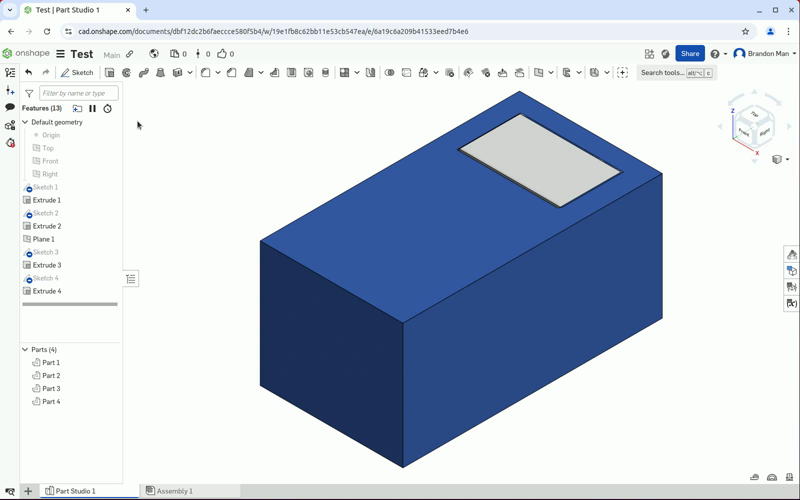
mouse_move(73, 189)
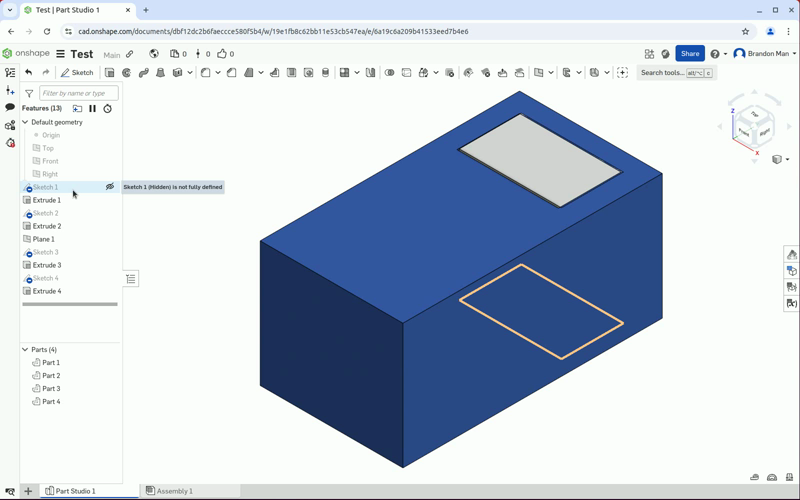
click(73, 189)